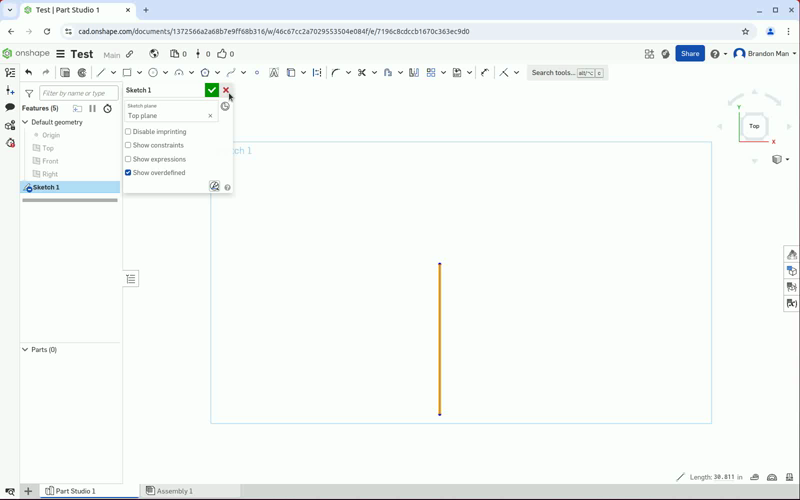
key(shift+h)
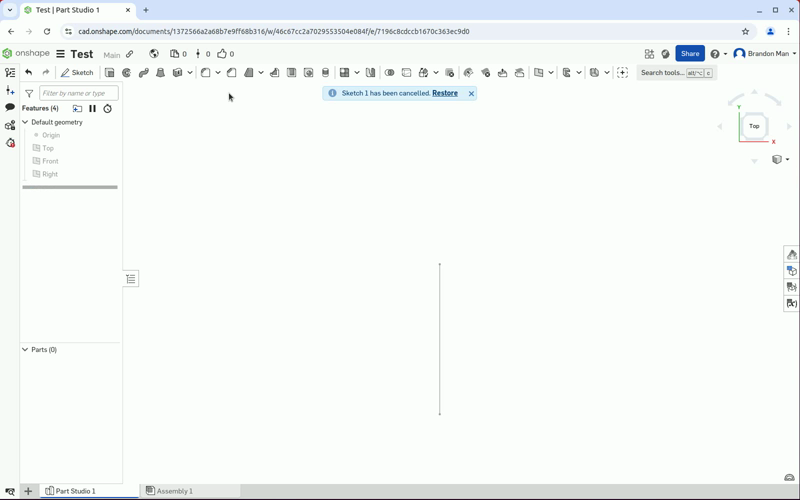
mouse_move(73, 352)
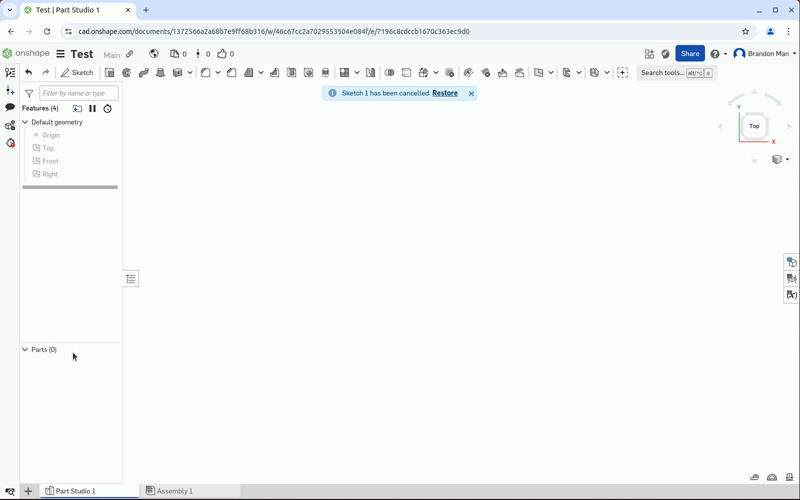
key(y)
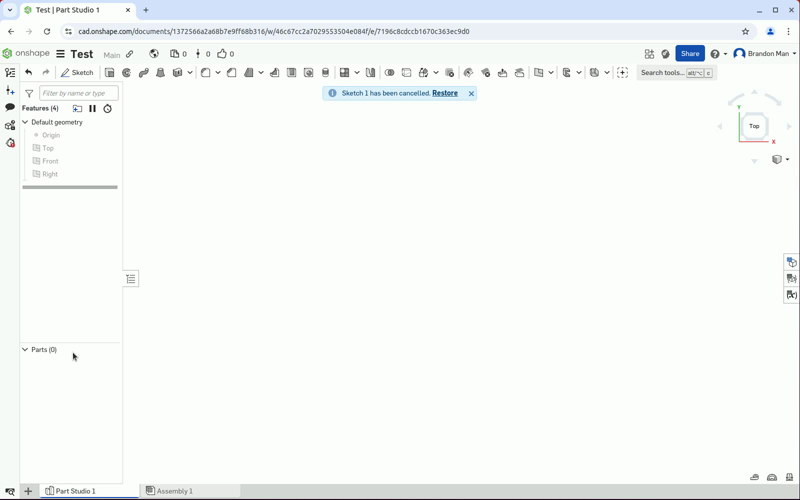
key(shift+p)
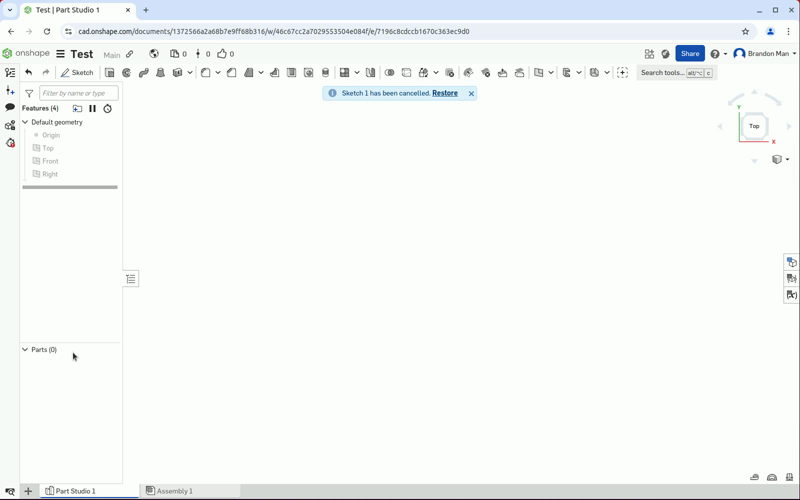
key(space)
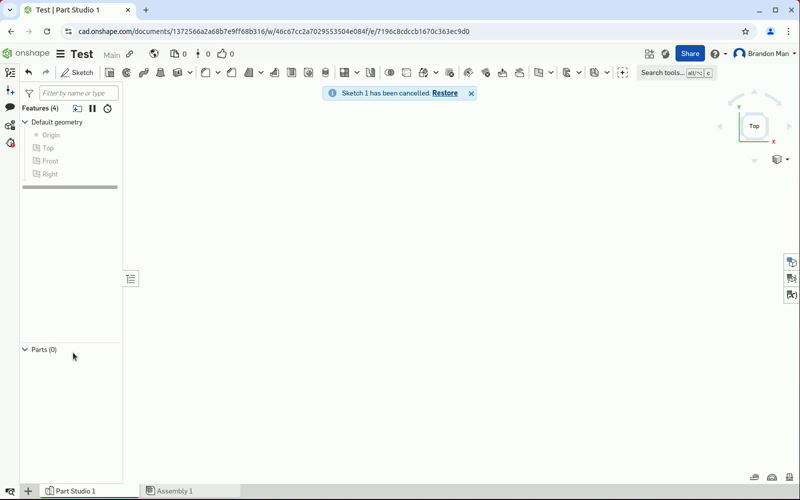
key_down(shift)
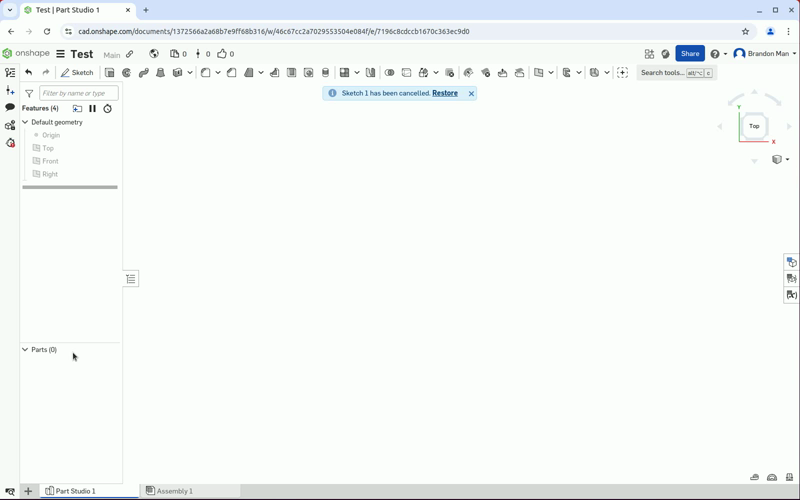
key(up)
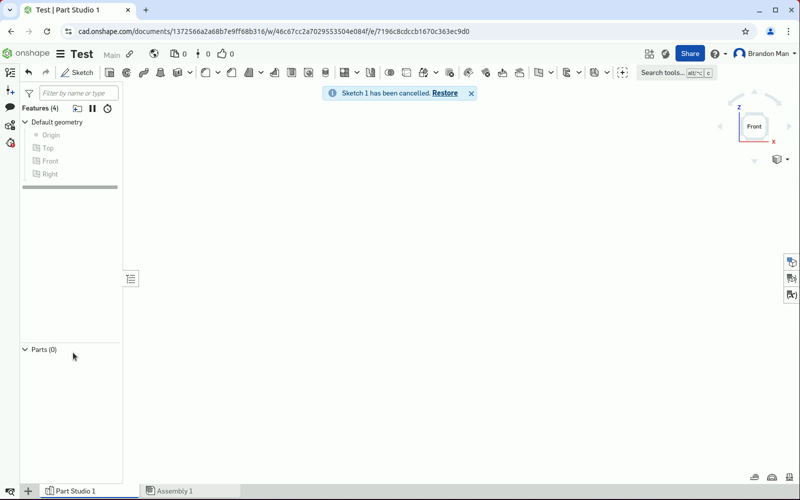
key_up(shift)
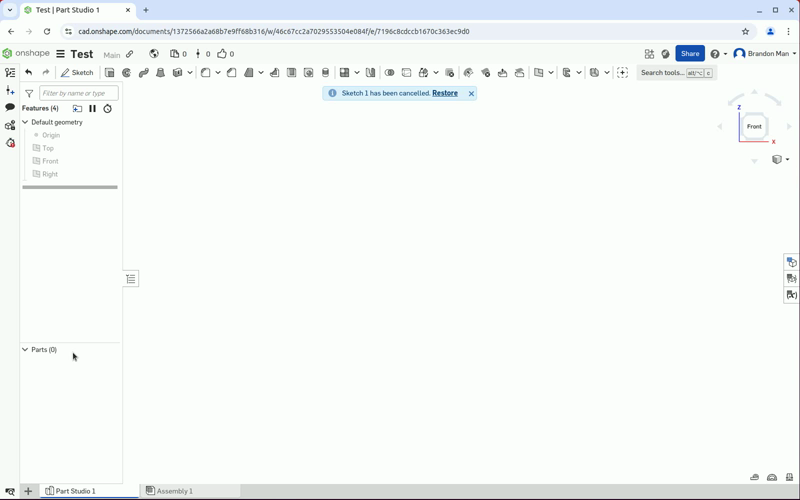
key(space)
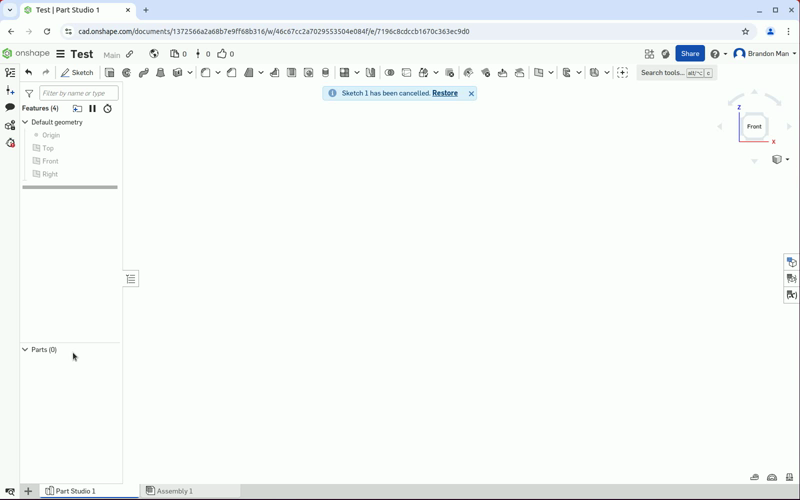
key_down(shift)
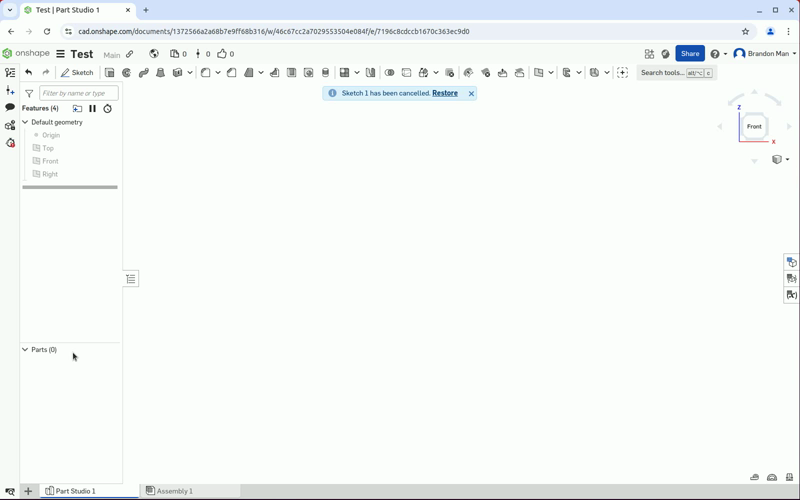
key(left)
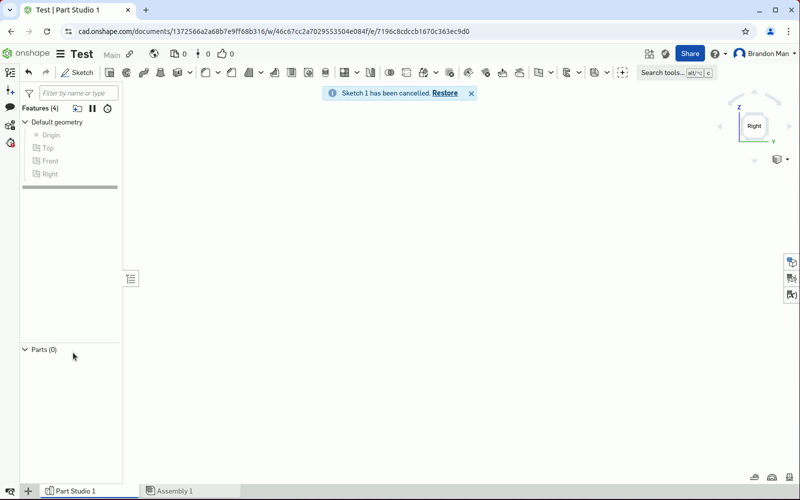
key_up(shift)
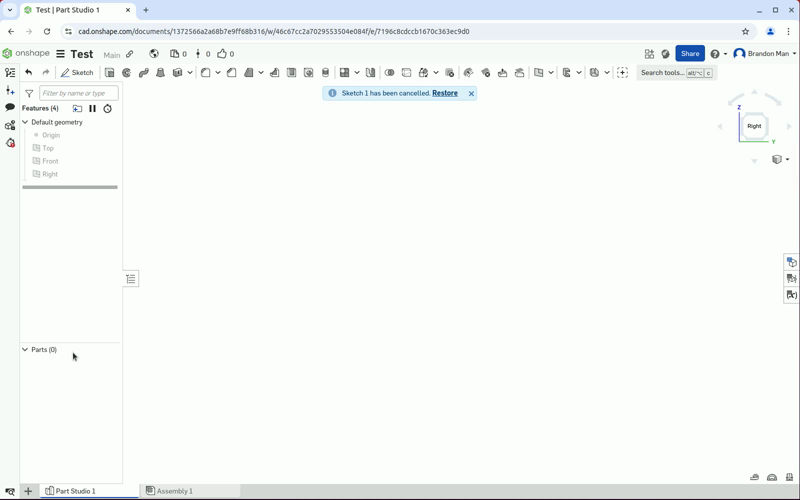
mouse_move(73, 352)
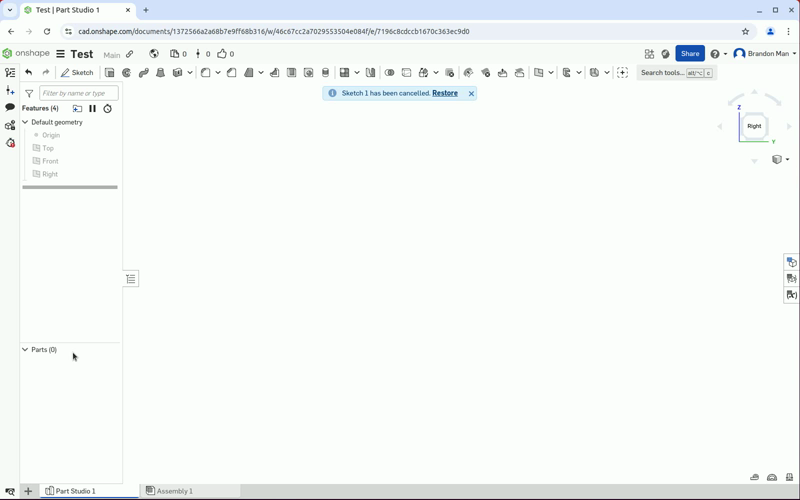
key(shift+y)
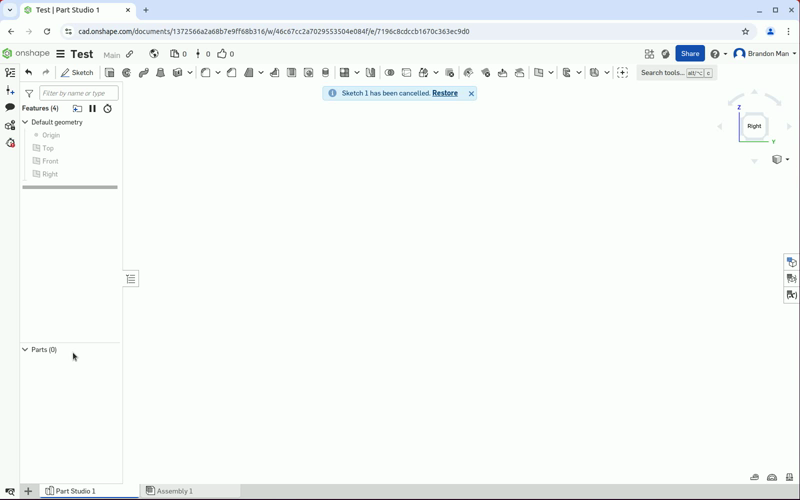
key(shift+s)
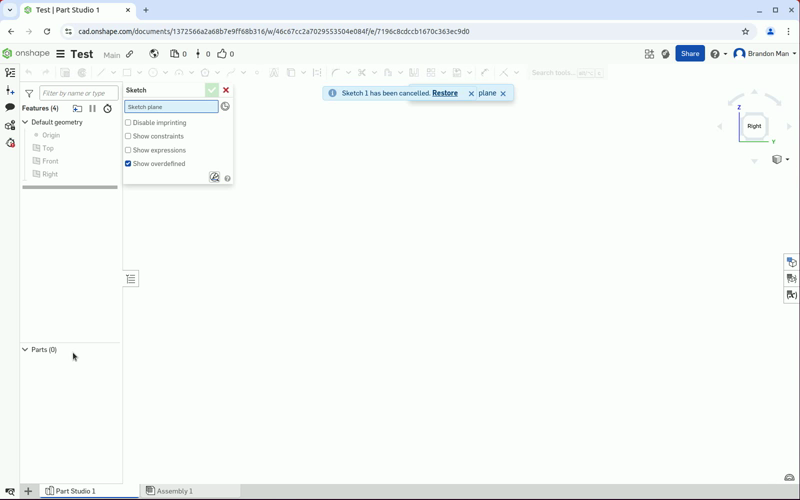
mouse_move(73, 176)
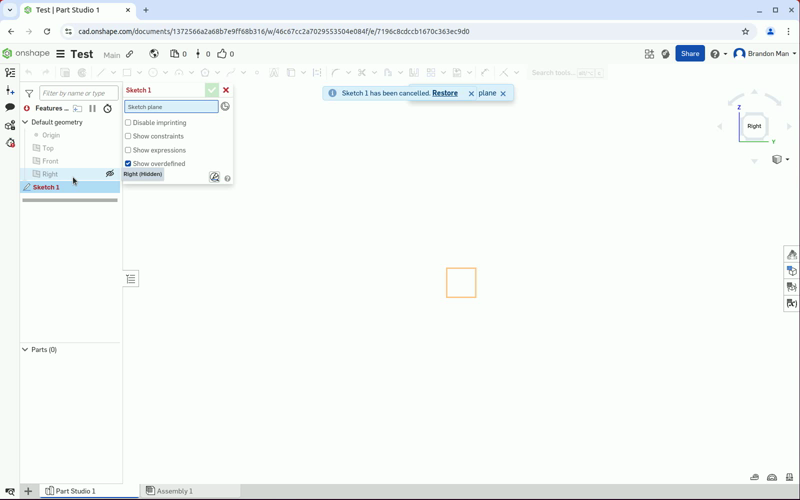
click(73, 176)
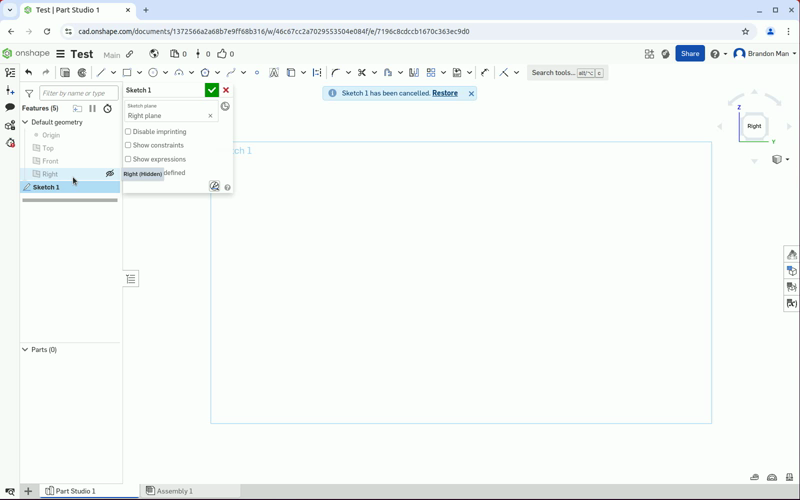
mouse_move(73, 352)
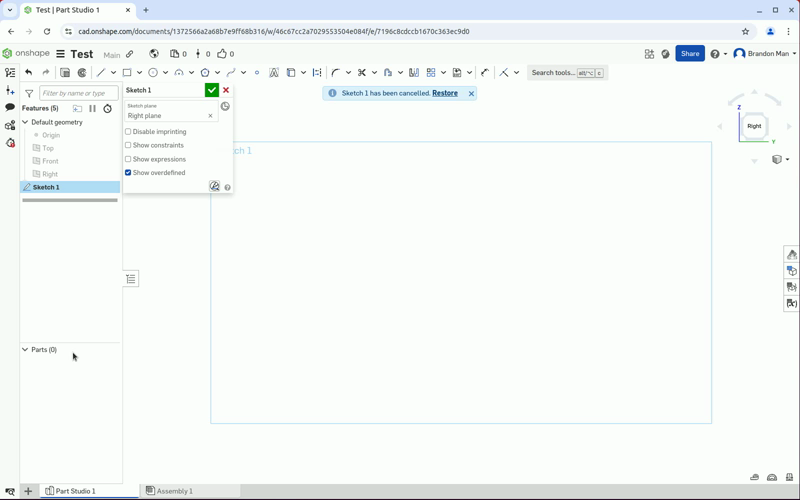
key(y)
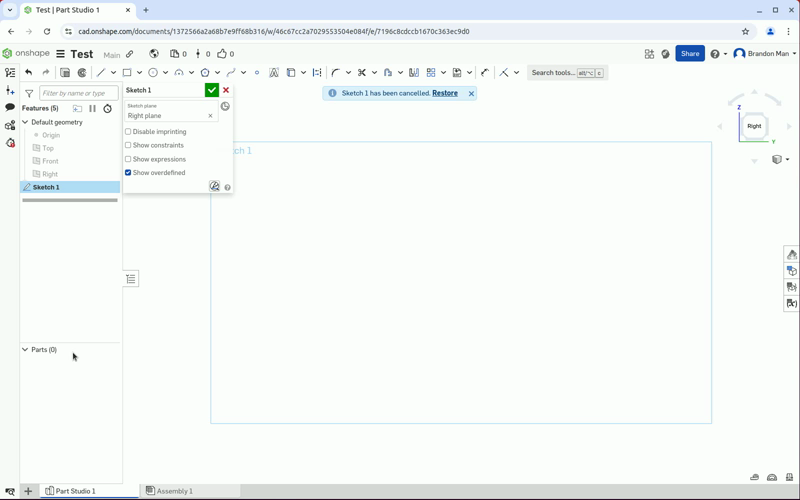
key(a)
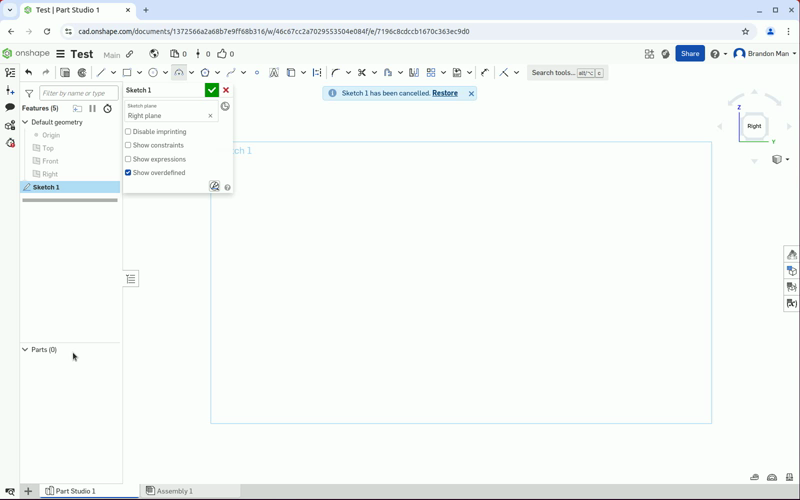
key_down(shift)
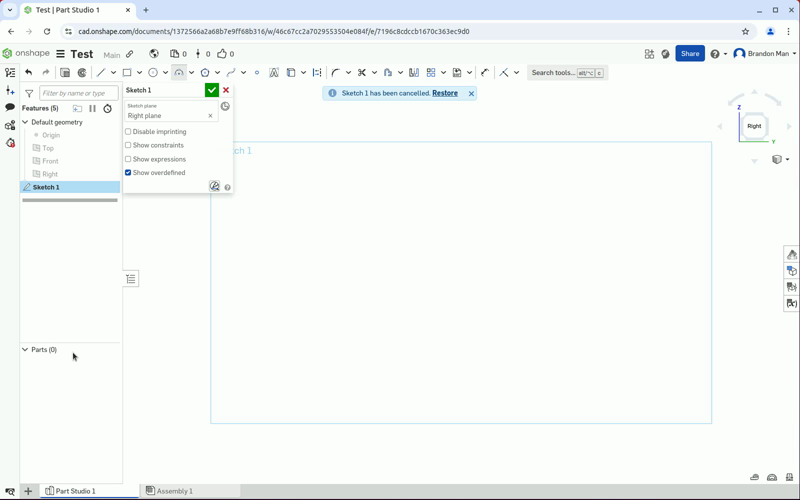
mouse_move(403, 258)
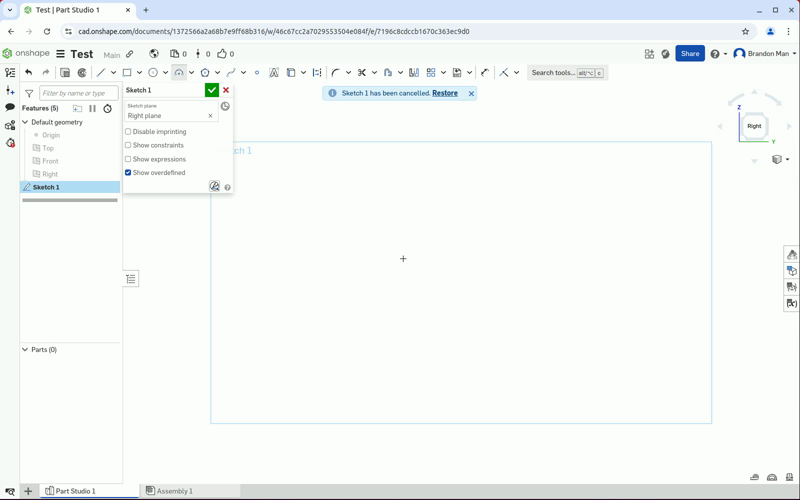
click(403, 258)
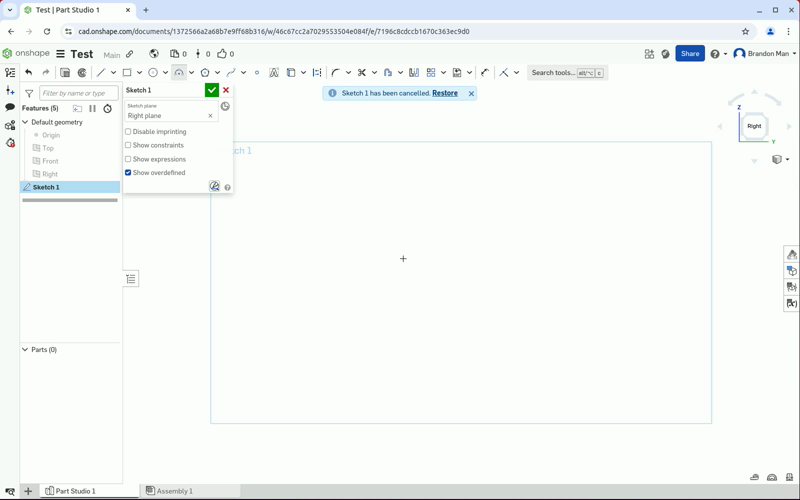
key_up(shift)
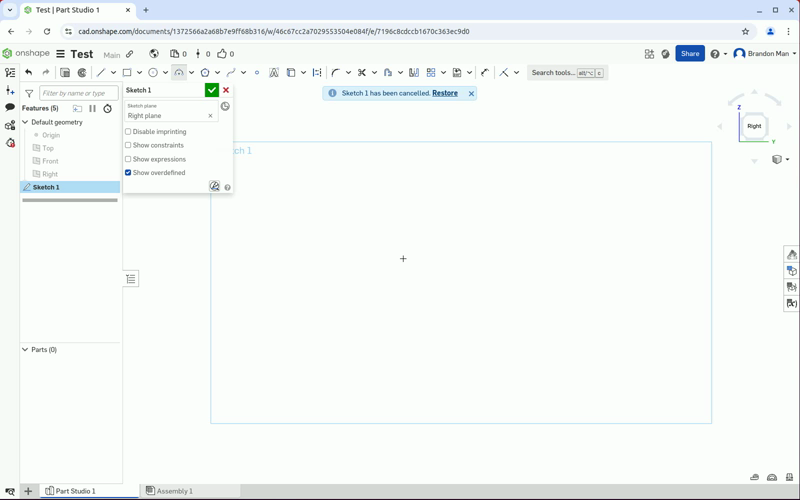
key_down(shift)
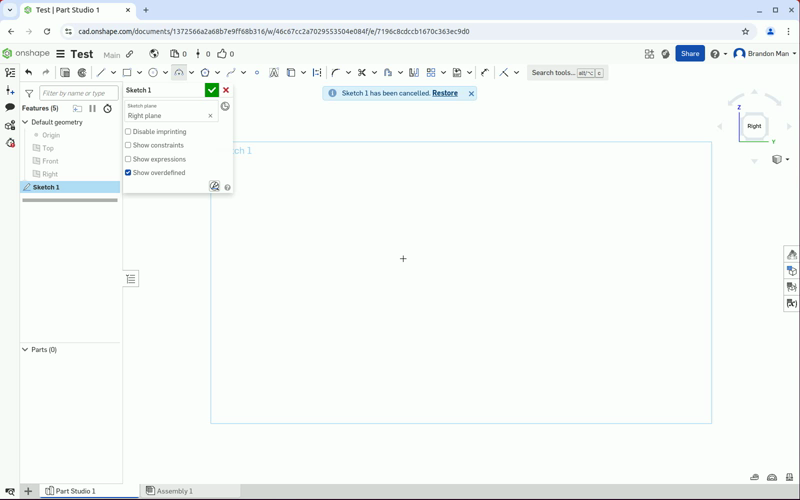
mouse_move(461, 360)
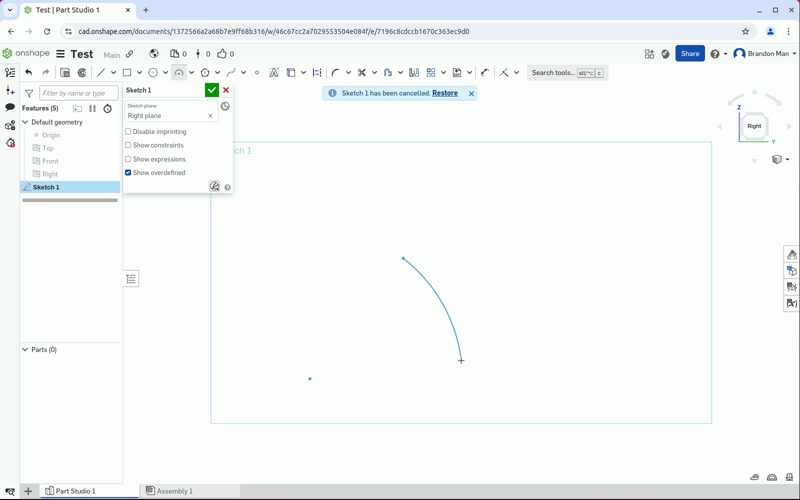
click(461, 360)
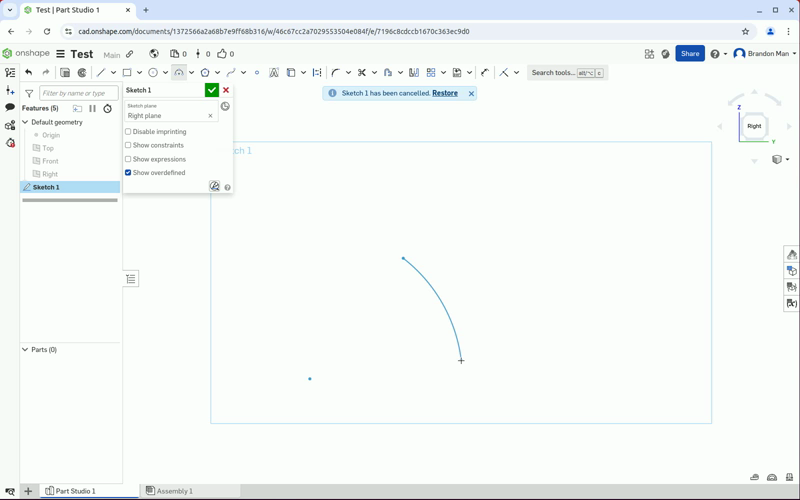
mouse_move(402, 326)
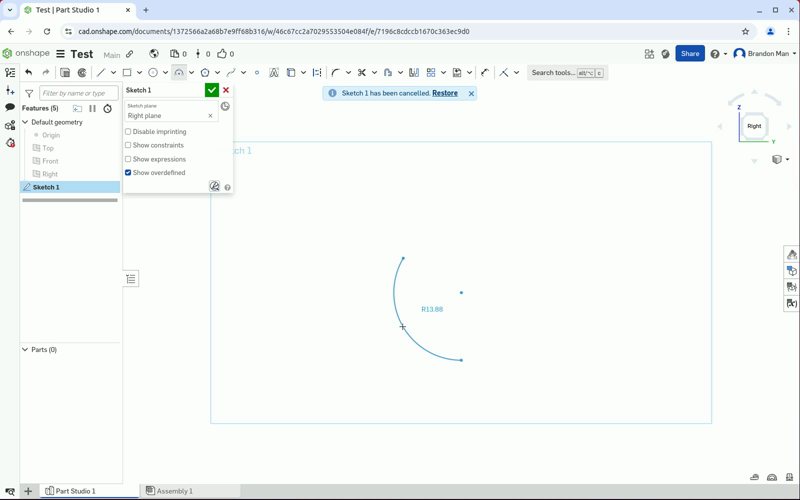
click(402, 326)
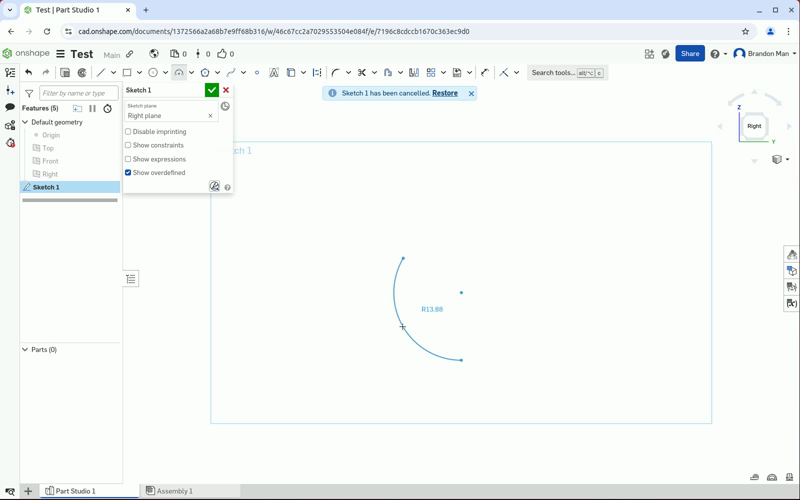
key_up(shift)
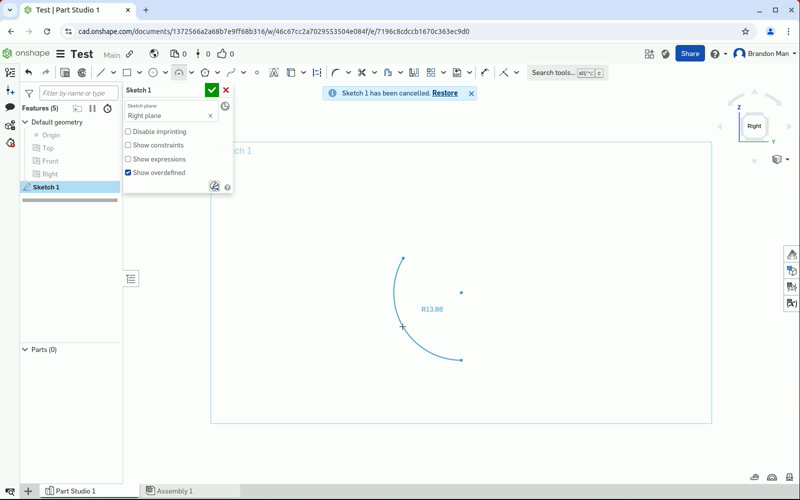
key(esc)
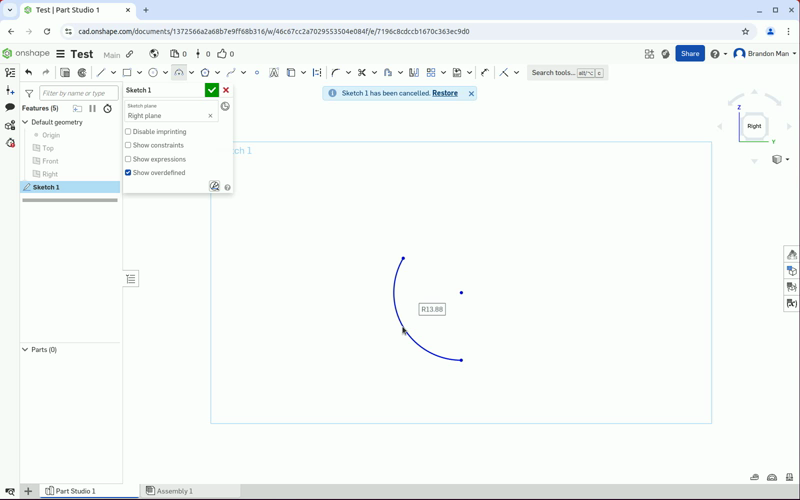
key(l)
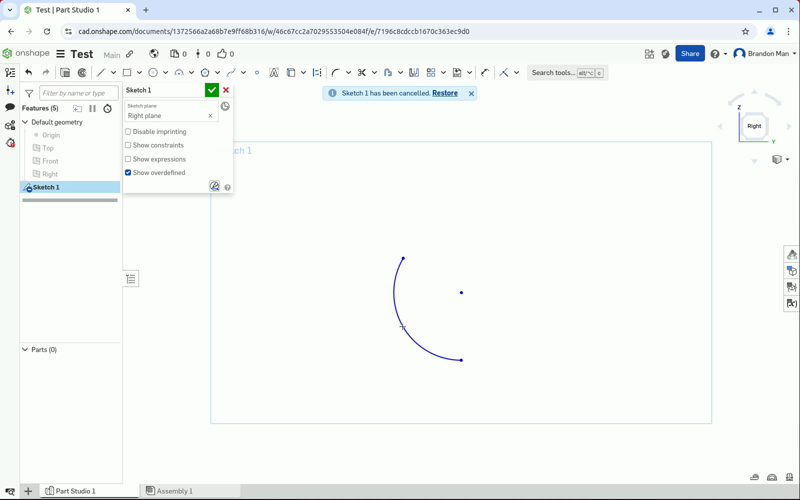
mouse_move(461, 360)
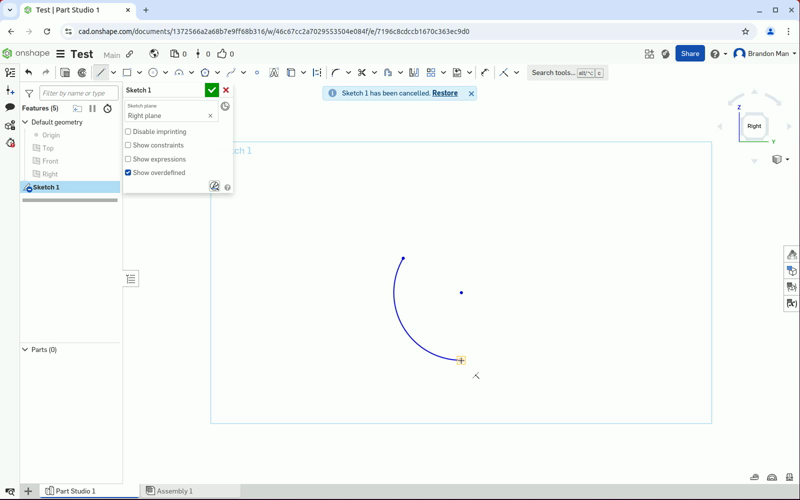
click(461, 360)
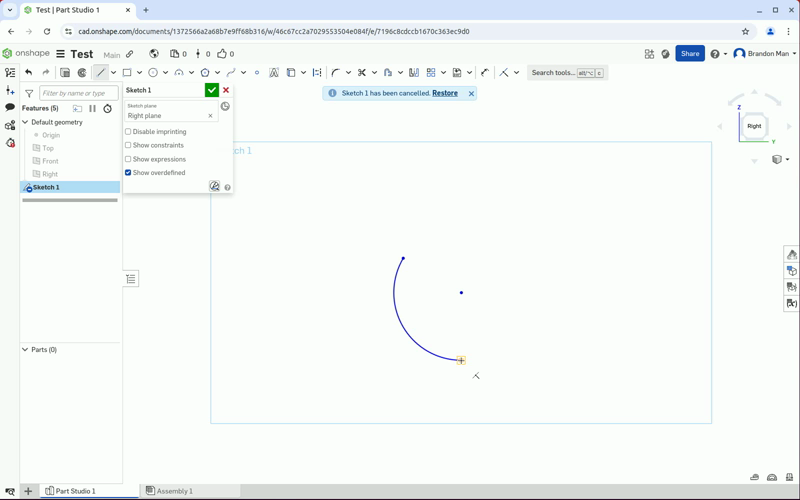
key_down(shift)
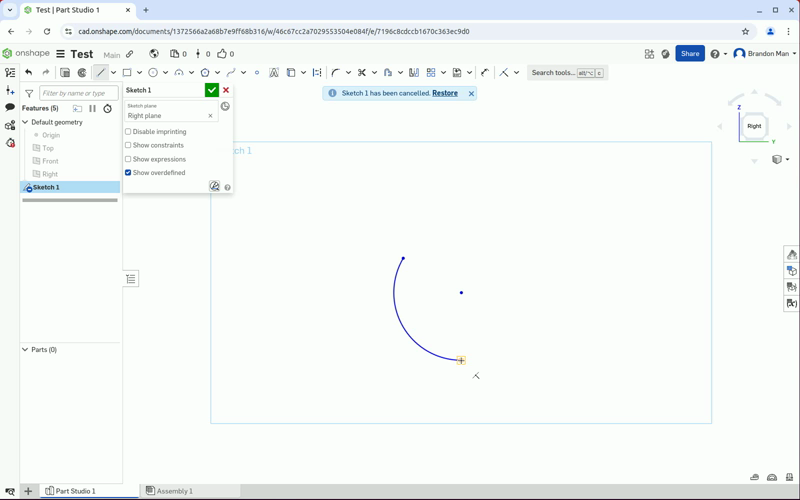
mouse_move(491, 360)
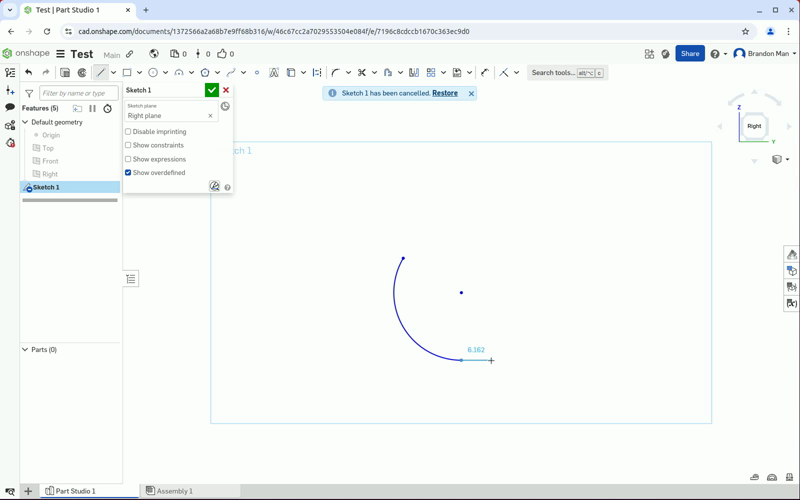
mouse_move(461, 337)
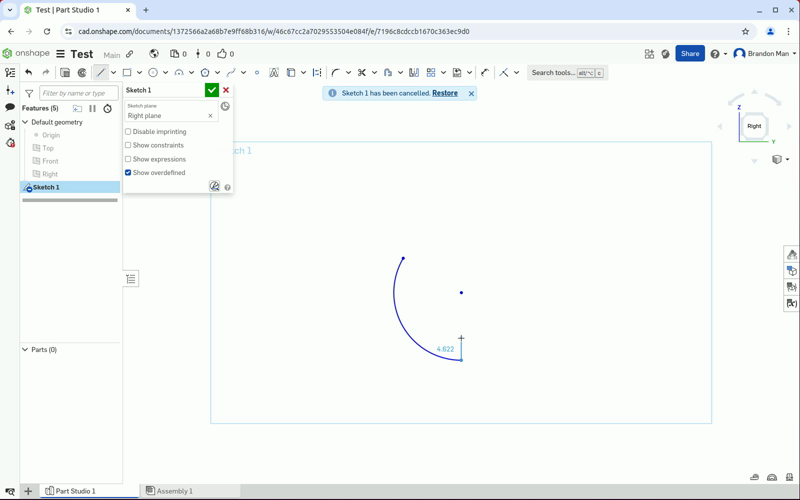
click(461, 337)
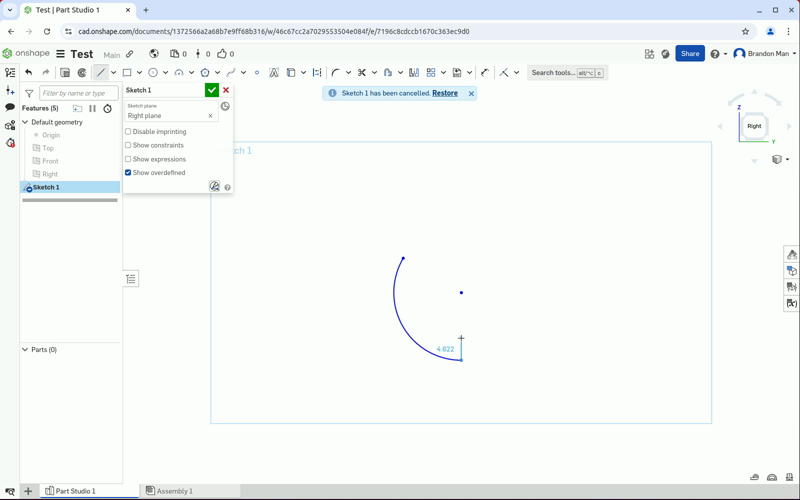
key_up(shift)
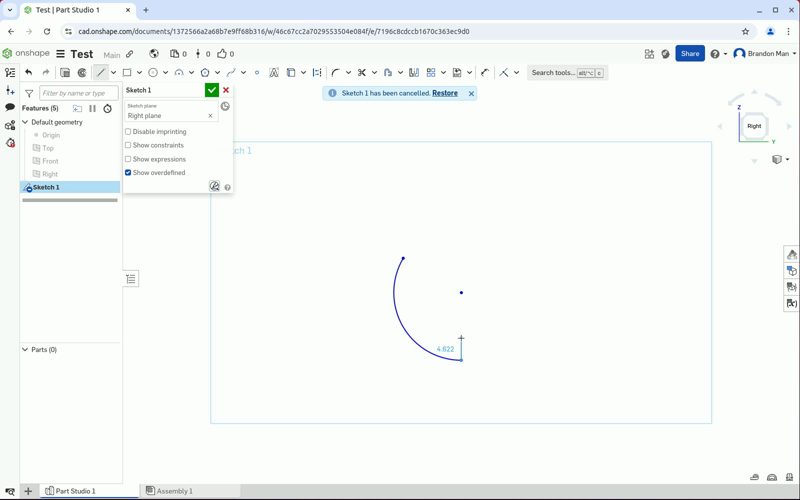
key(esc)
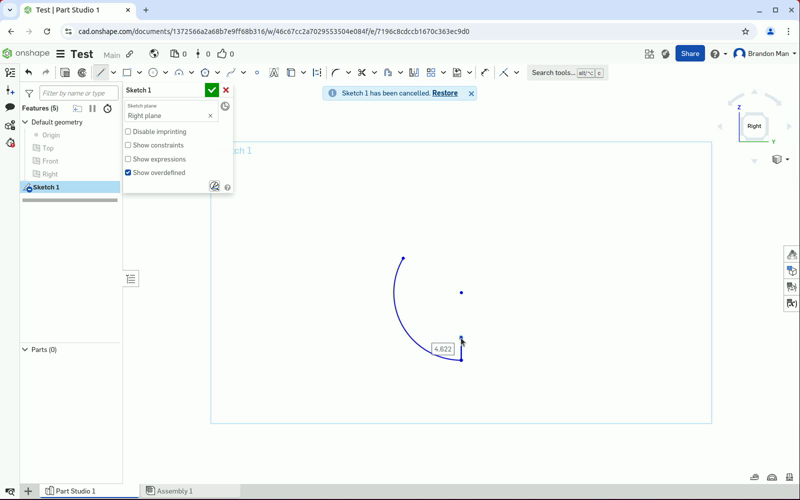
key(a)
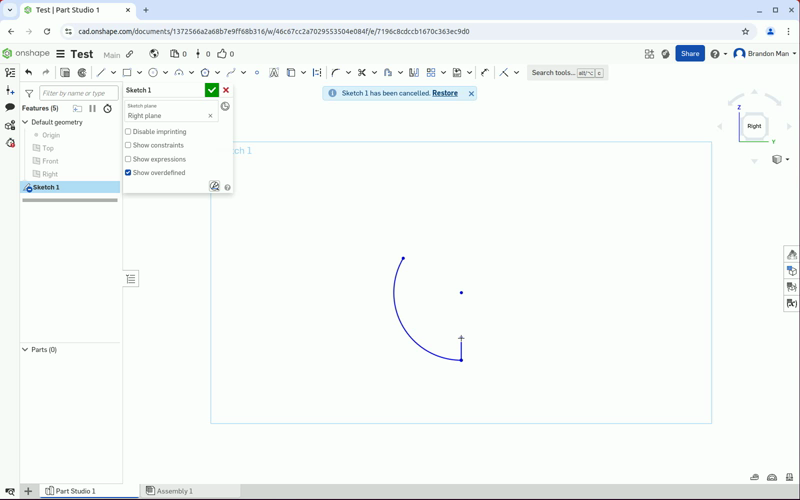
mouse_move(461, 337)
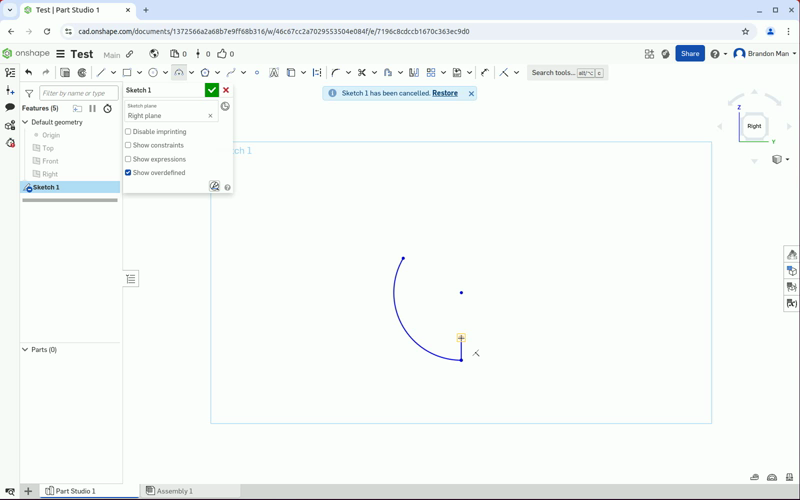
click(461, 337)
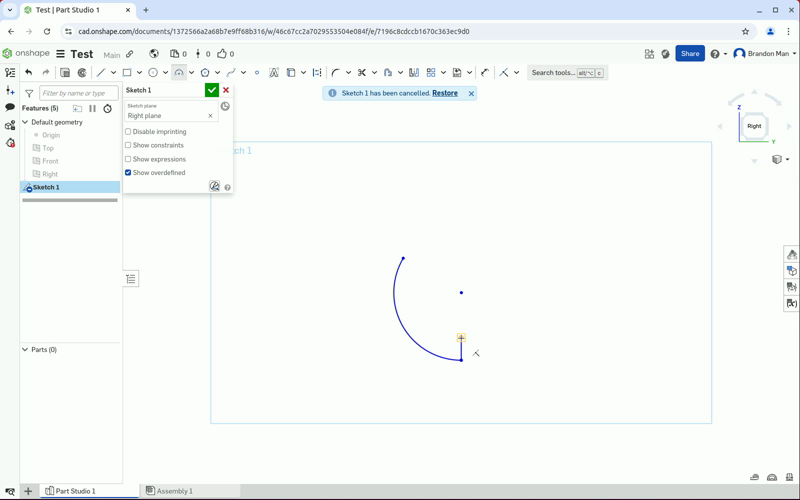
key_down(shift)
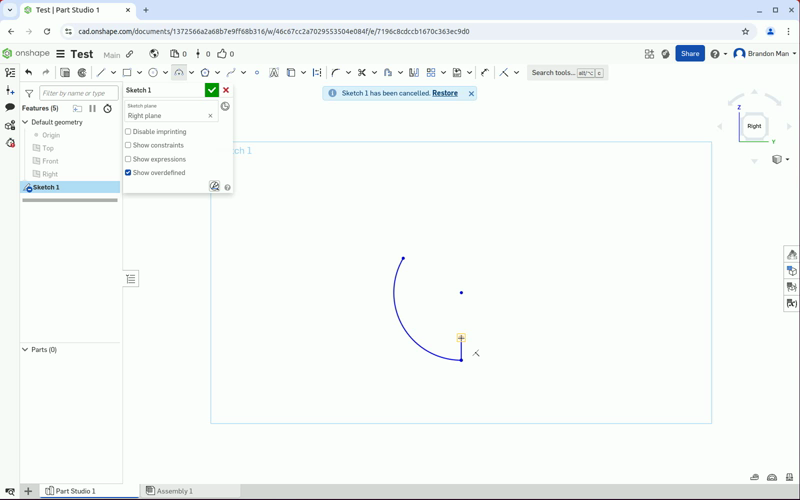
mouse_move(409, 264)
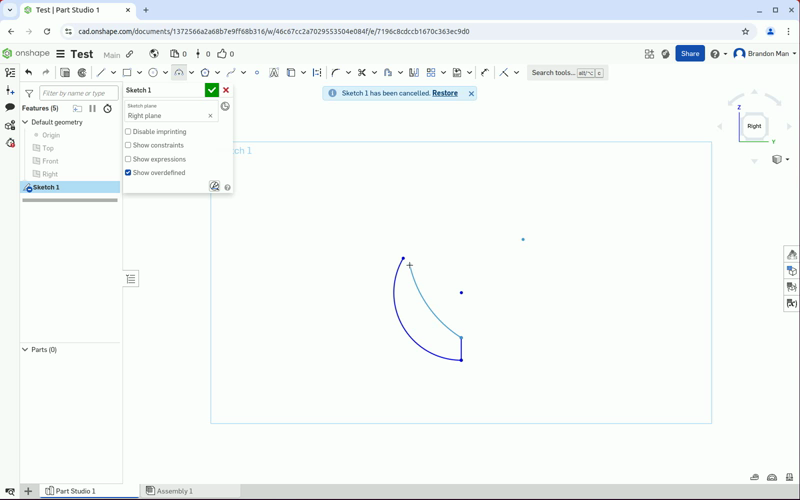
click(409, 264)
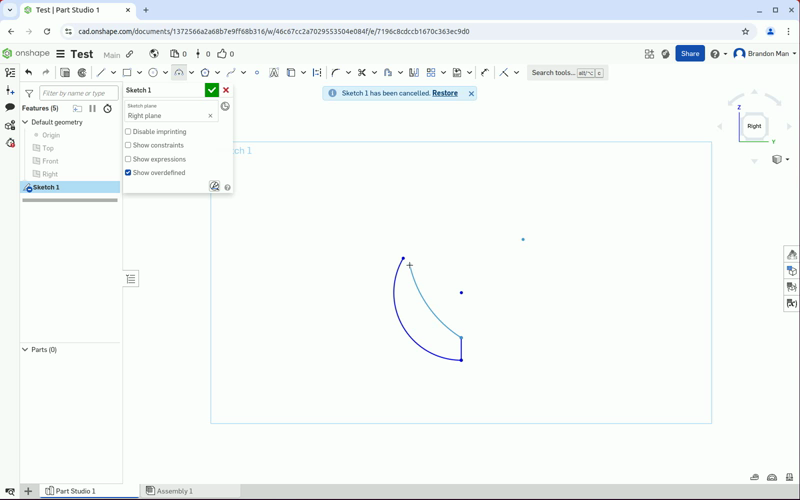
mouse_move(416, 314)
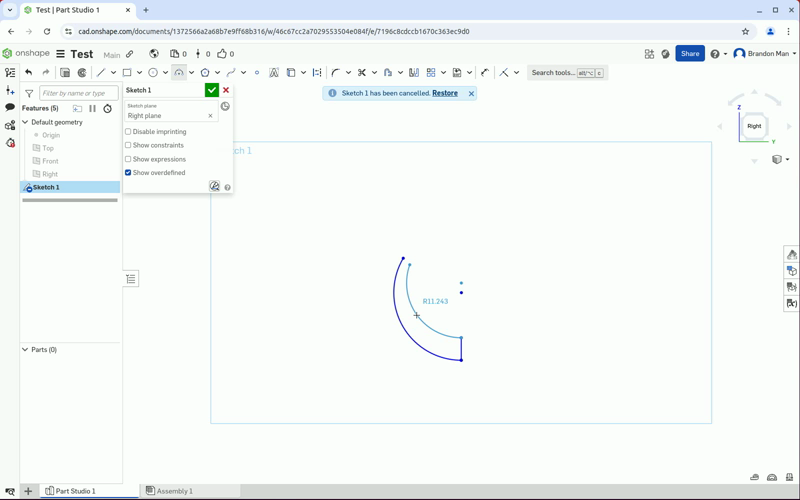
click(416, 314)
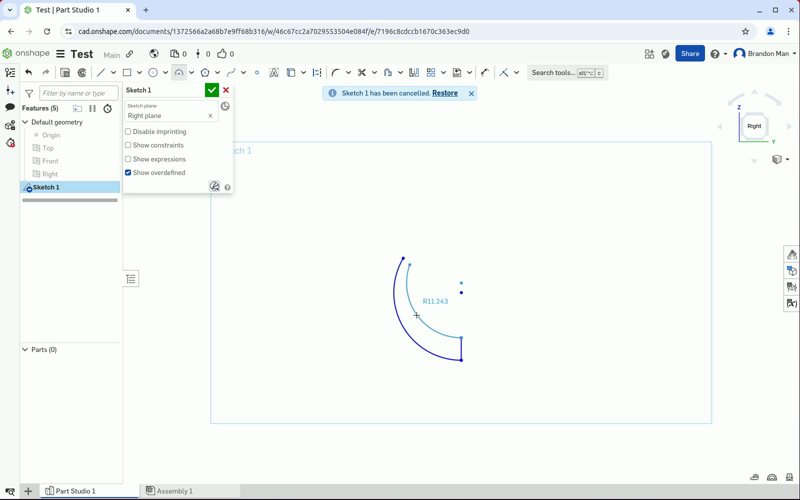
key_up(shift)
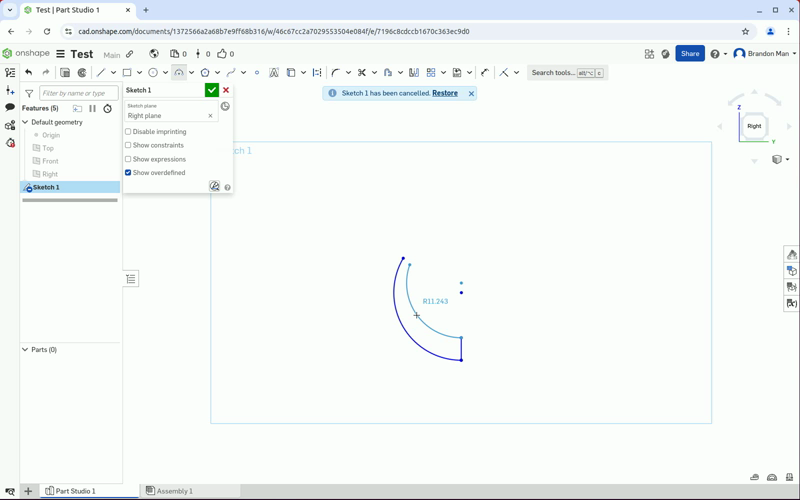
key(esc)
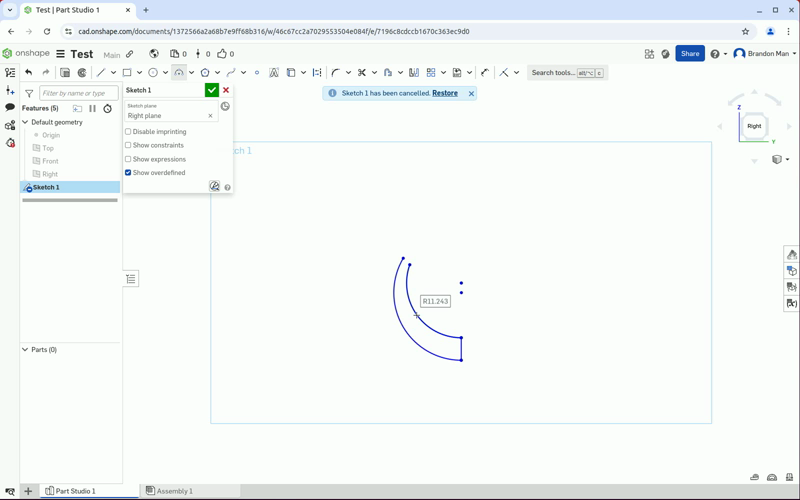
key(l)
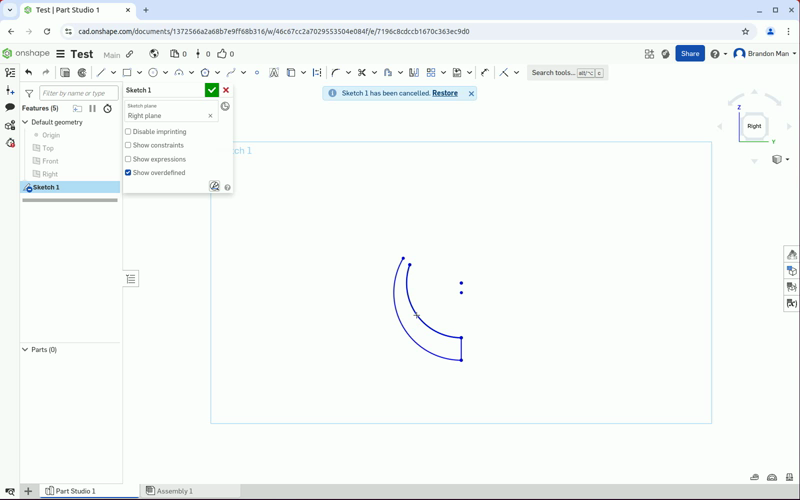
mouse_move(409, 264)
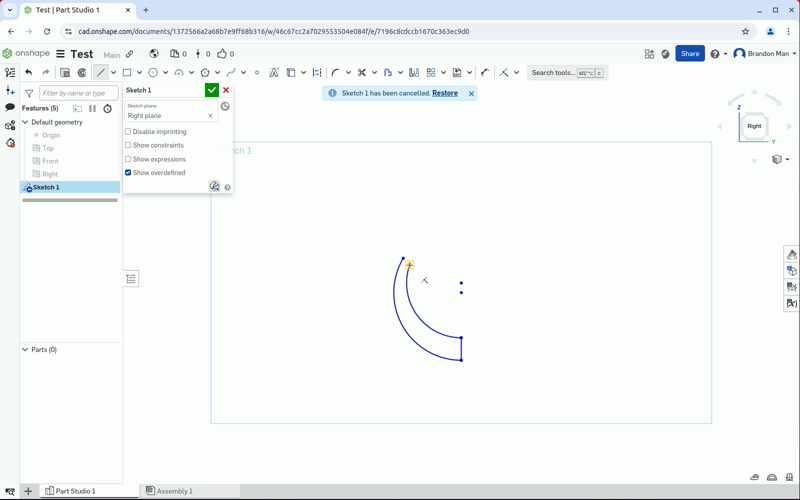
click(409, 264)
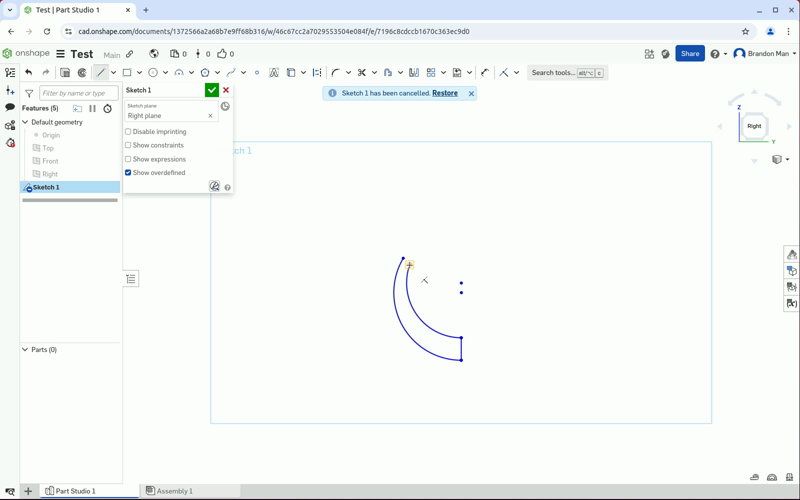
mouse_move(439, 264)
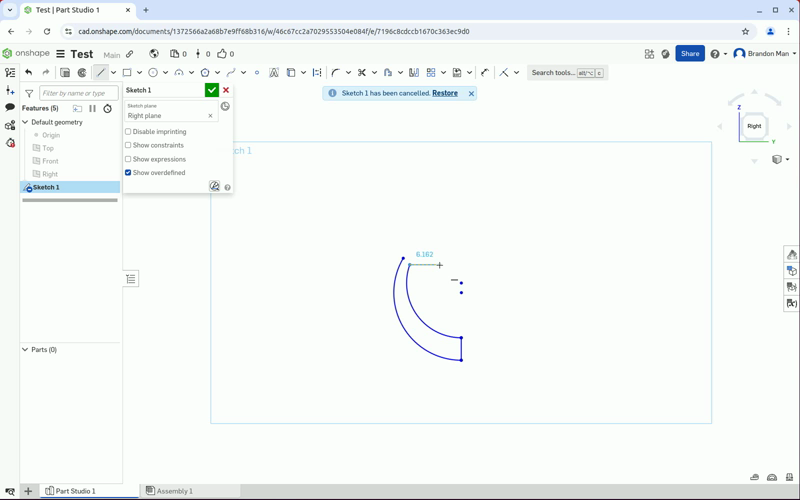
key_down(shift)
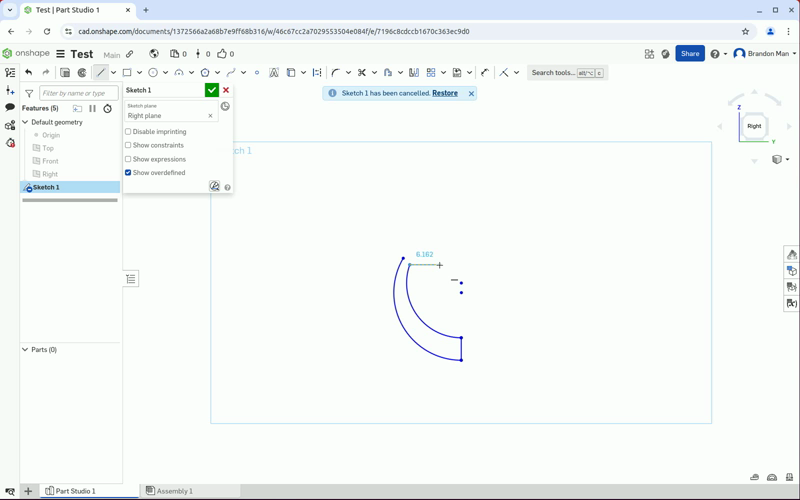
mouse_move(403, 258)
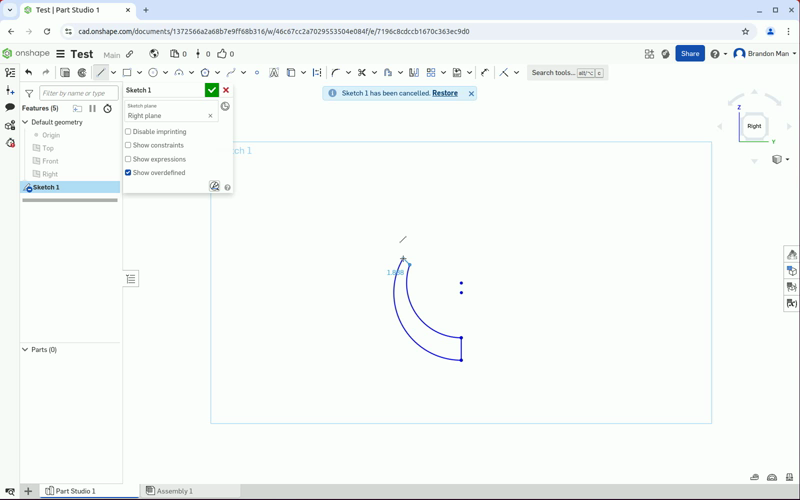
key_up(shift)
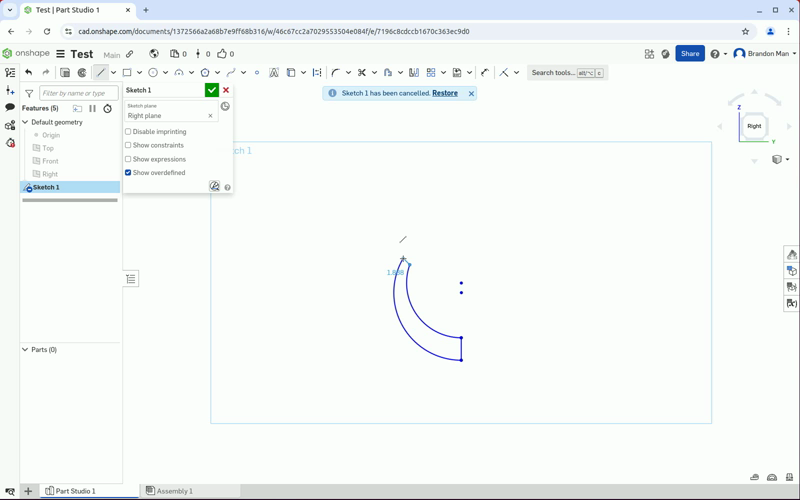
click(403, 258)
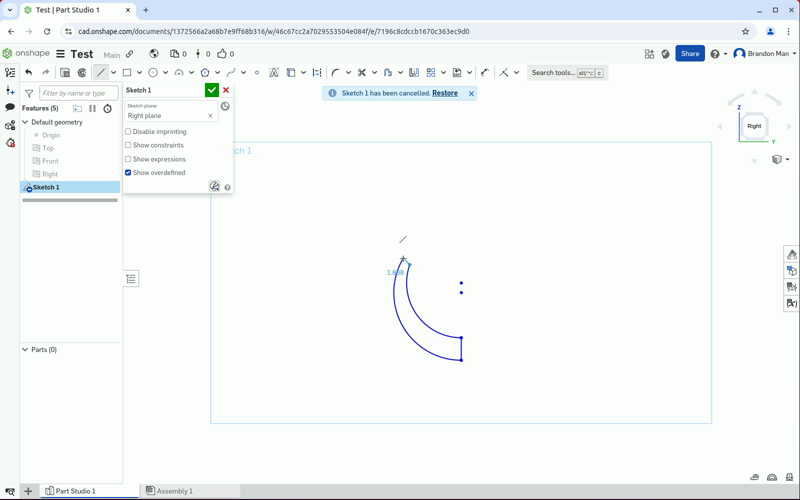
key(esc)
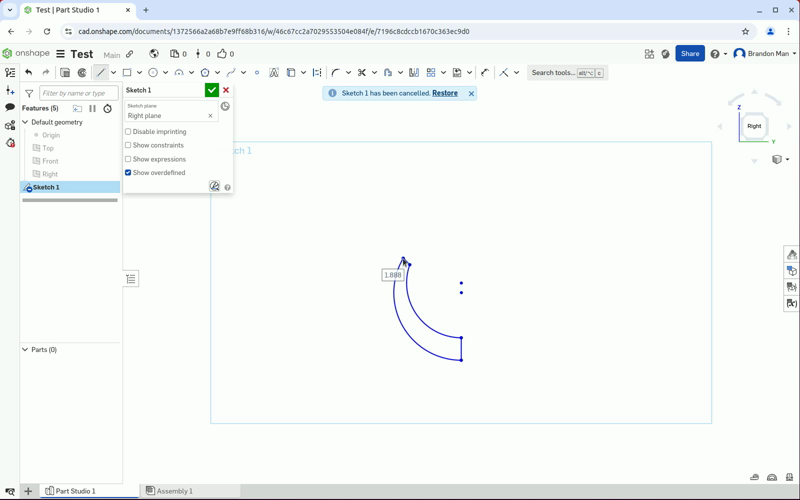
mouse_move(430, 349)
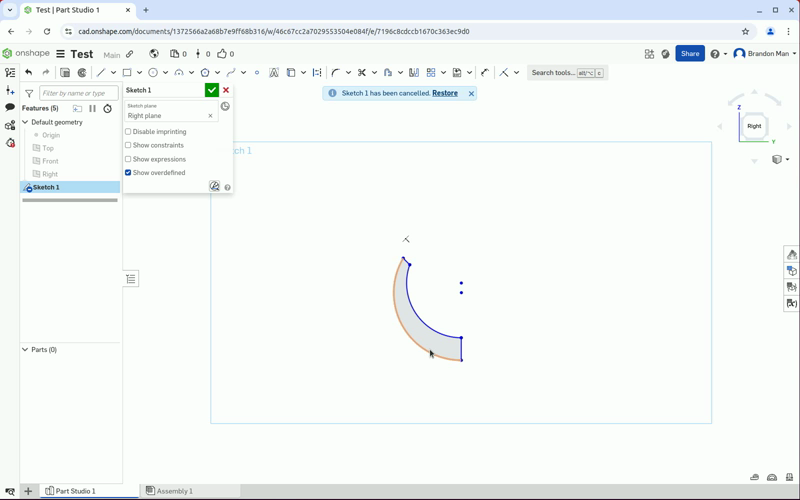
scroll(6)
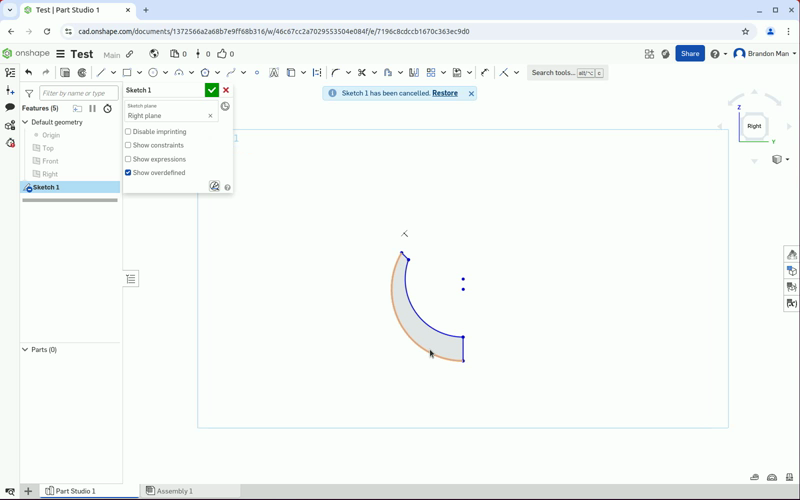
scroll(6)
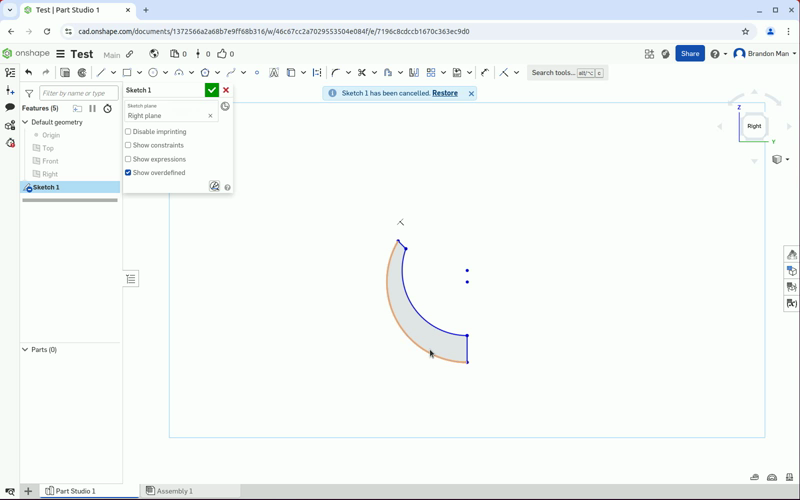
scroll(6)
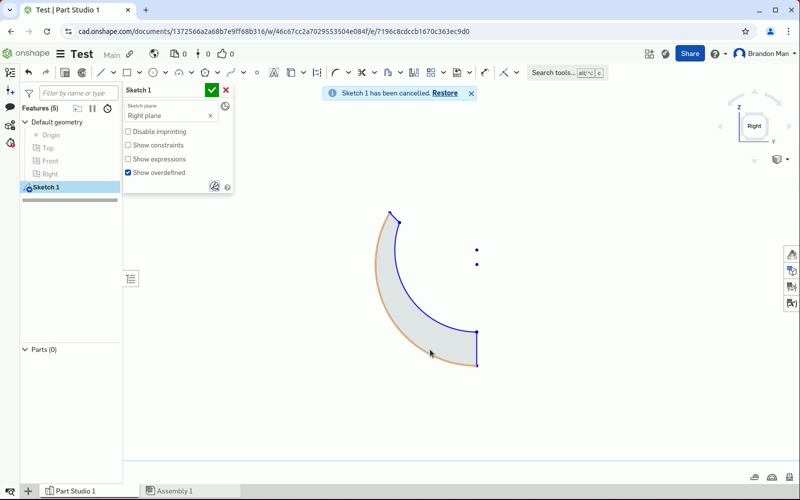
scroll(6)
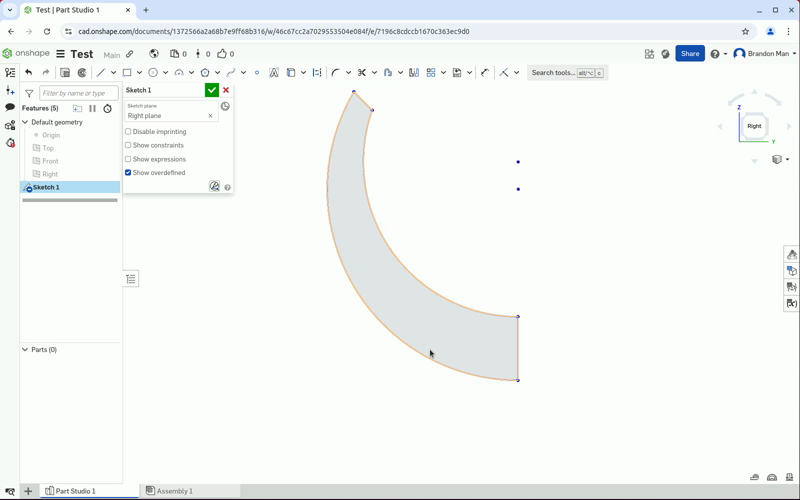
scroll(6)
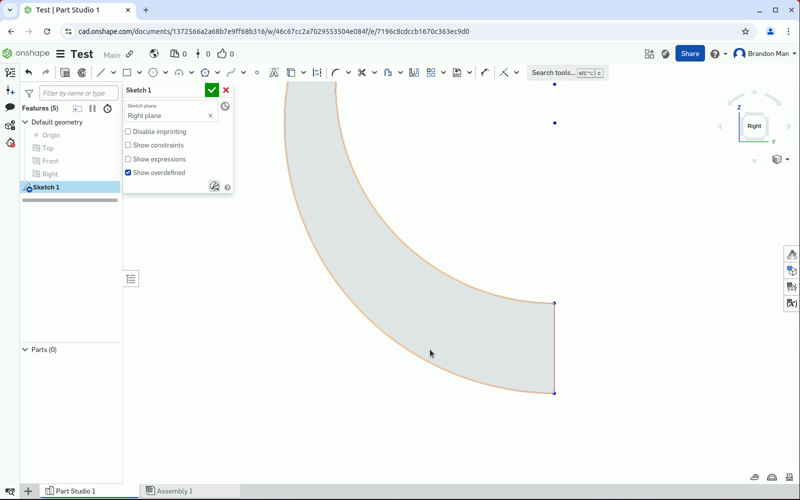
scroll(6)
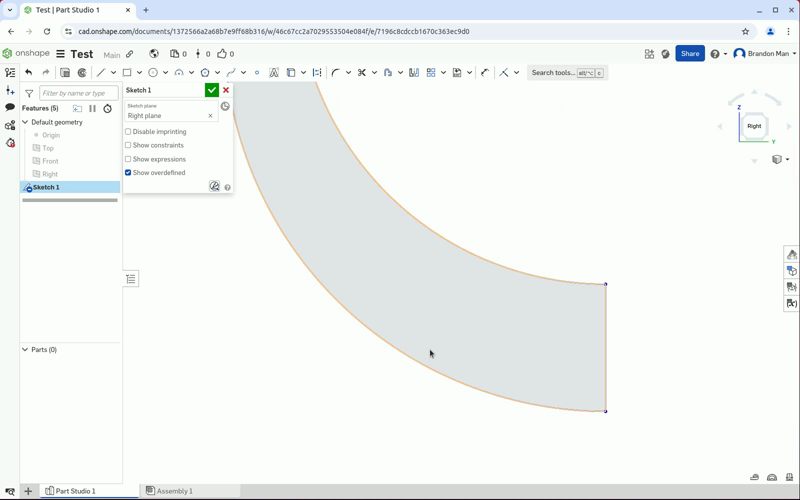
scroll(6)
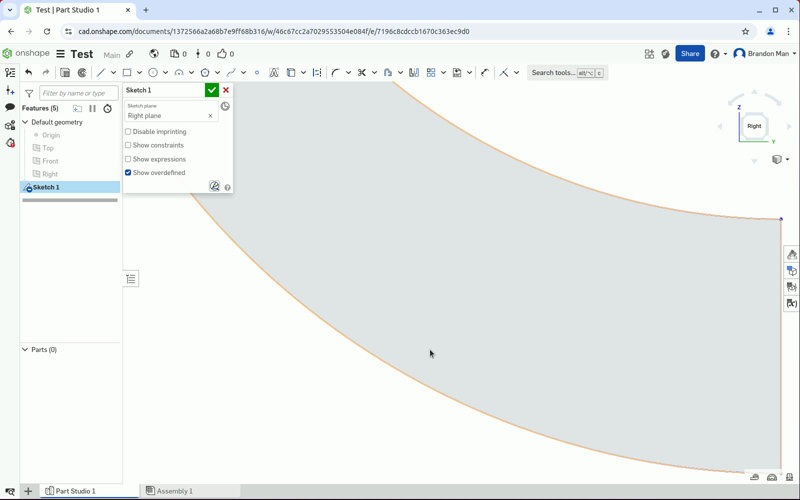
click(430, 349)
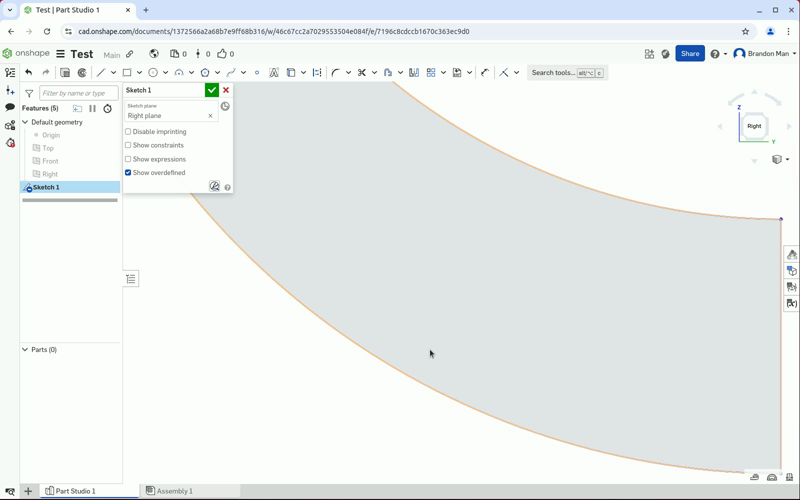
scroll(-6)
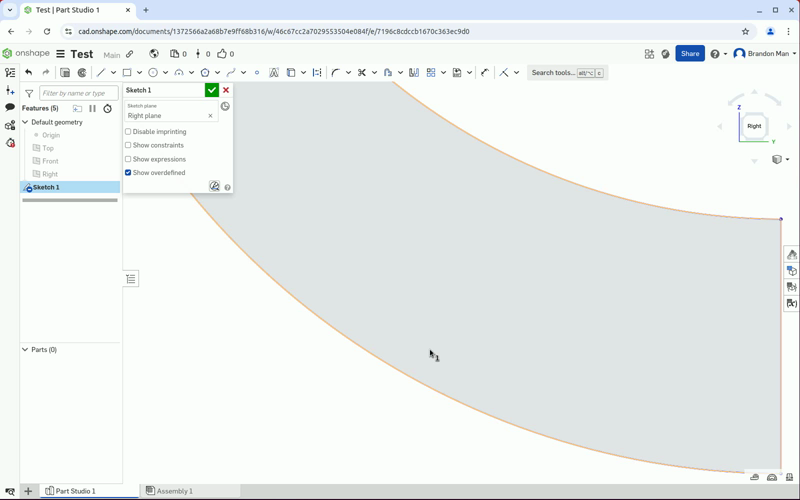
scroll(-6)
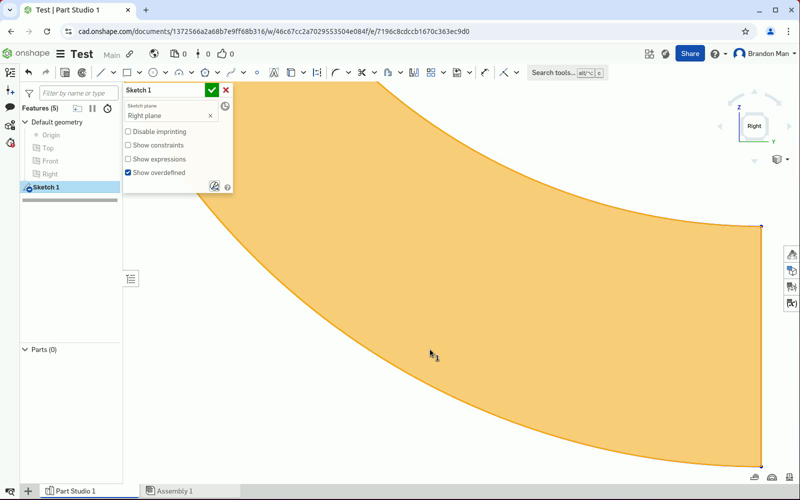
scroll(-6)
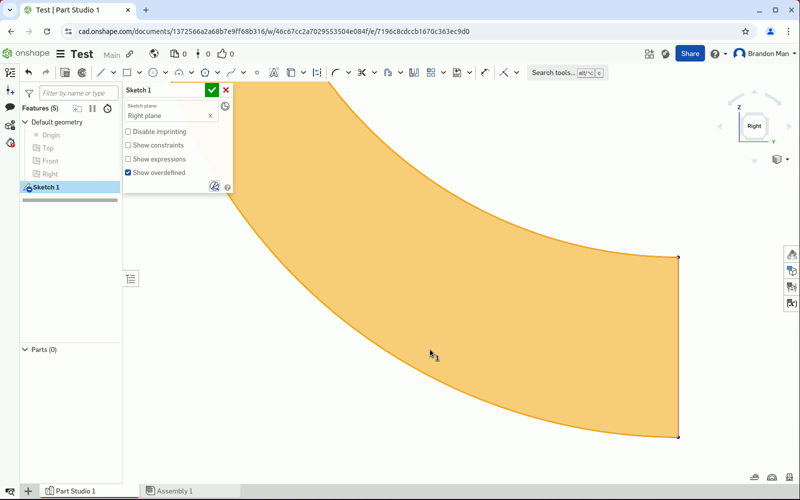
scroll(-6)
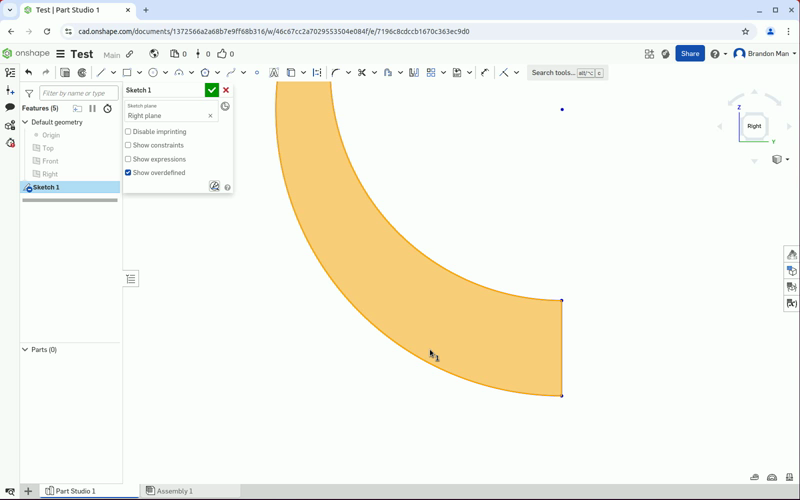
scroll(-6)
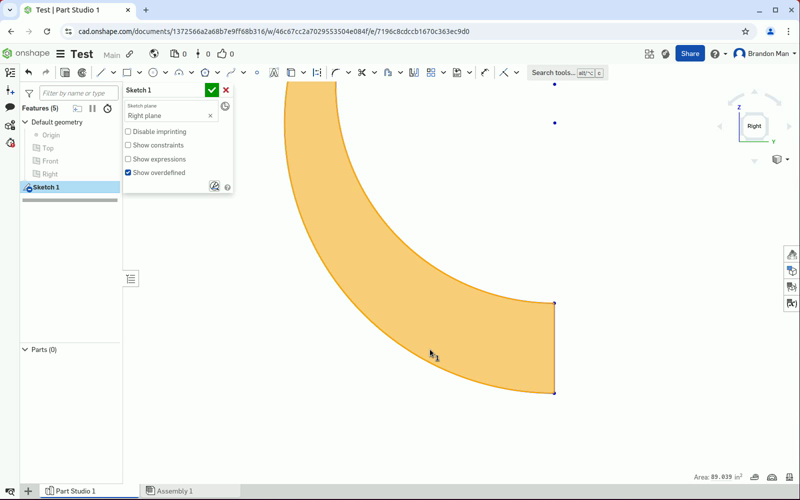
scroll(-6)
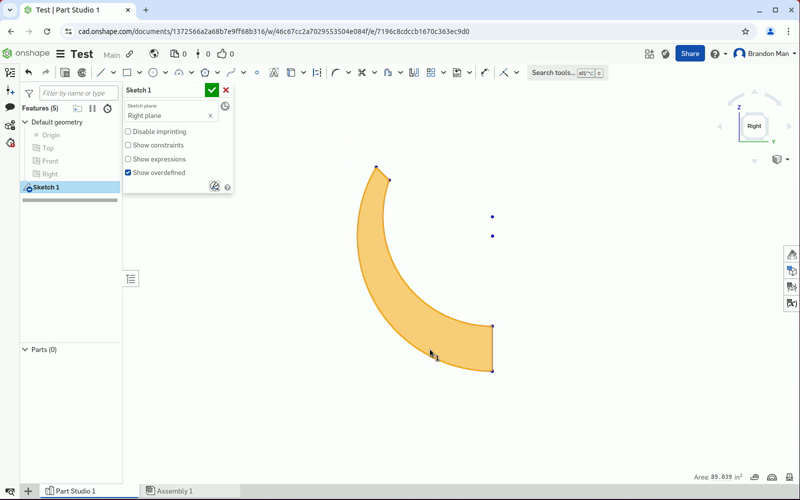
scroll(-6)
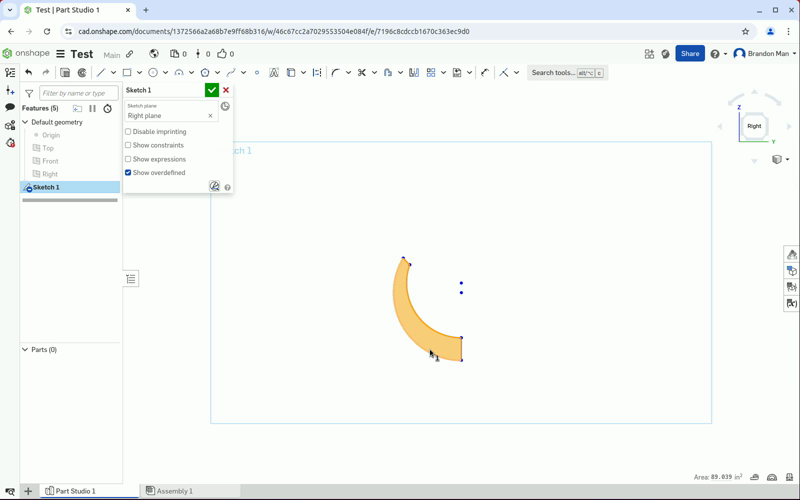
mouse_move(73, 352)
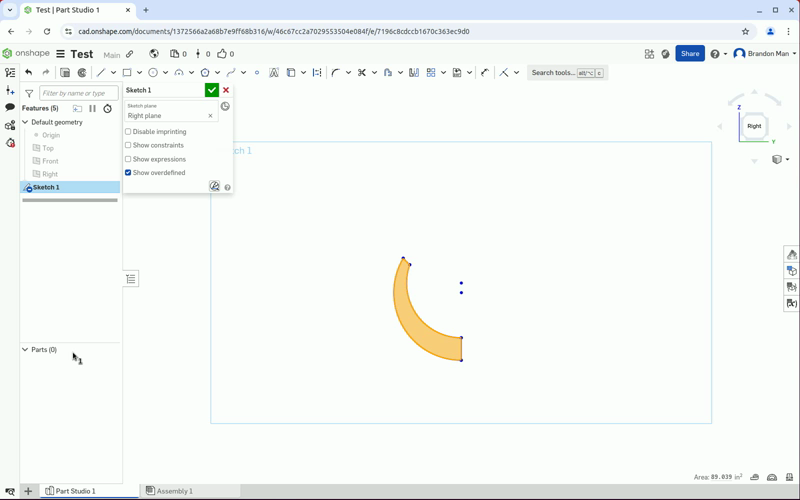
key(shift+y)
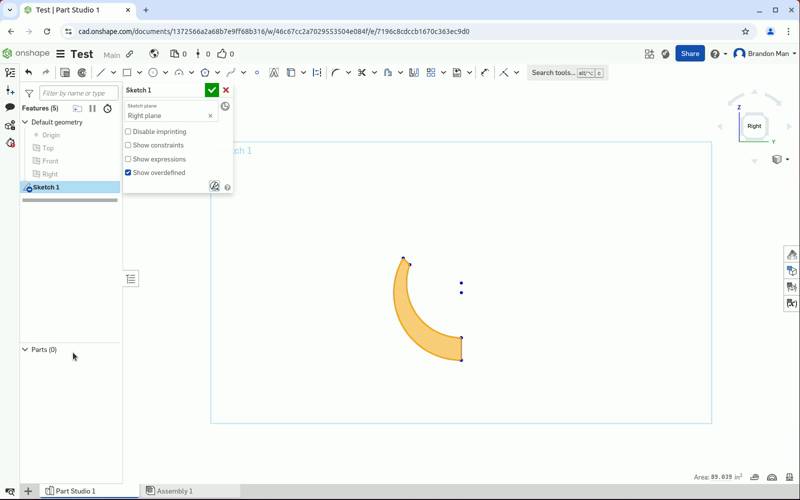
key(shift+e)
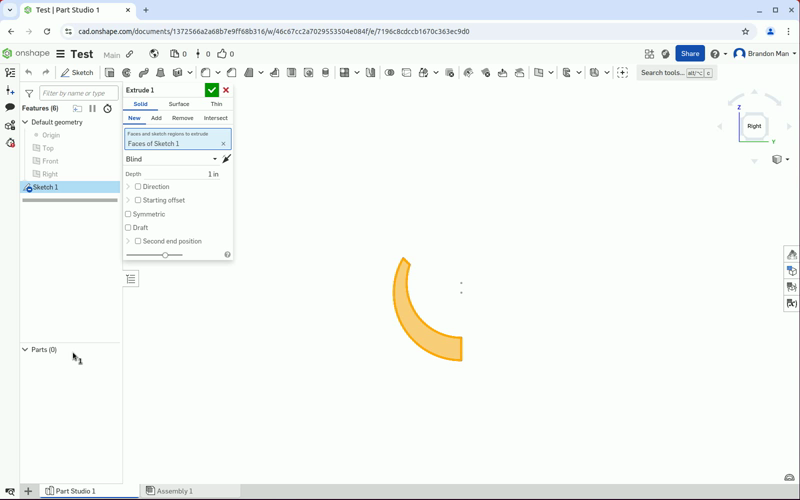
mouse_move(143, 106)
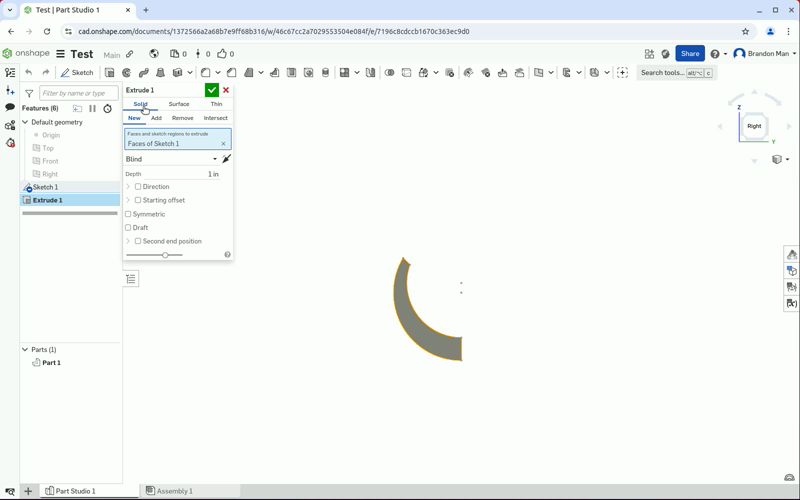
click(143, 106)
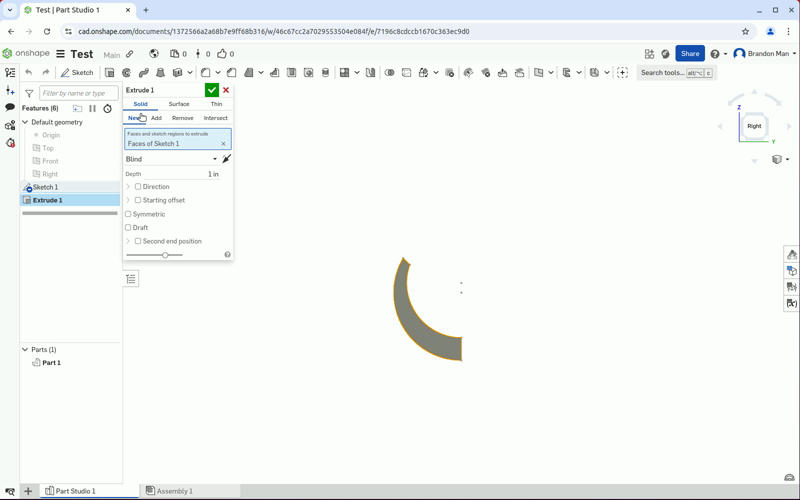
mouse_move(137, 120)
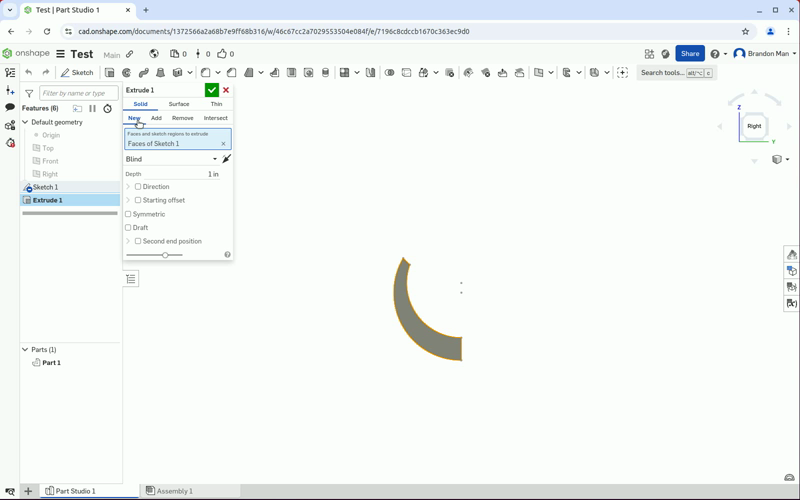
click(137, 120)
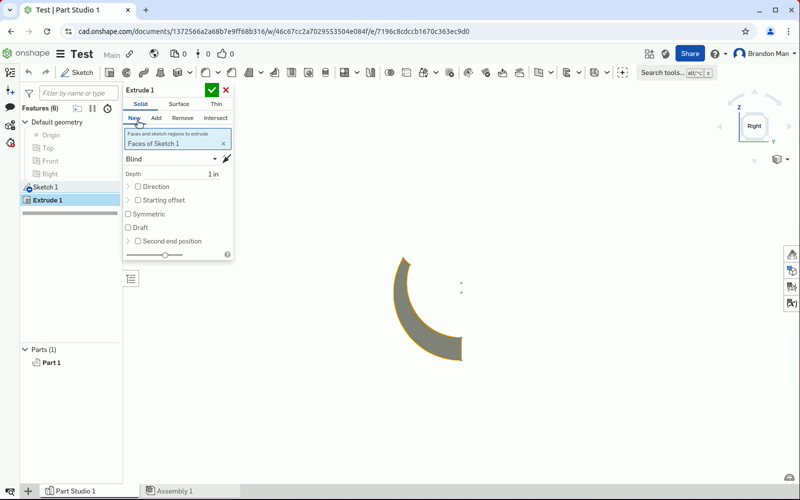
key(tab, 4)
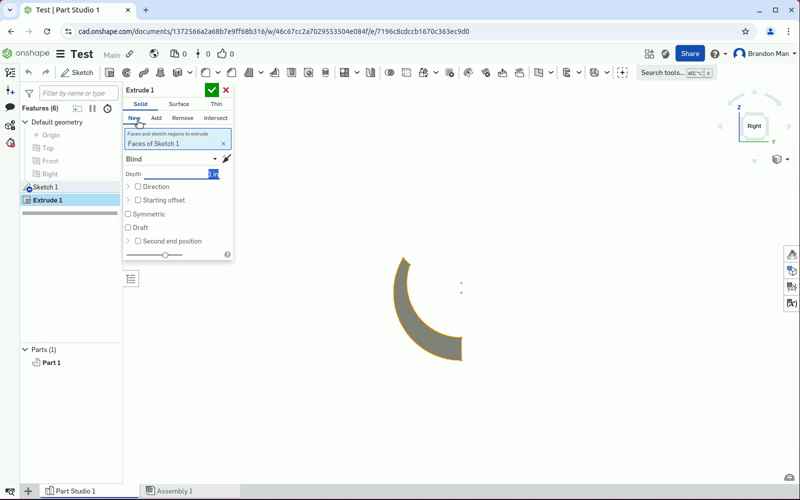
text(23.108)
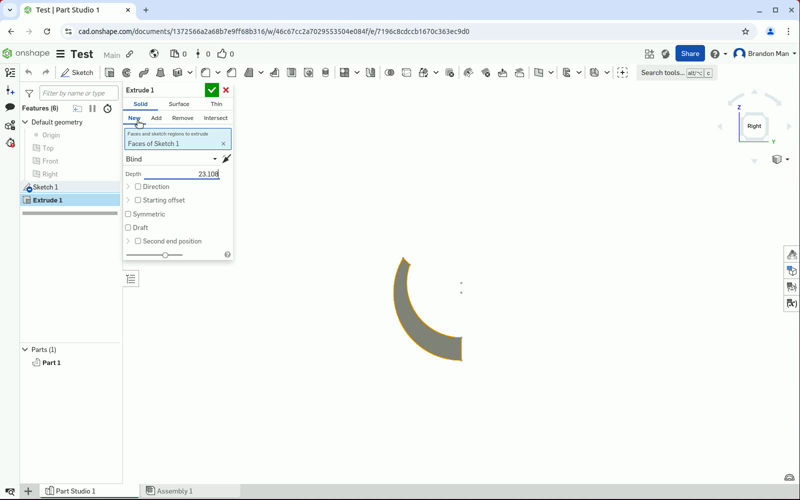
key(tab, 3)
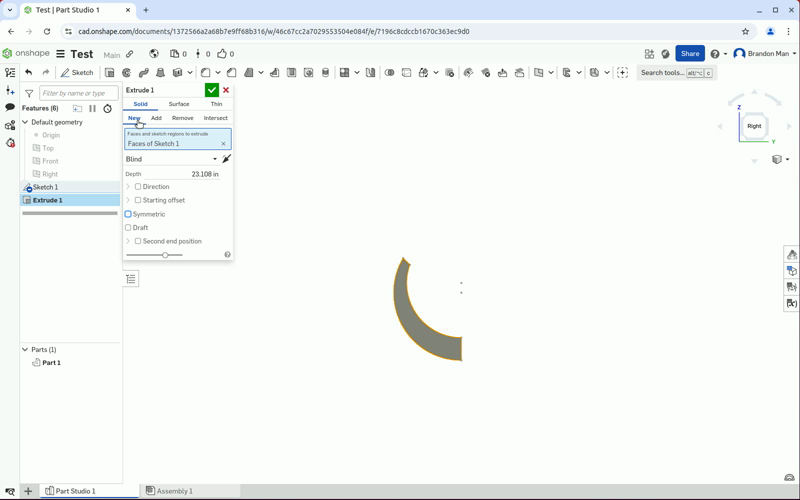
key(space)
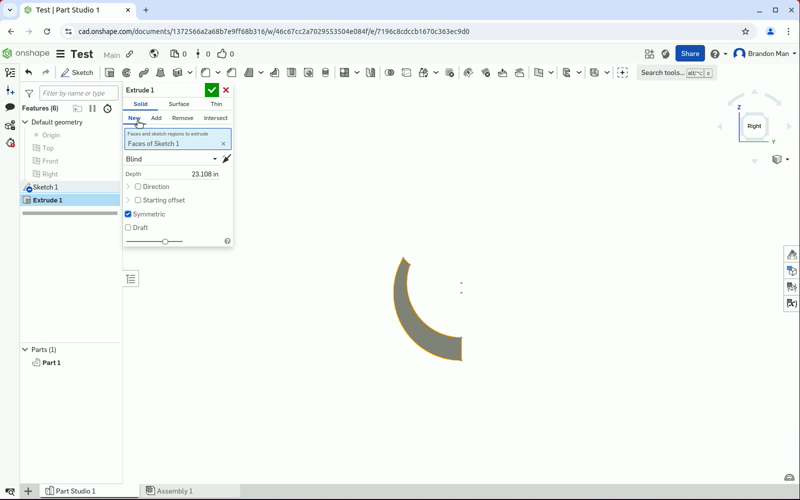
key(enter)
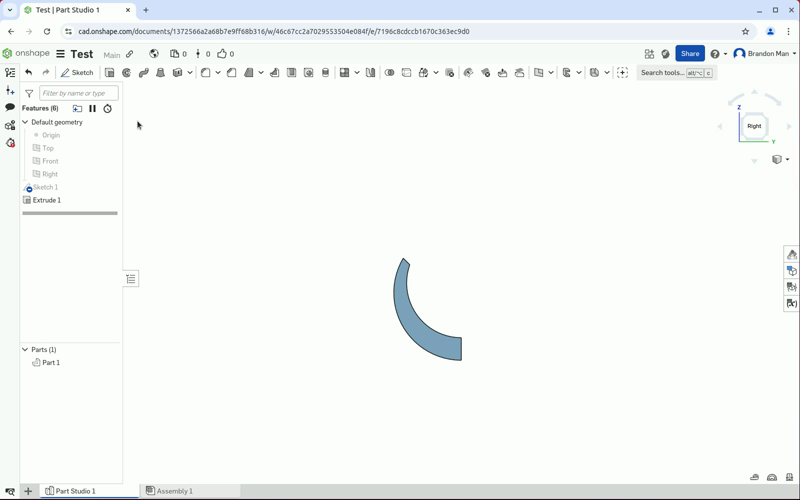
key(shift+h)
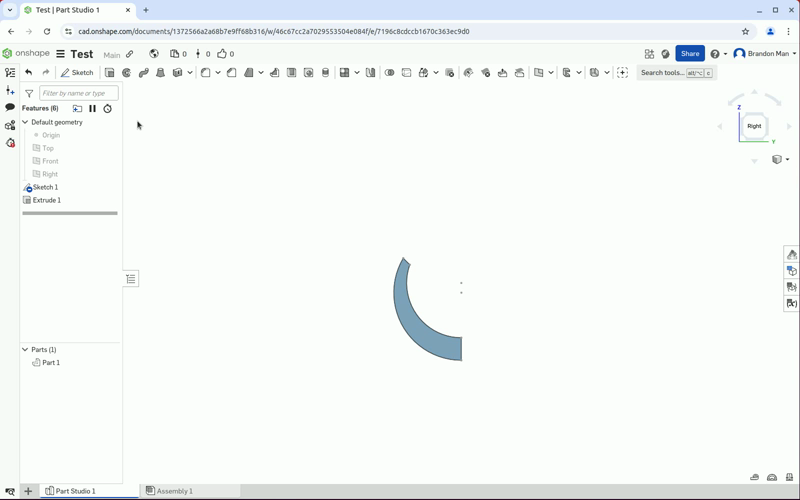
key(shift+h)
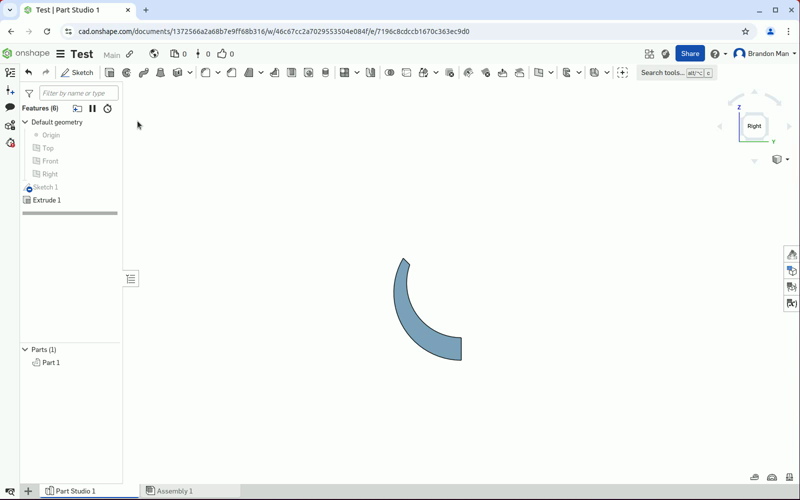
mouse_move(73, 189)
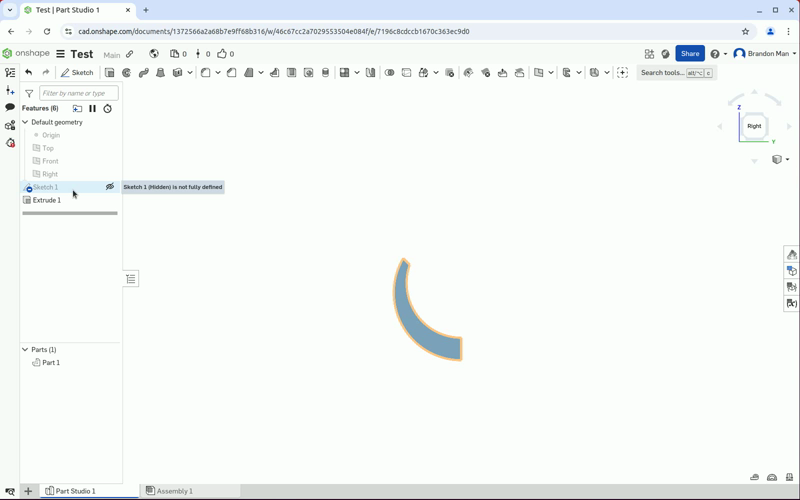
click(73, 189)
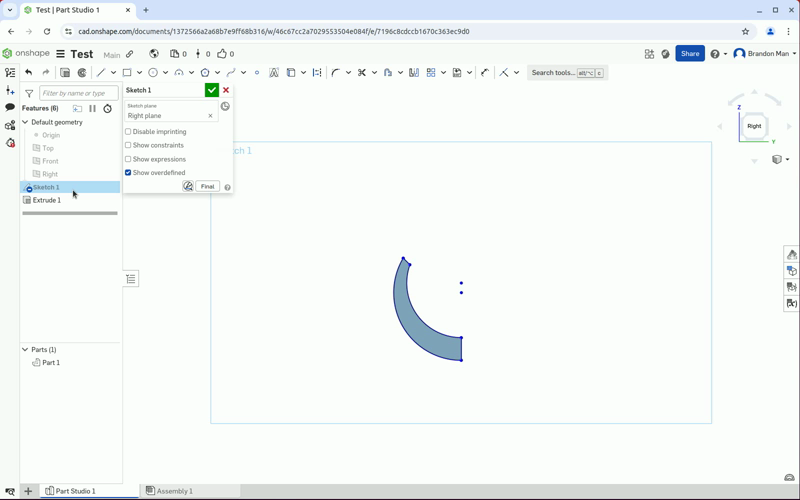
mouse_move(229, 92)
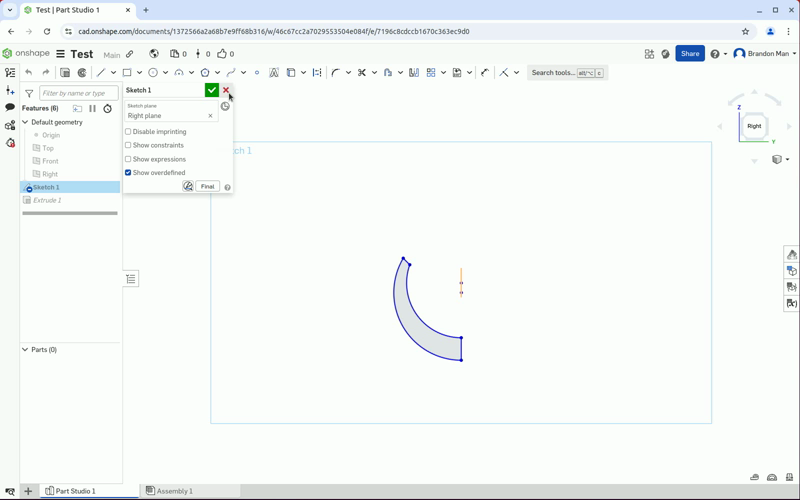
click(229, 92)
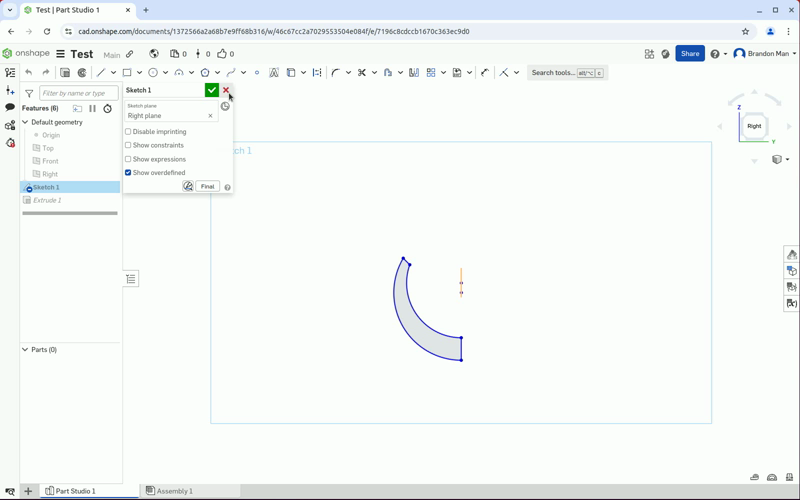
key(shift+s)
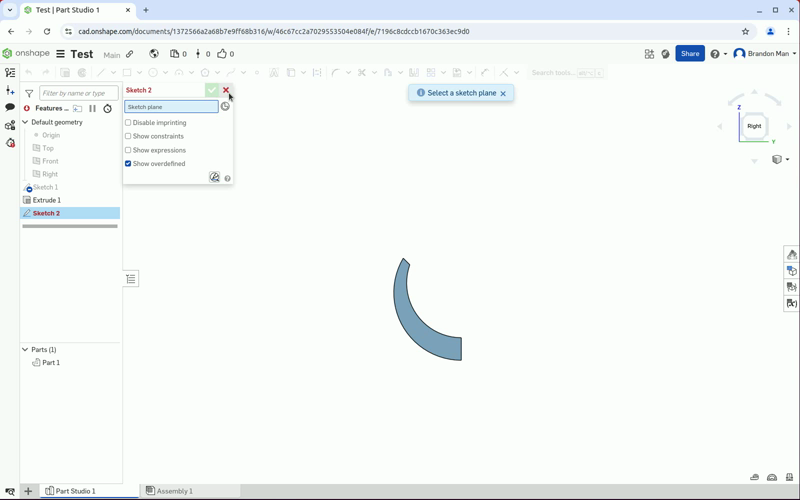
mouse_move(73, 176)
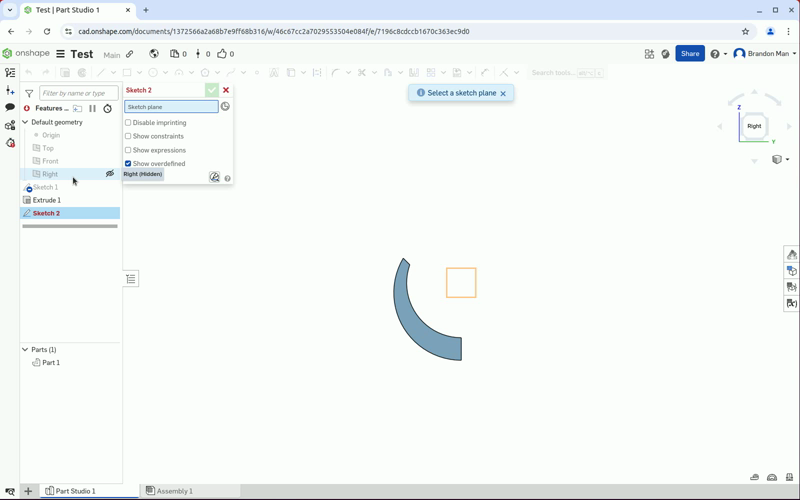
click(73, 176)
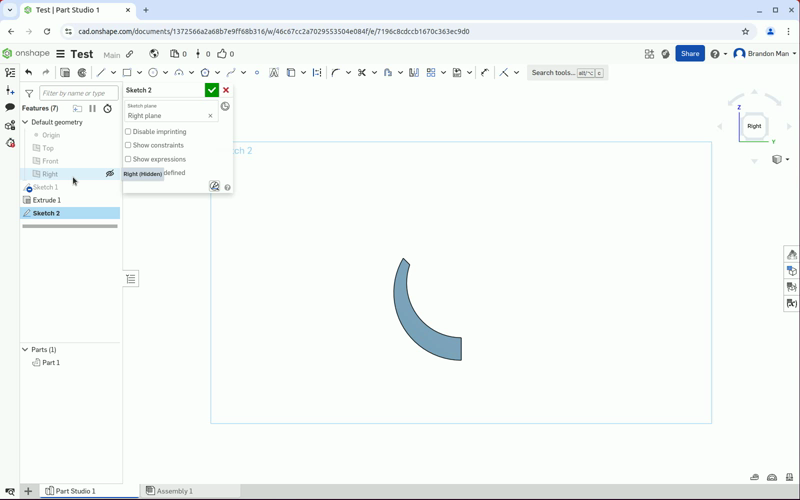
mouse_move(73, 352)
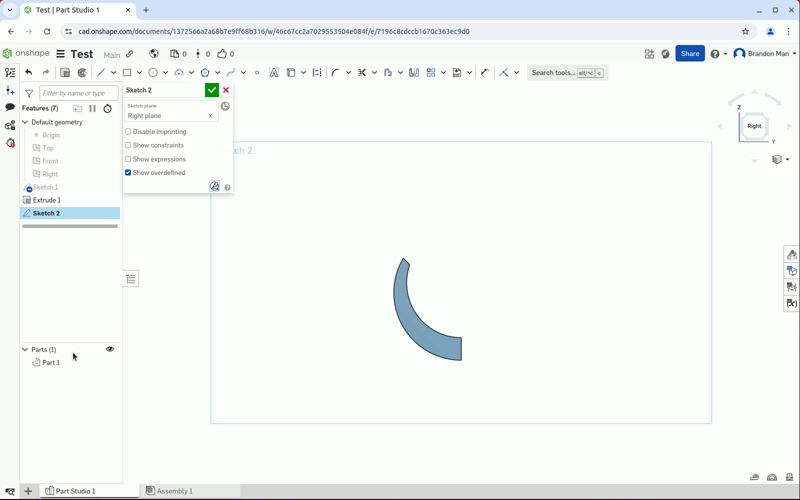
key(y)
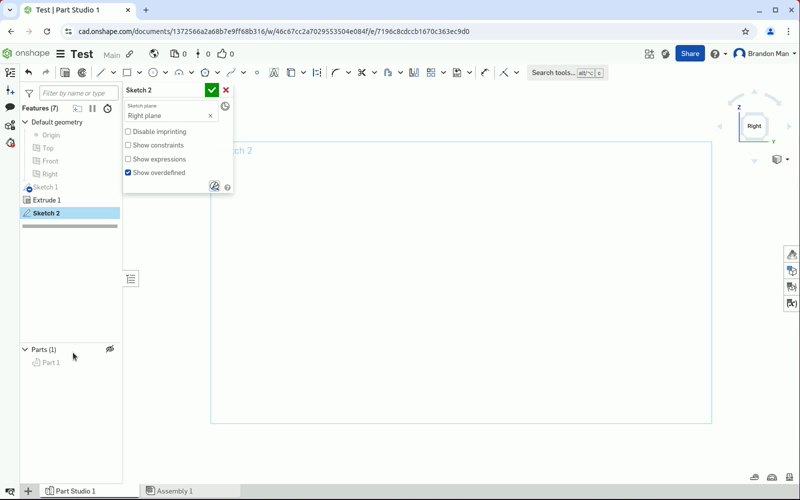
key(a)
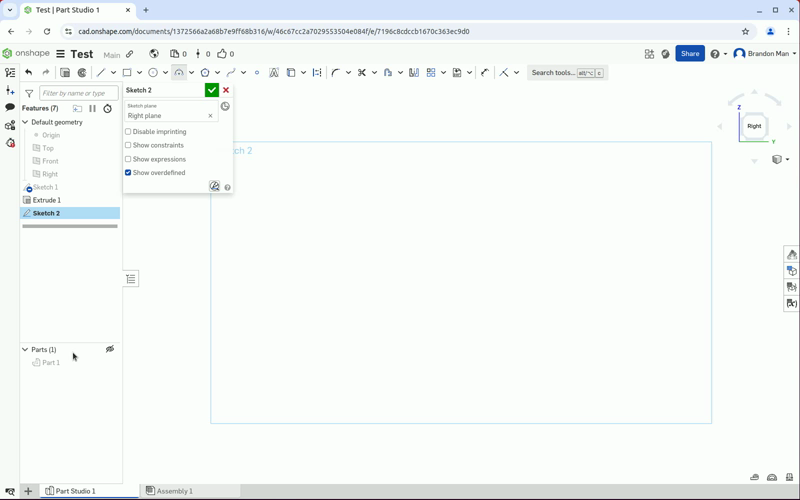
key_down(shift)
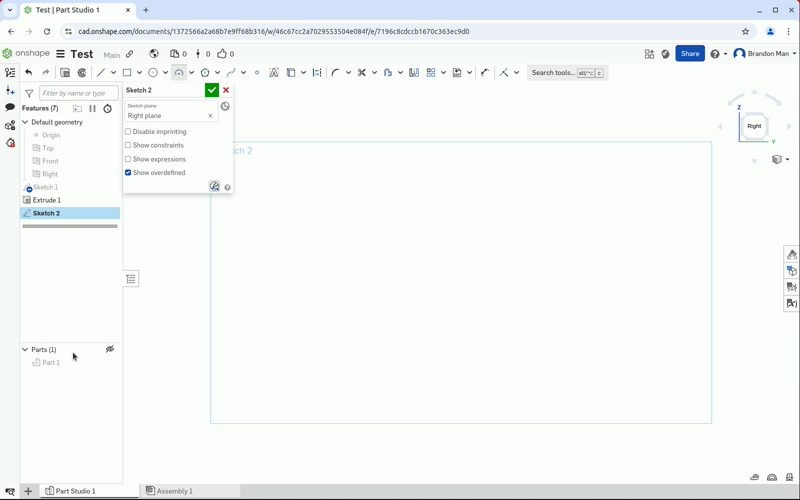
mouse_move(460, 359)
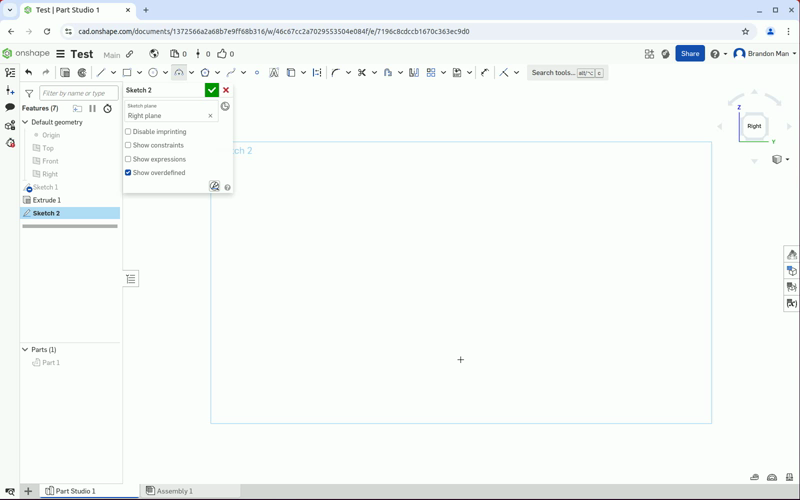
click(460, 359)
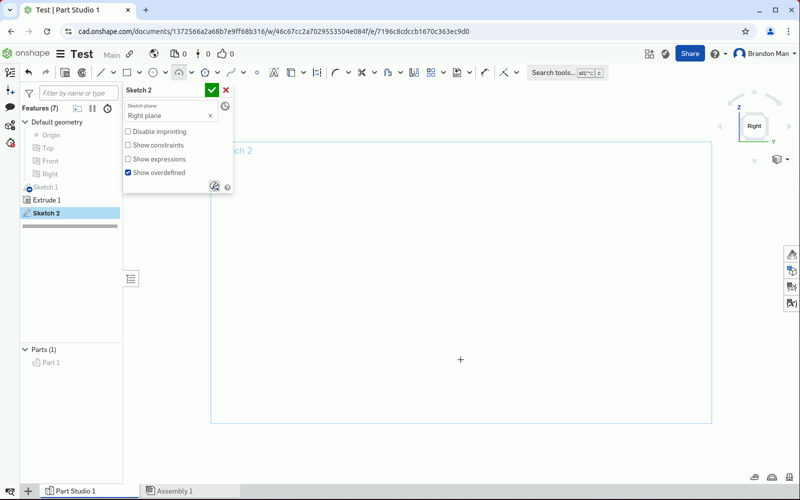
key_up(shift)
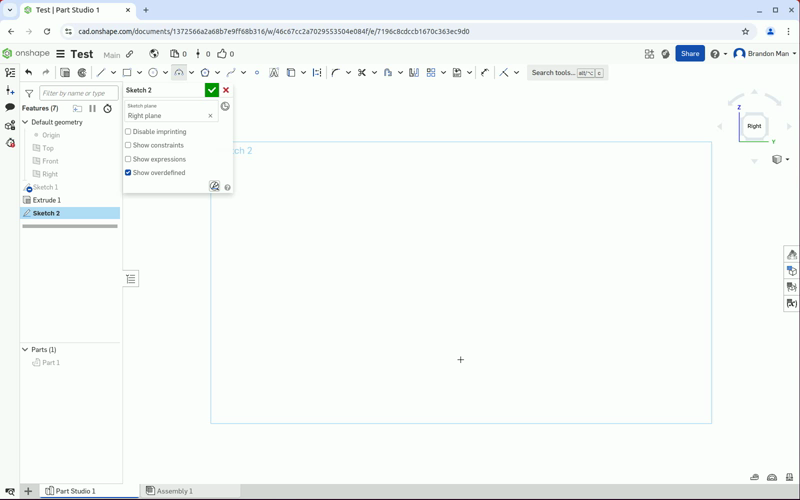
key_down(shift)
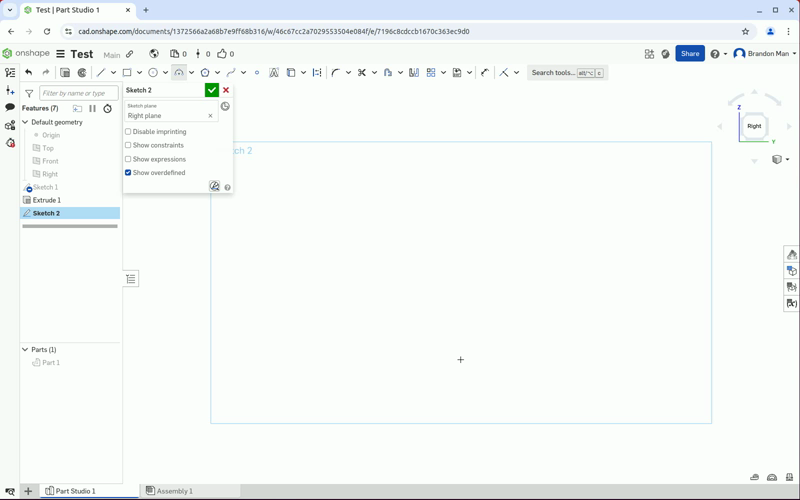
mouse_move(518, 257)
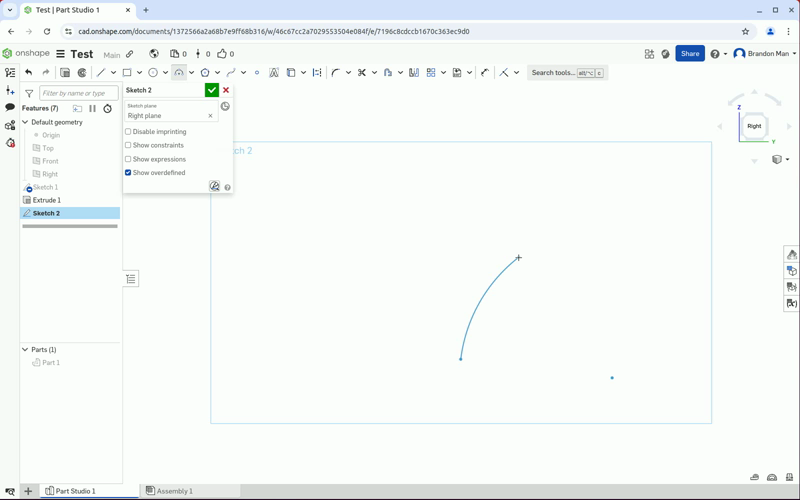
click(518, 257)
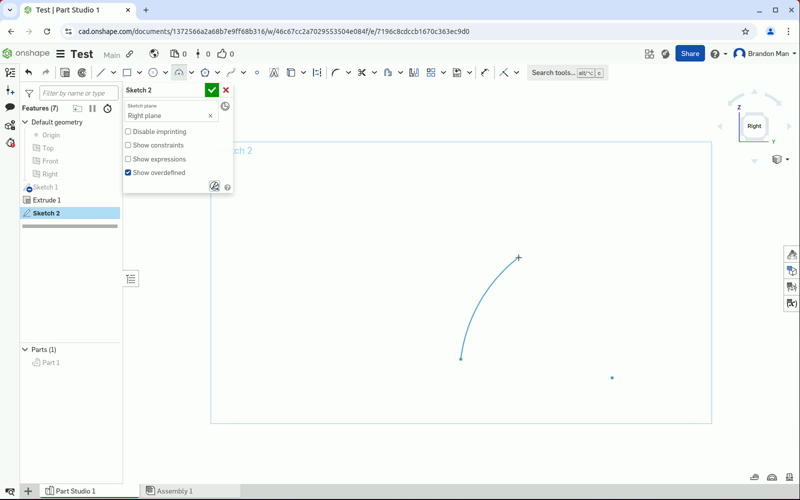
mouse_move(519, 324)
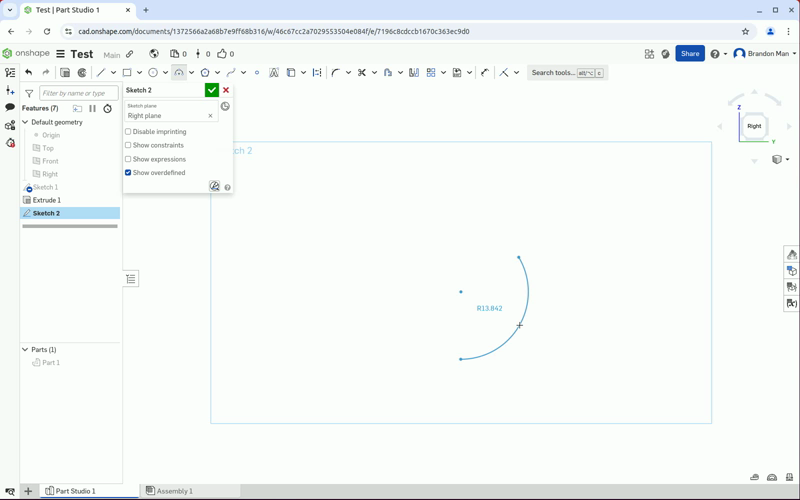
click(519, 324)
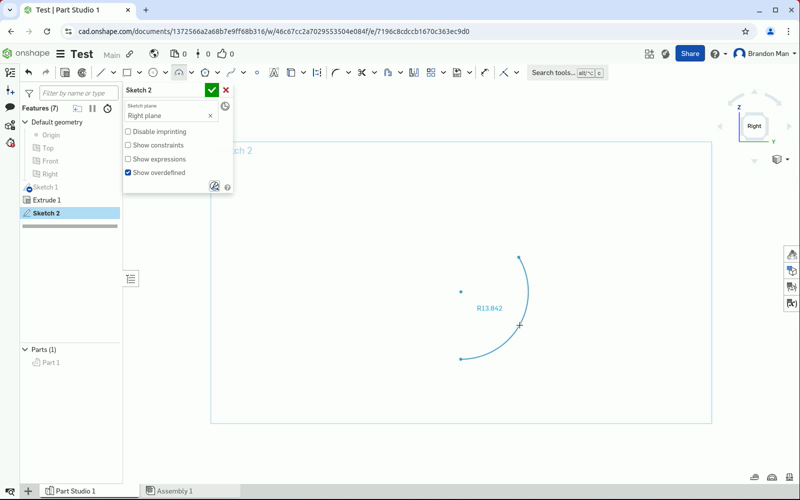
key_up(shift)
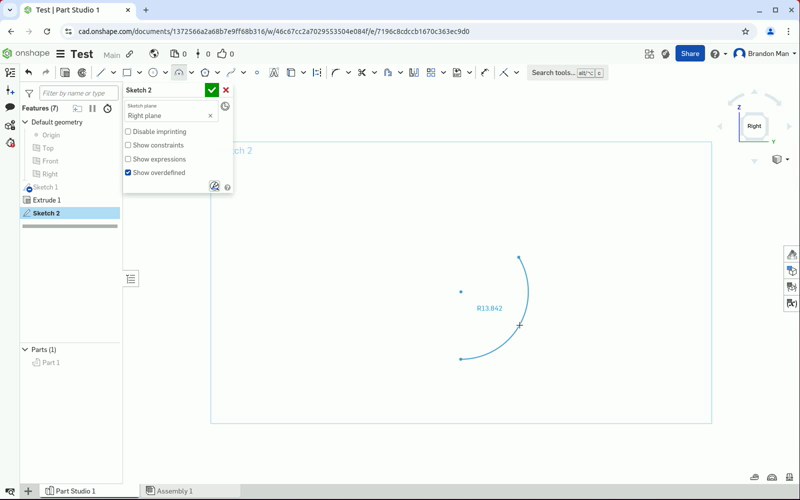
key(esc)
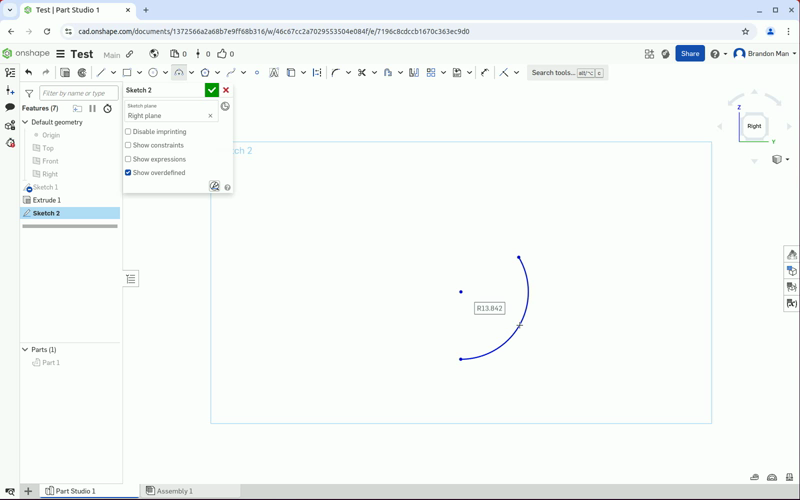
key(l)
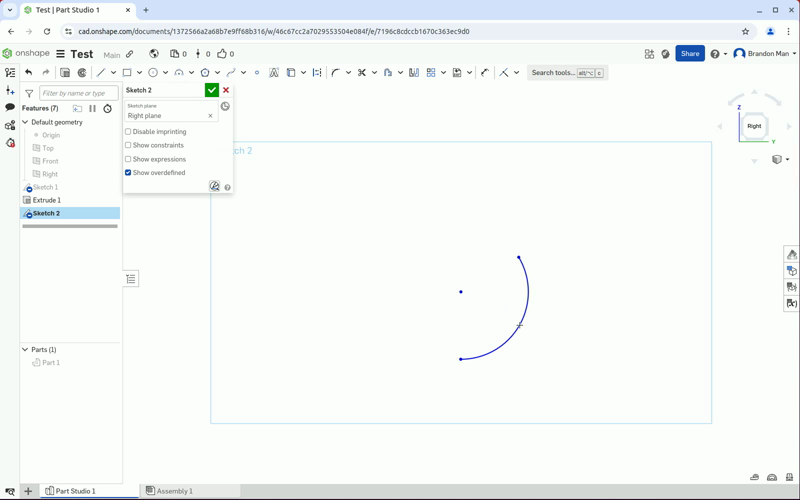
mouse_move(518, 257)
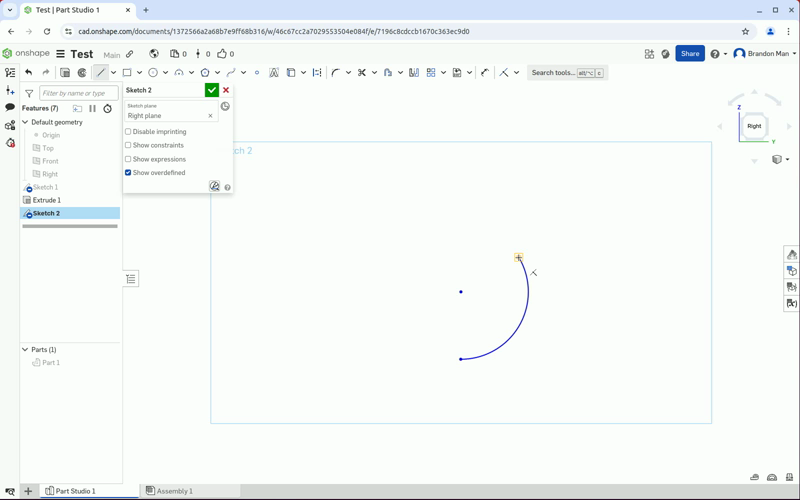
click(518, 257)
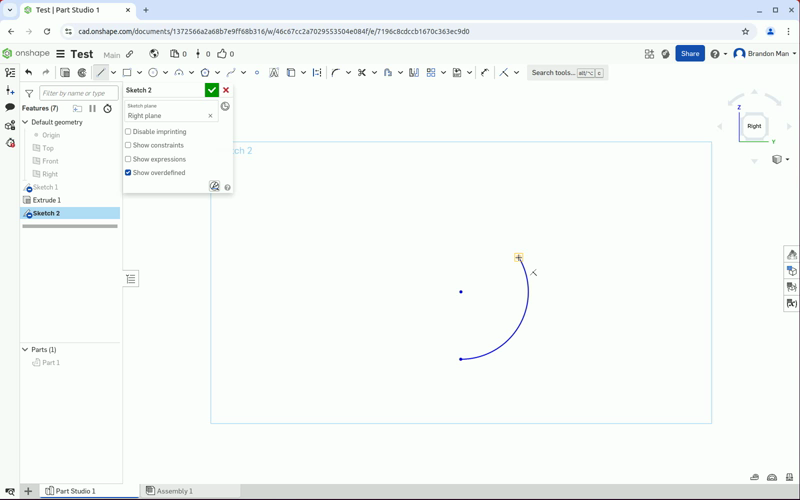
key_down(shift)
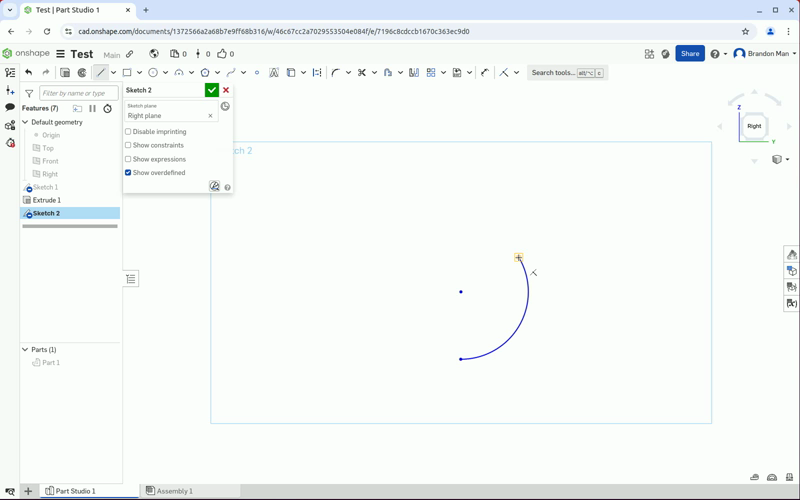
mouse_move(548, 257)
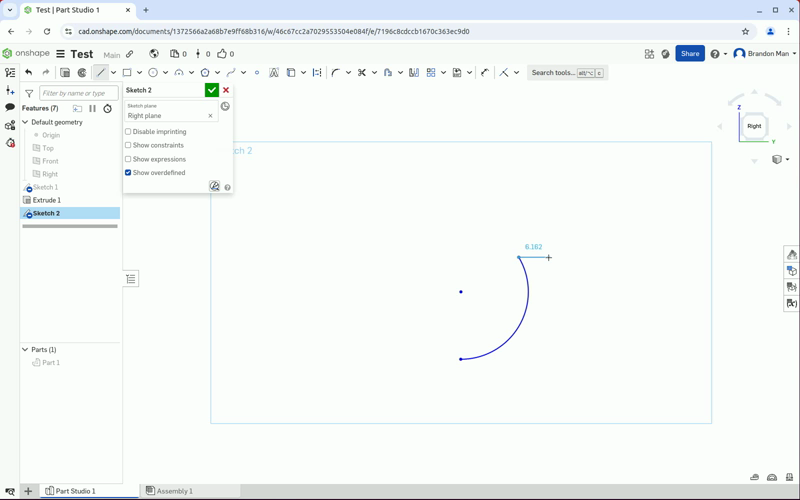
mouse_move(512, 263)
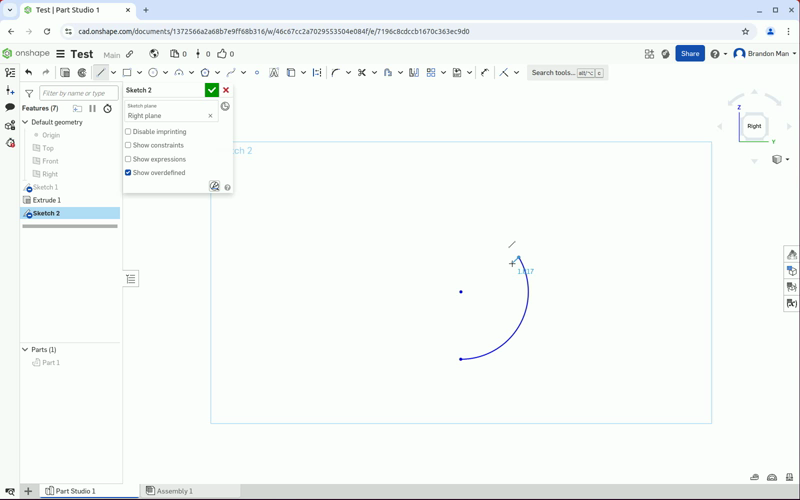
click(512, 263)
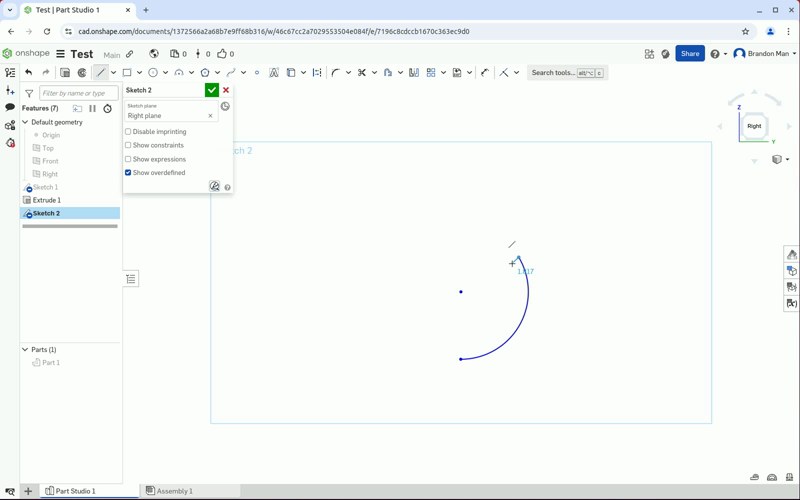
key_up(shift)
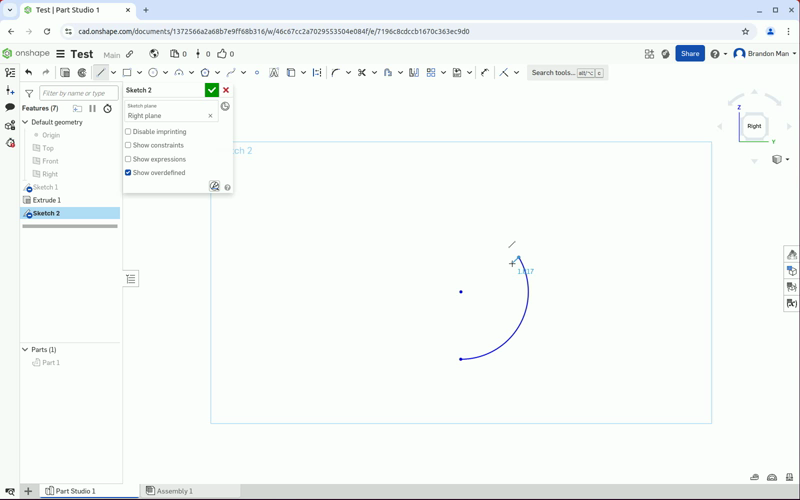
key(esc)
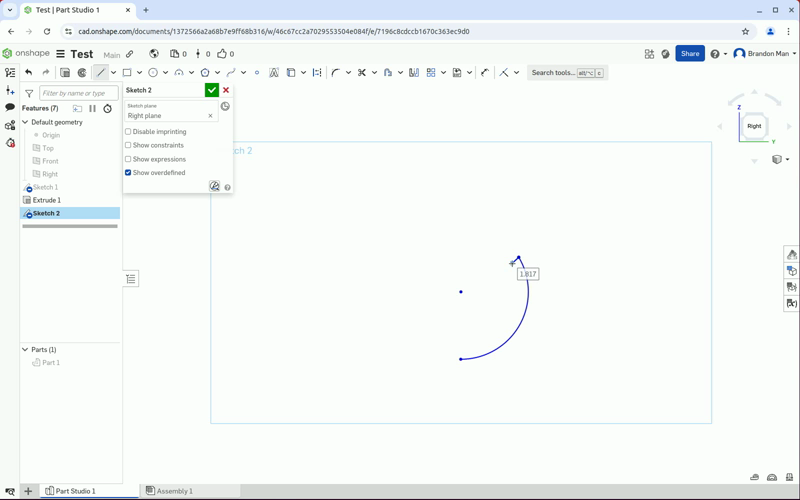
key(a)
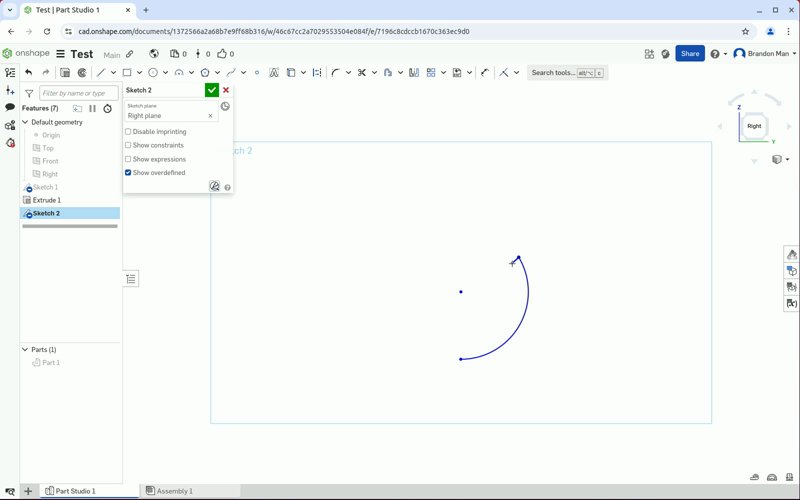
mouse_move(512, 263)
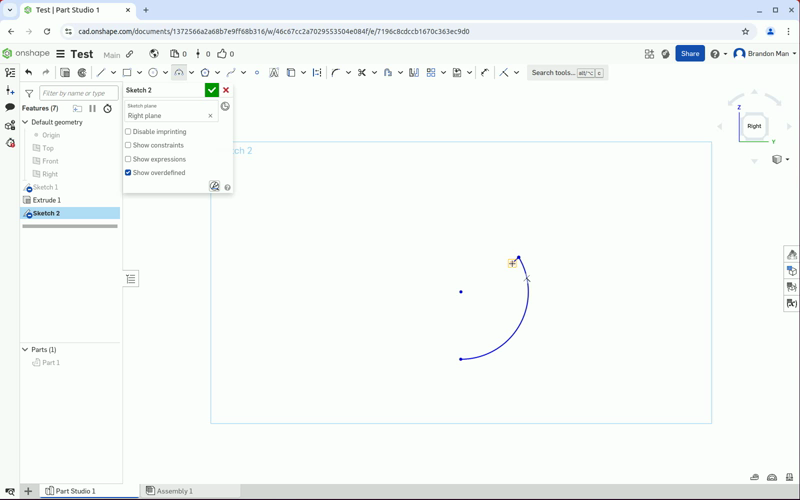
click(512, 263)
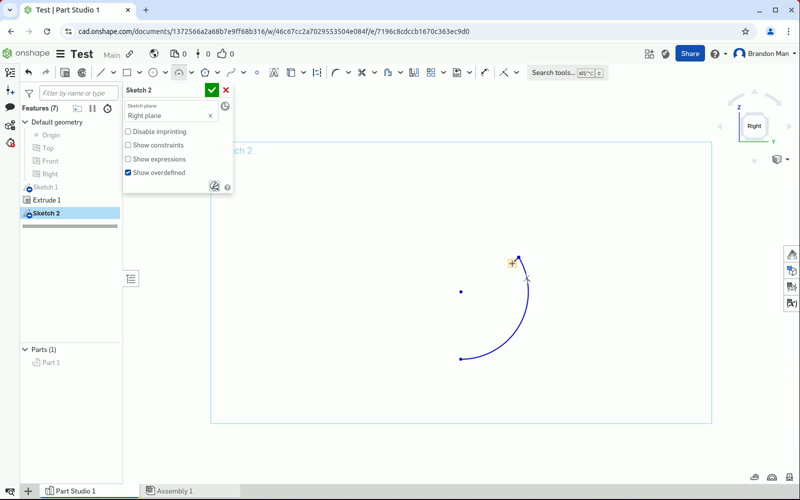
key_down(shift)
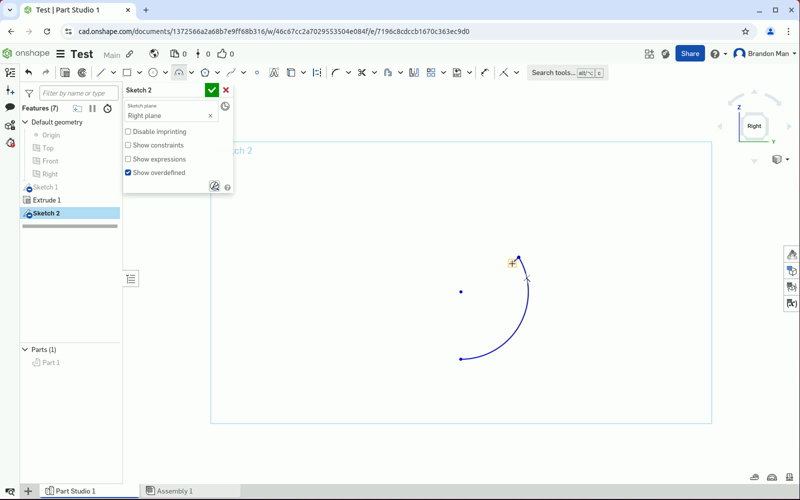
mouse_move(460, 336)
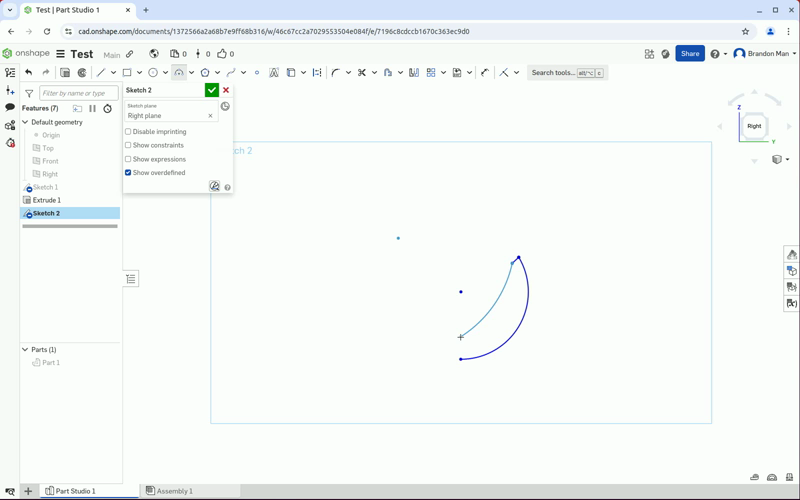
click(460, 336)
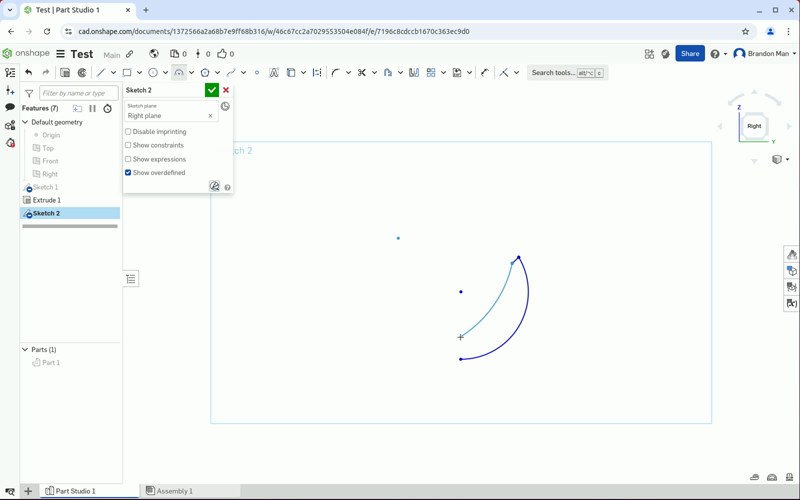
mouse_move(505, 313)
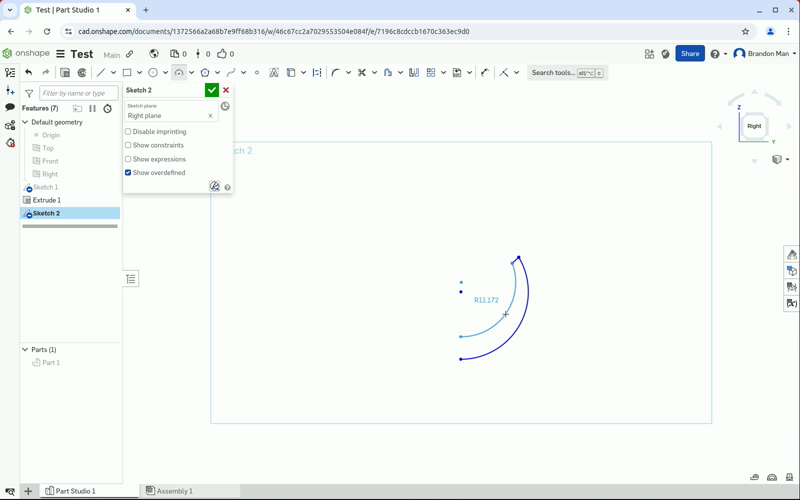
click(505, 313)
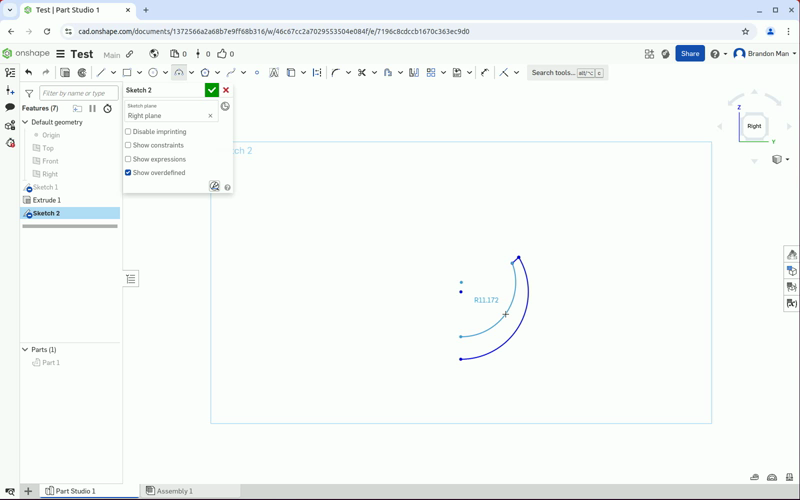
key_up(shift)
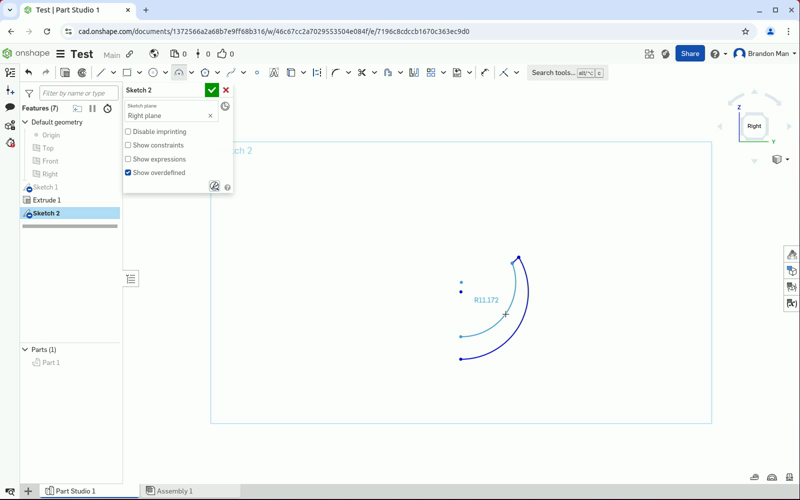
key(esc)
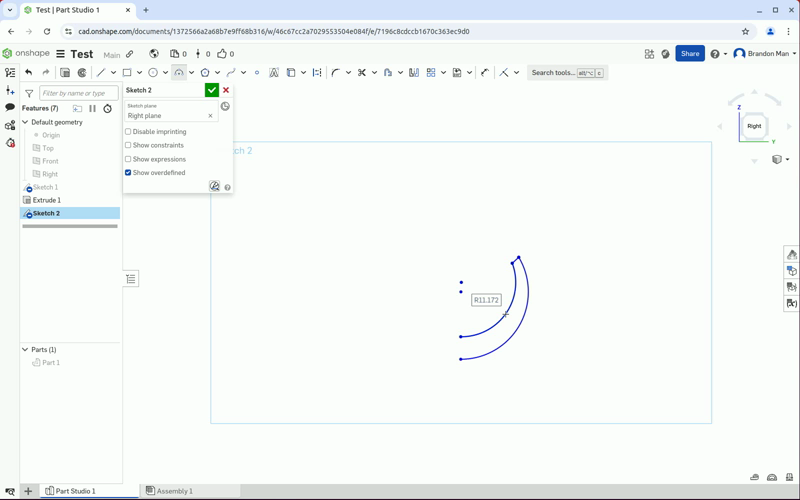
key(l)
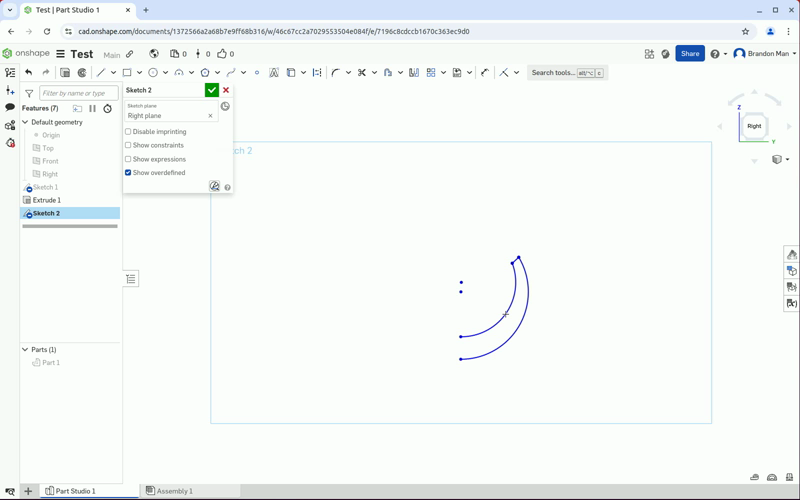
mouse_move(460, 336)
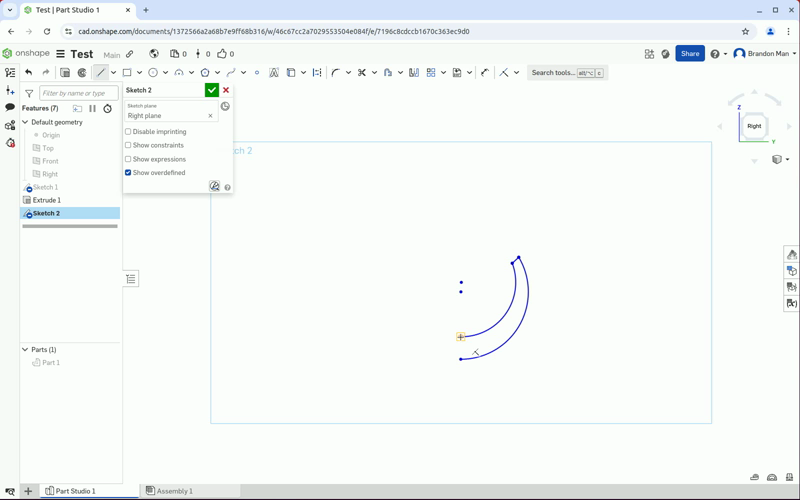
click(460, 336)
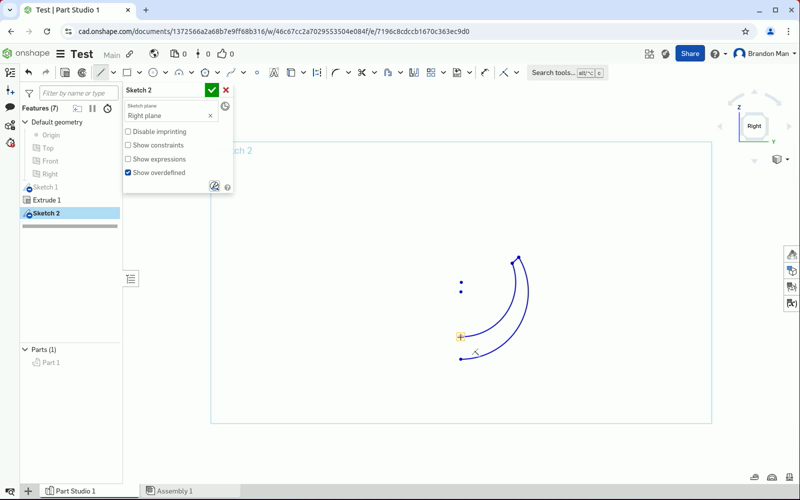
mouse_move(490, 336)
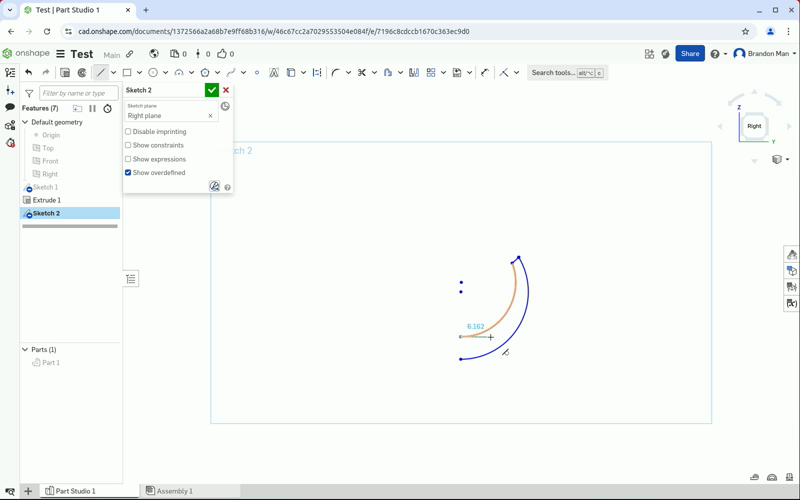
key_down(shift)
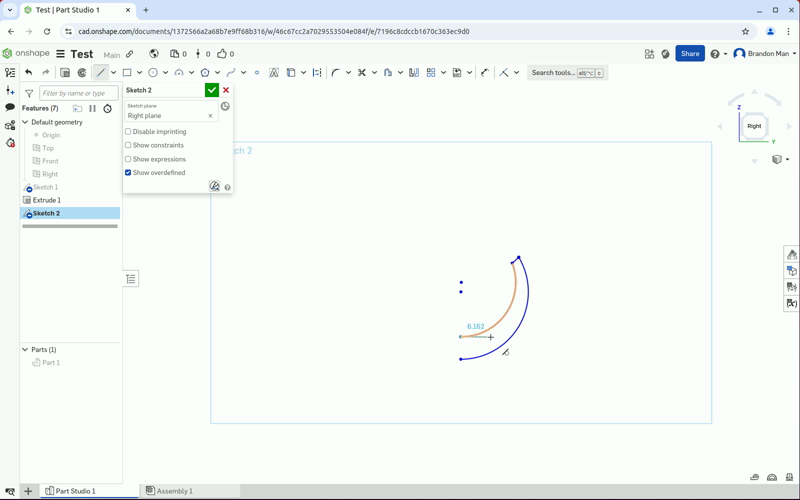
mouse_move(460, 359)
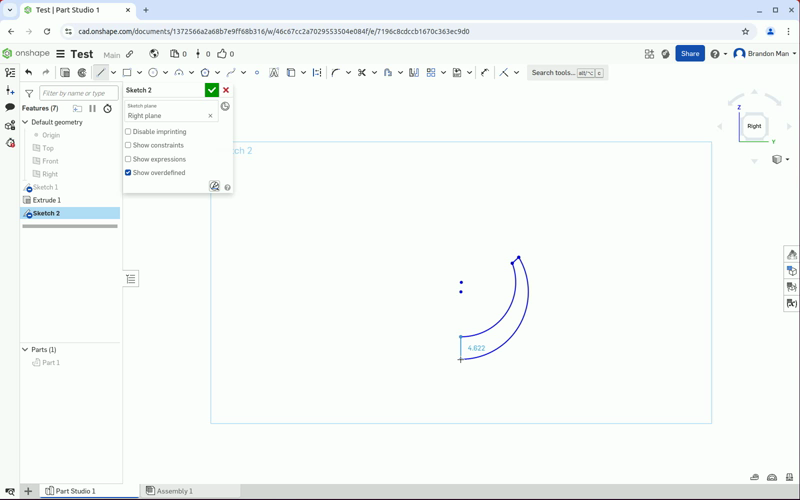
key_up(shift)
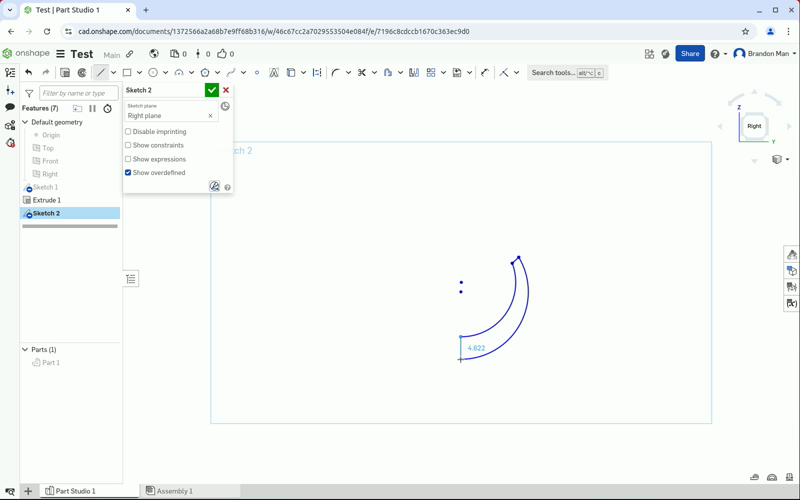
click(460, 359)
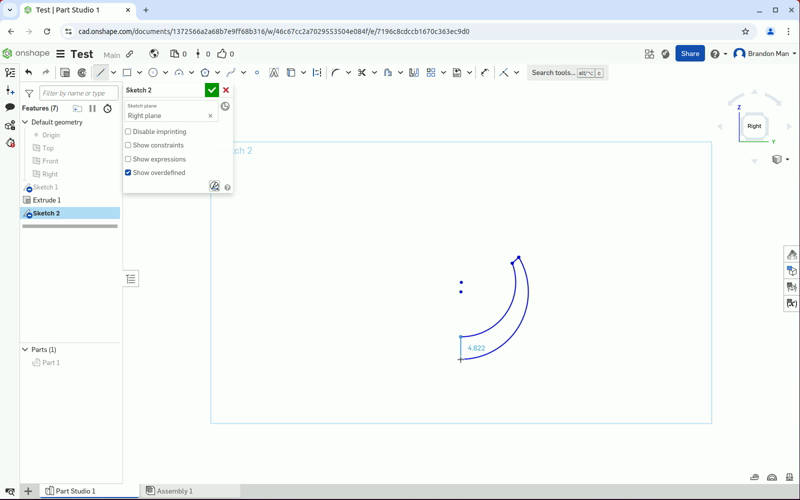
key(esc)
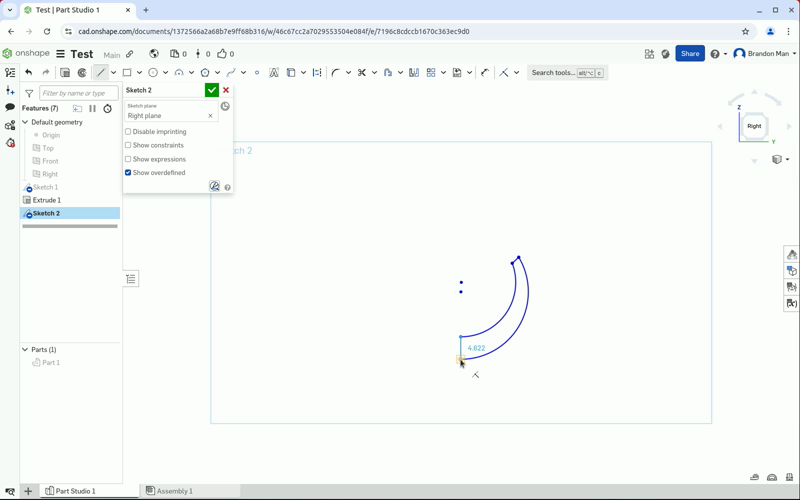
mouse_move(517, 294)
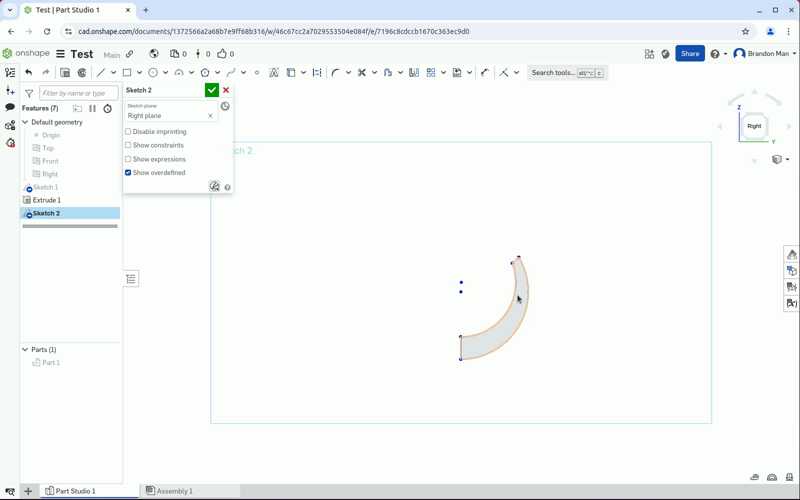
scroll(6)
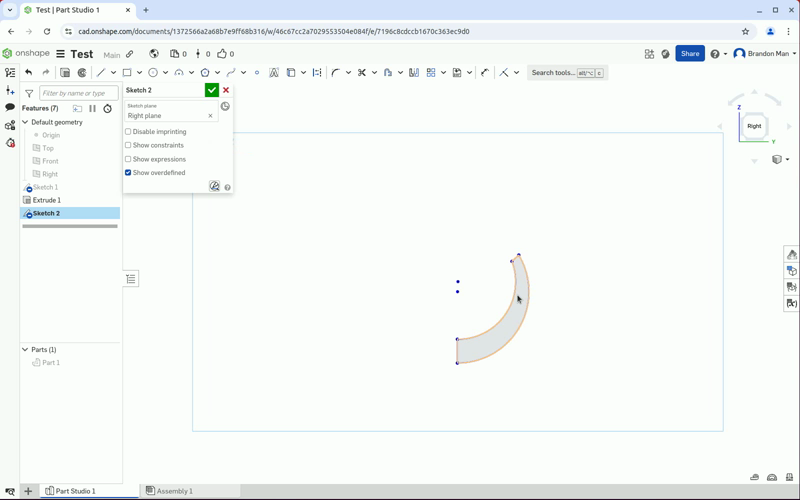
scroll(6)
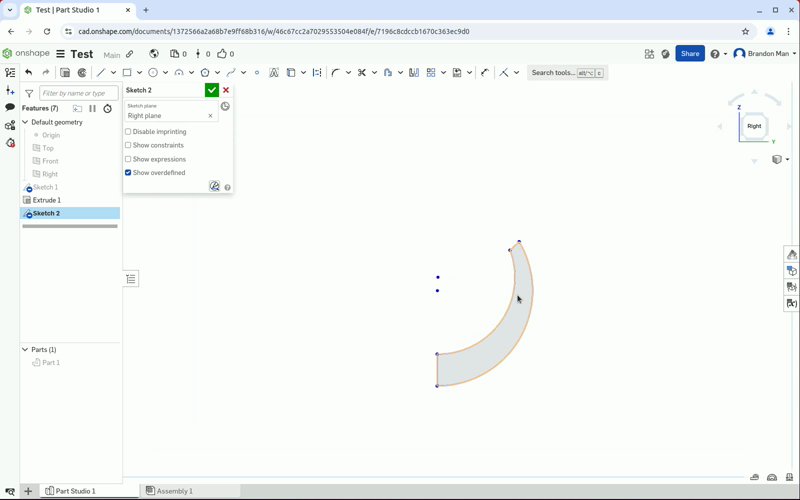
scroll(6)
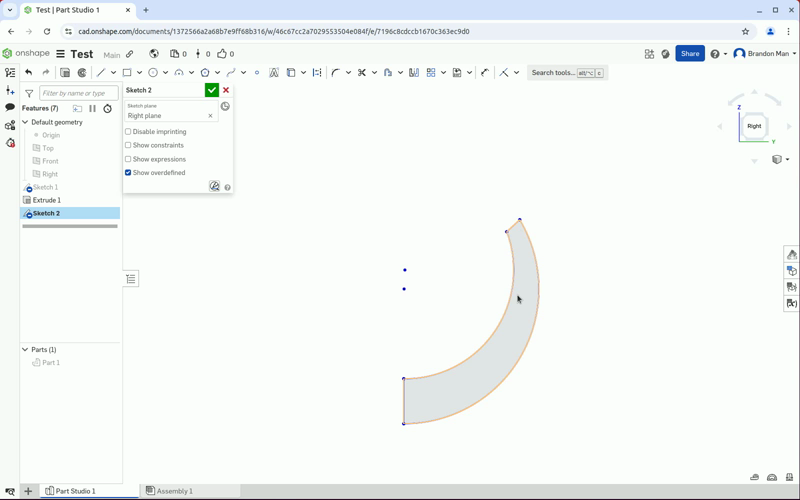
scroll(6)
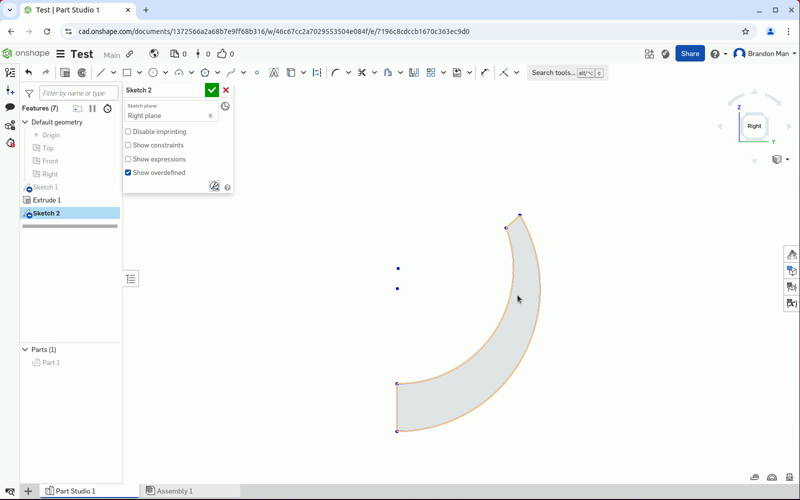
scroll(6)
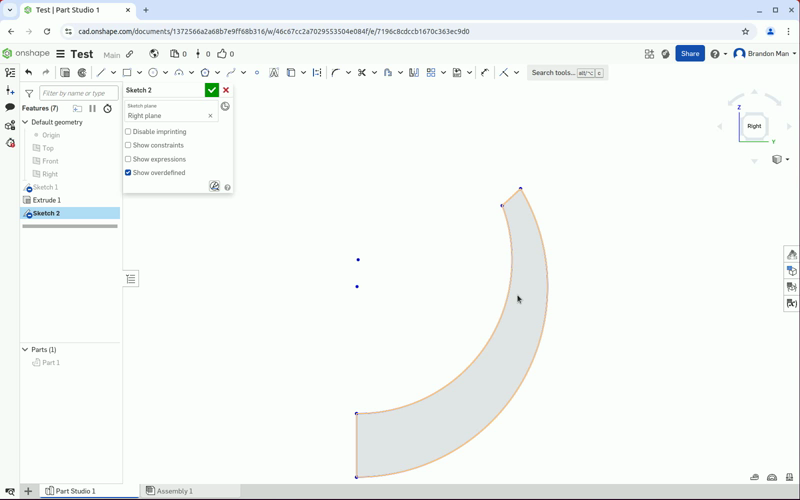
scroll(6)
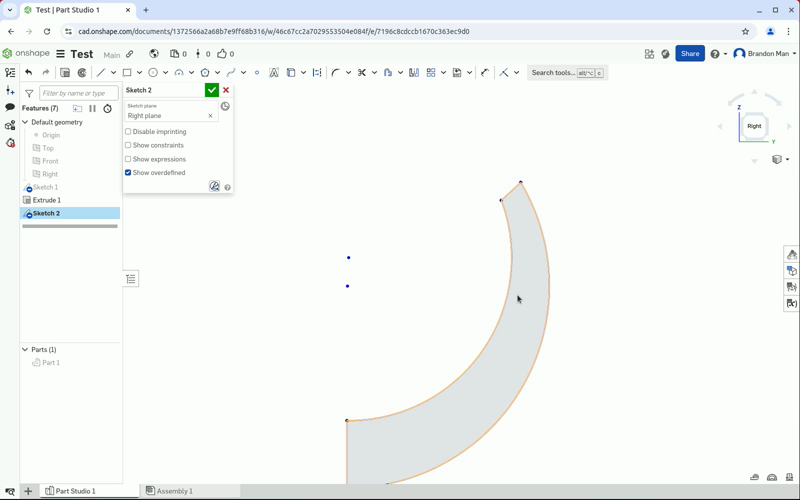
scroll(6)
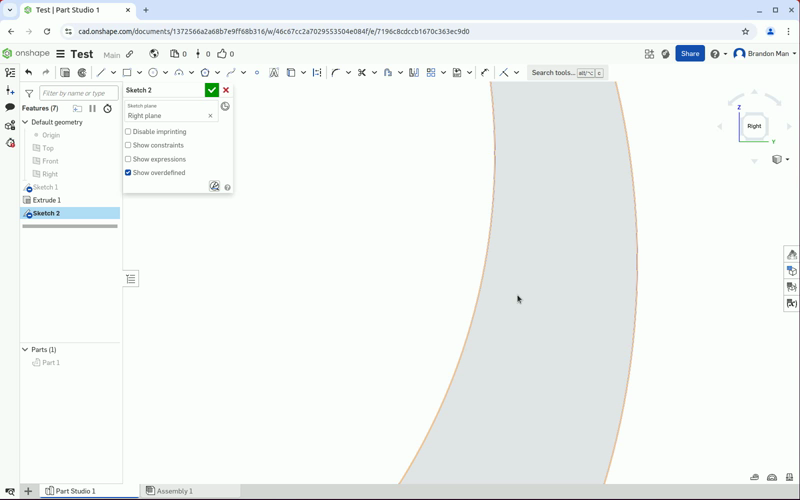
click(517, 294)
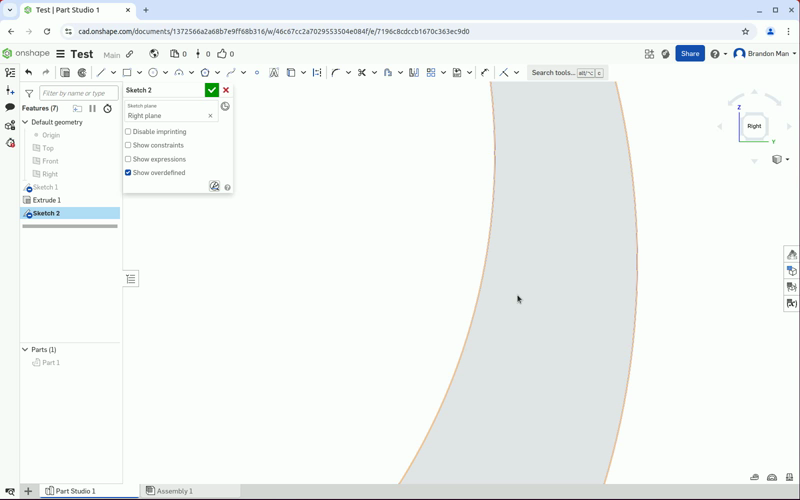
scroll(-6)
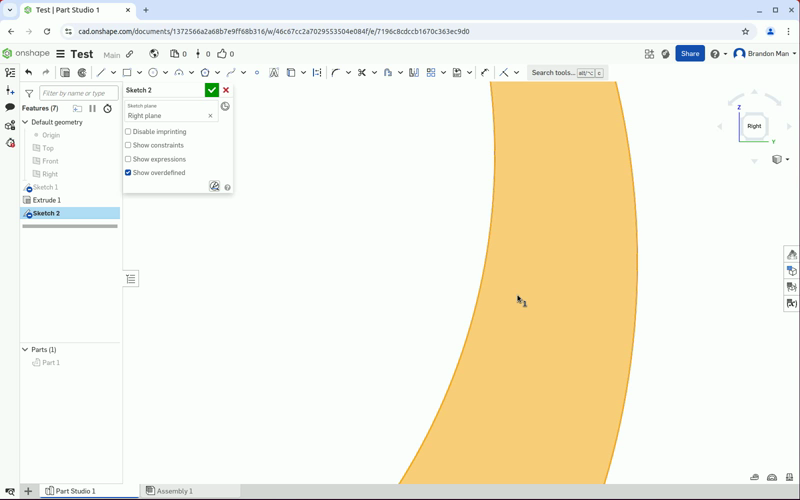
scroll(-6)
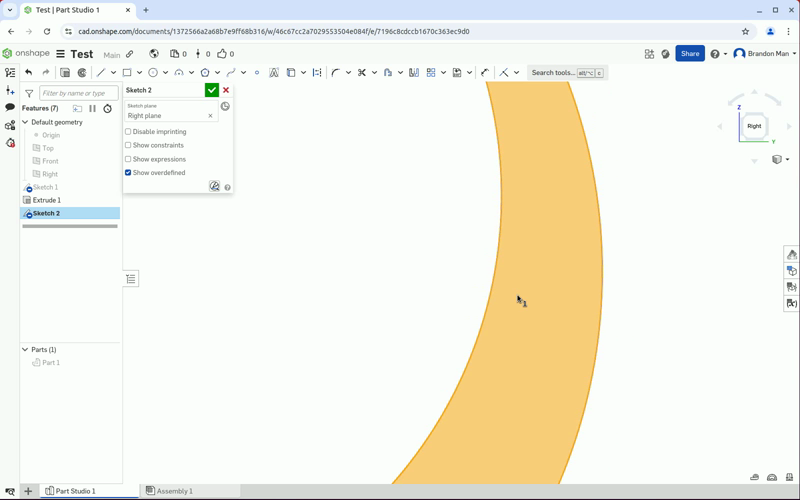
scroll(-6)
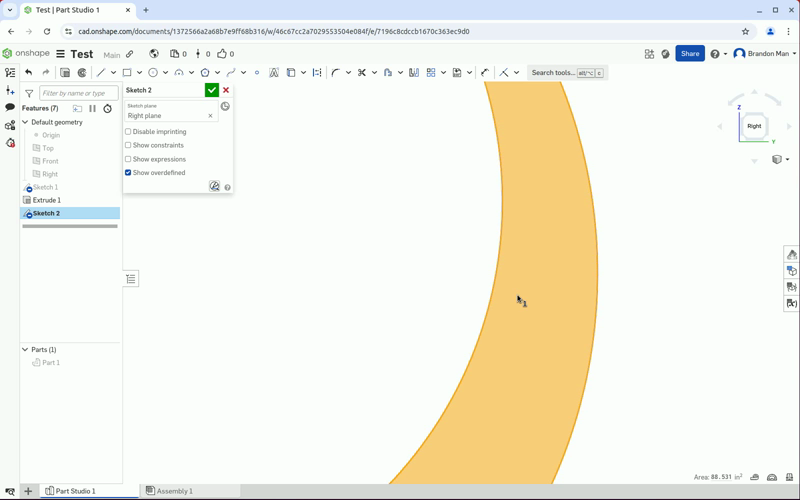
scroll(-6)
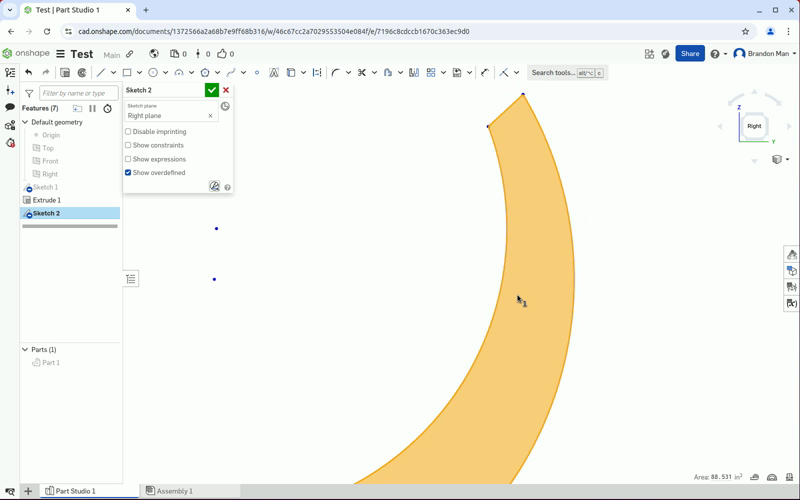
scroll(-6)
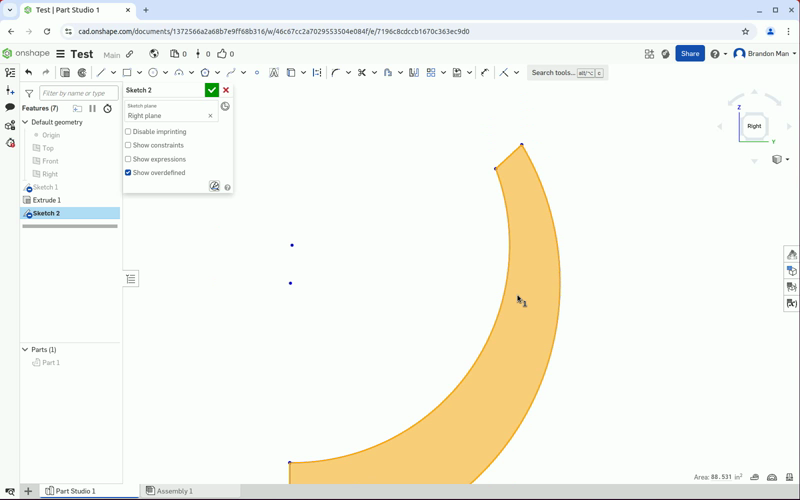
scroll(-6)
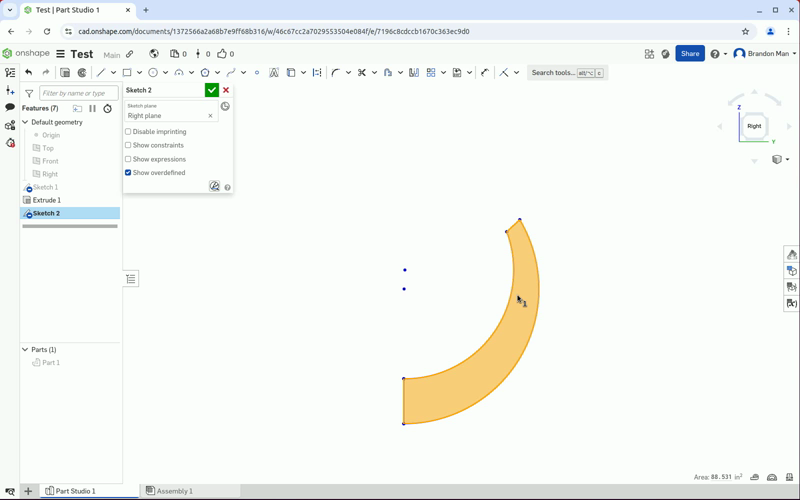
scroll(-6)
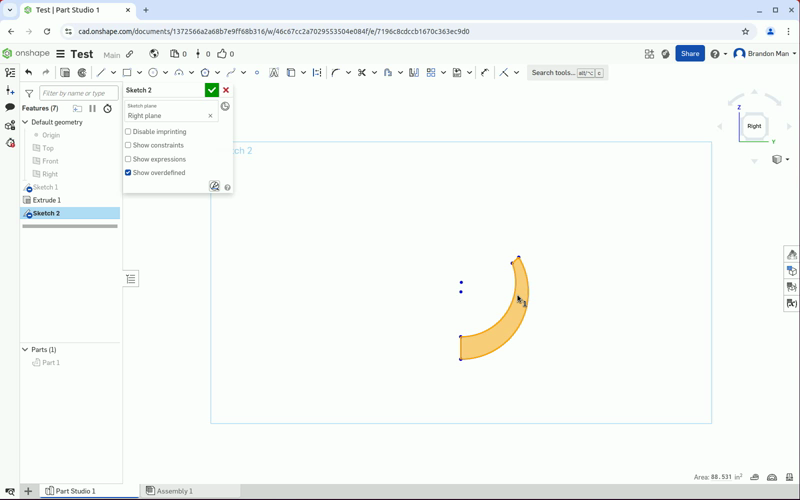
mouse_move(73, 352)
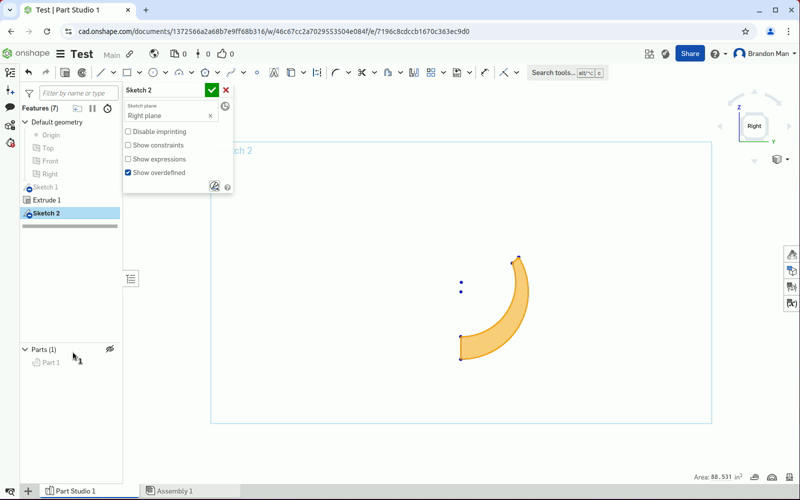
key(shift+y)
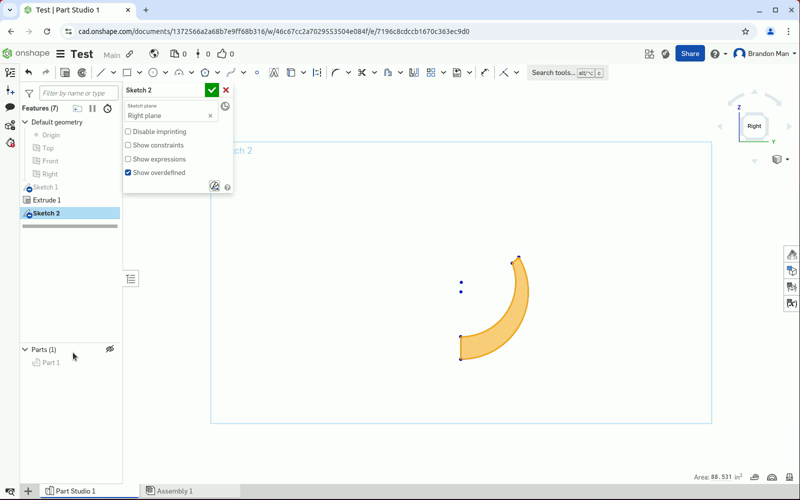
key(shift+e)
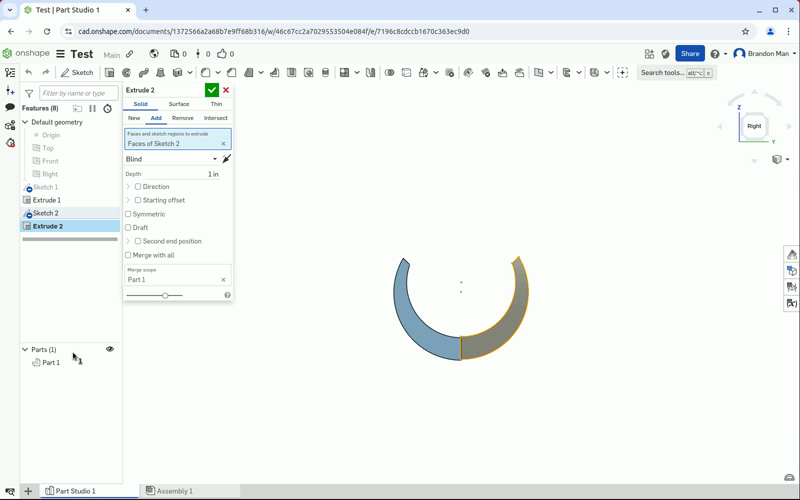
mouse_move(143, 106)
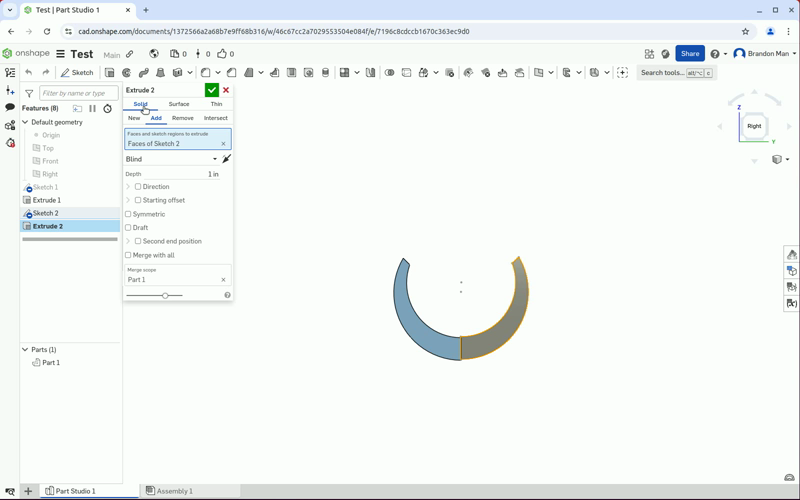
click(143, 106)
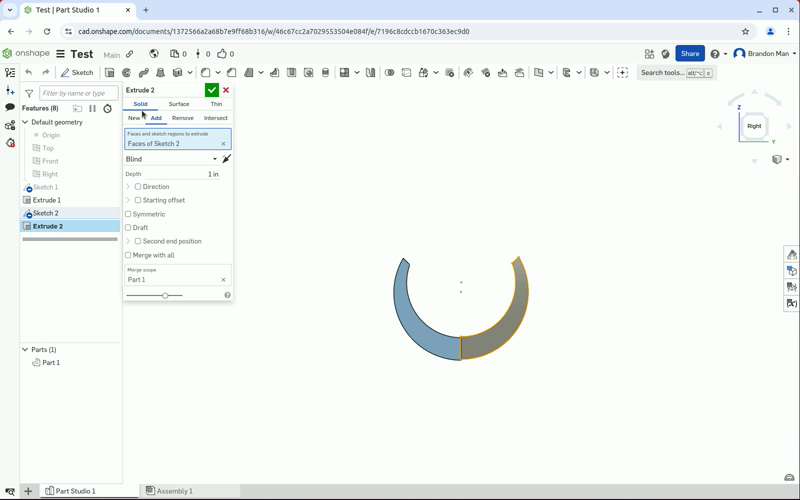
mouse_move(137, 120)
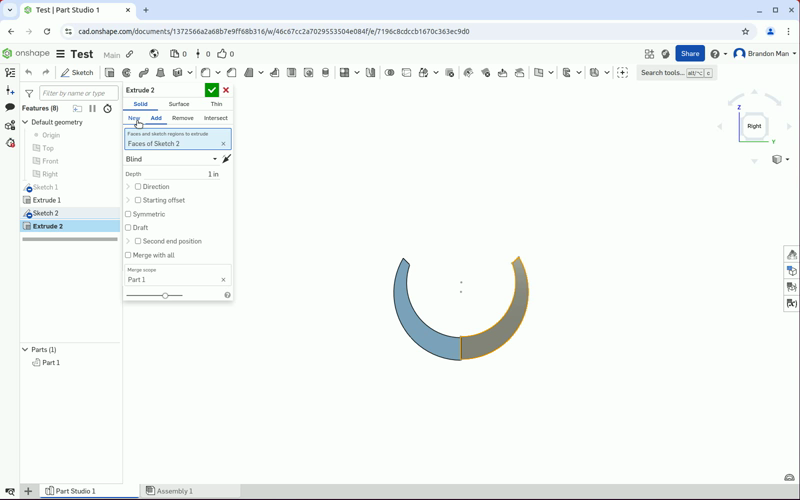
click(137, 120)
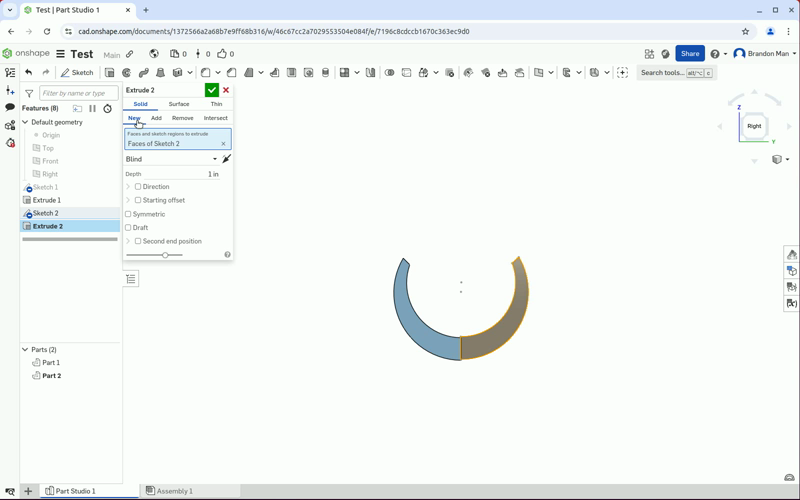
key(tab, 4)
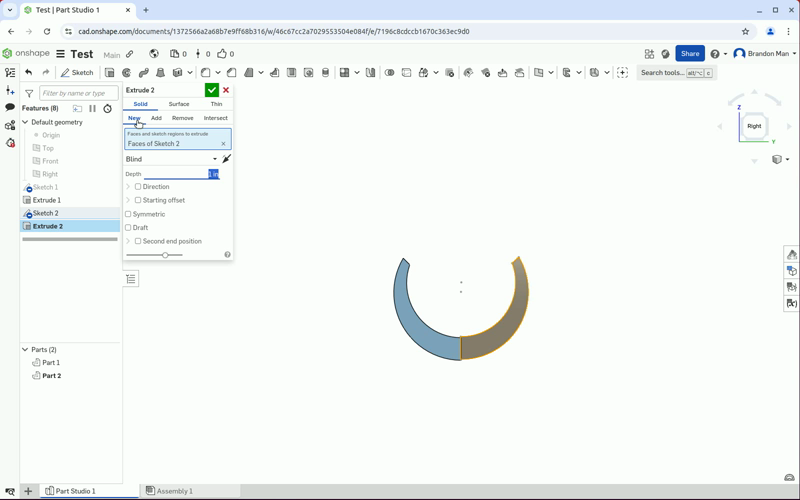
text(23.108)
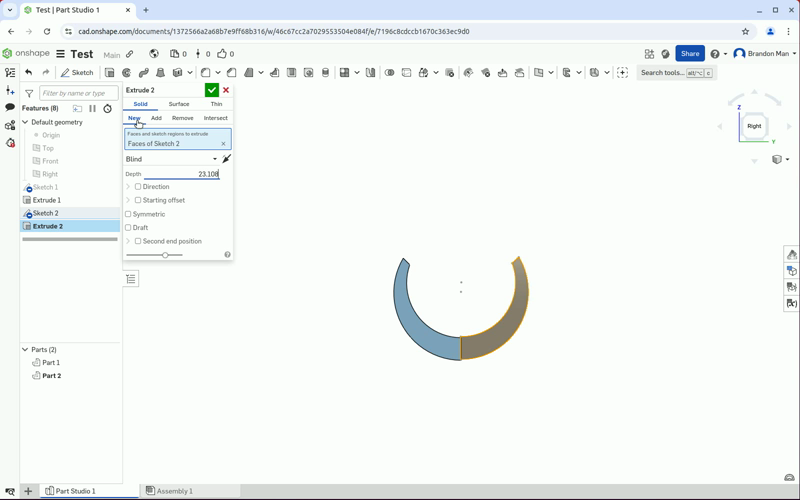
key(tab, 3)
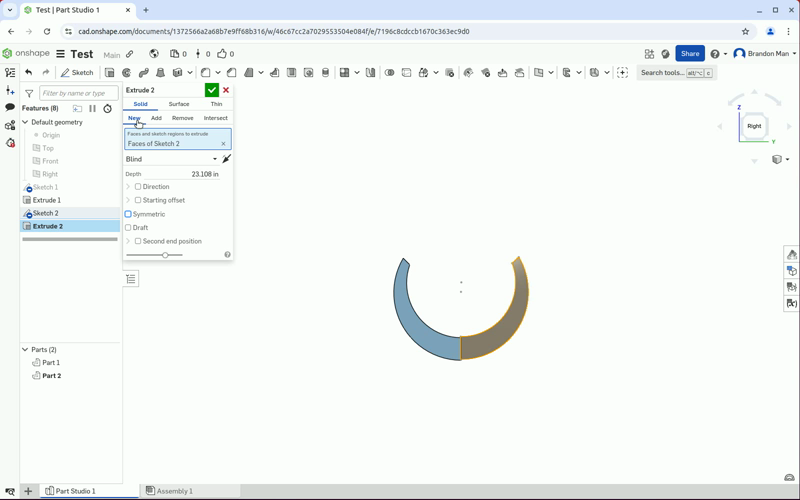
key(space)
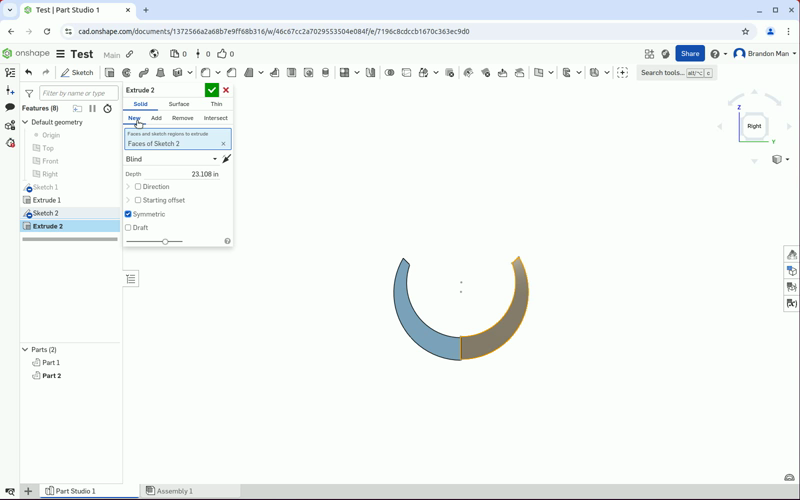
key(enter)
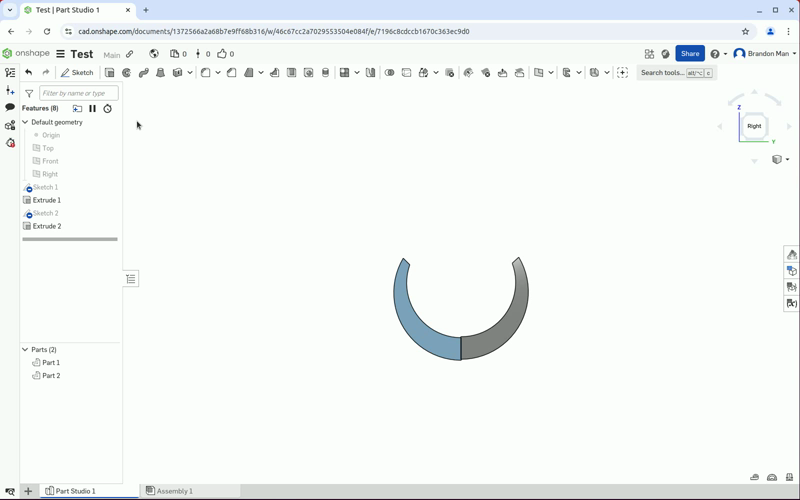
key(shift+h)
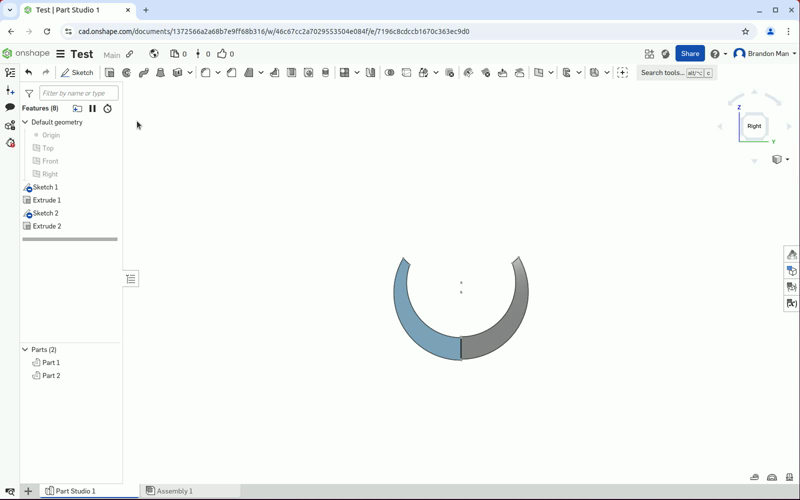
key(shift+h)
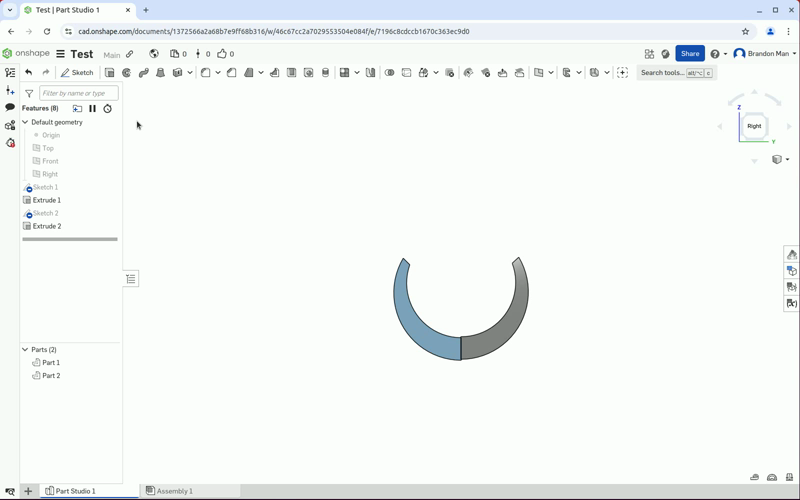
mouse_move(73, 189)
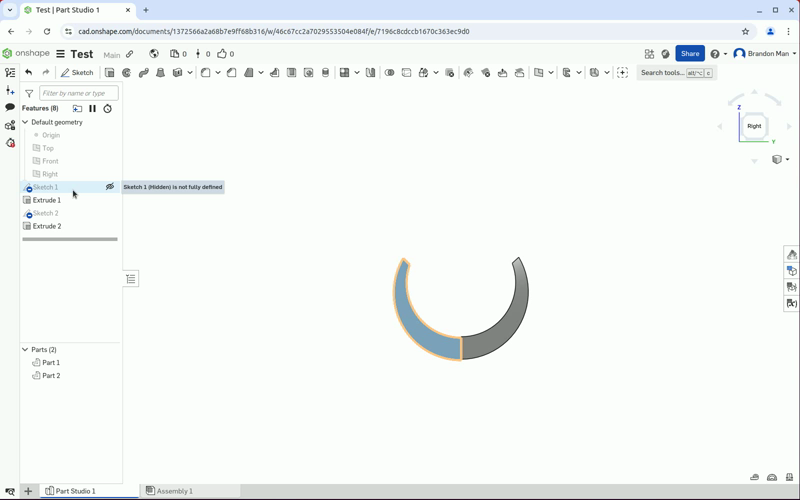
click(73, 189)
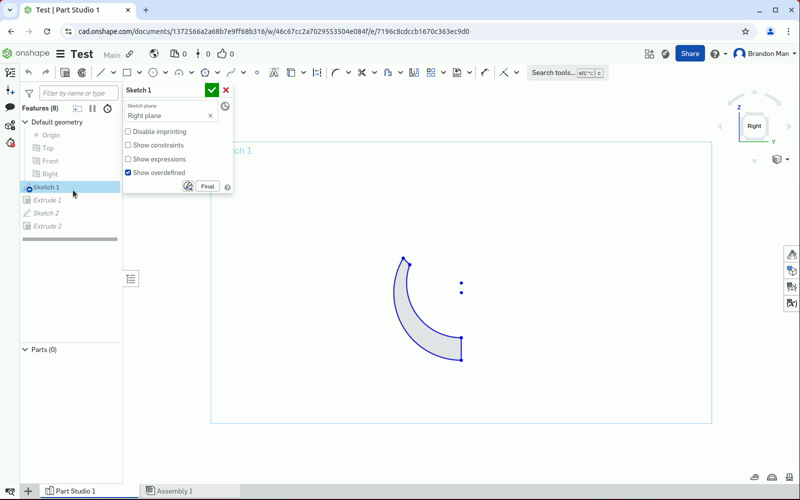
mouse_move(229, 92)
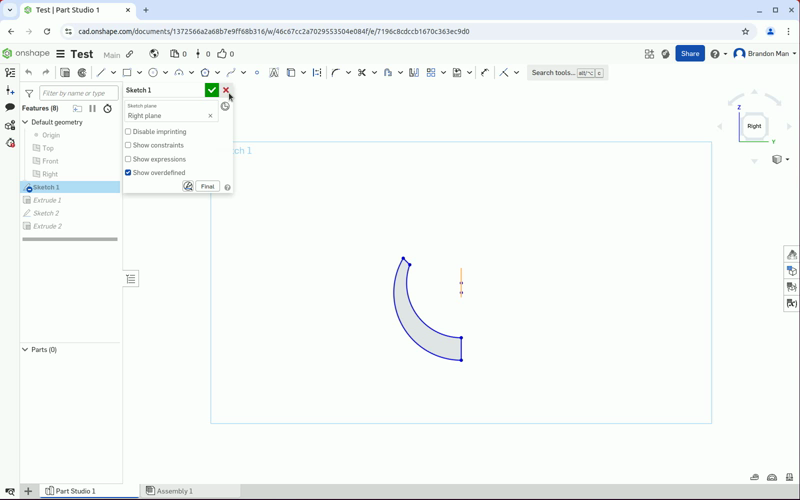
click(229, 92)
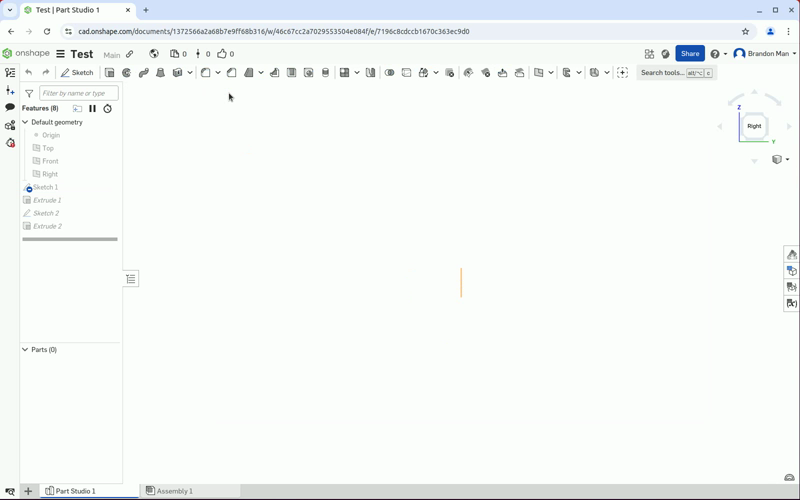
mouse_move(73, 352)
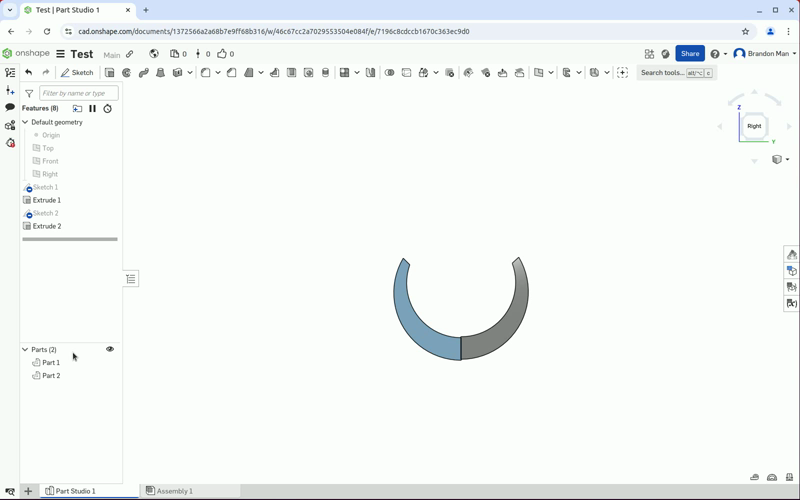
key(y)
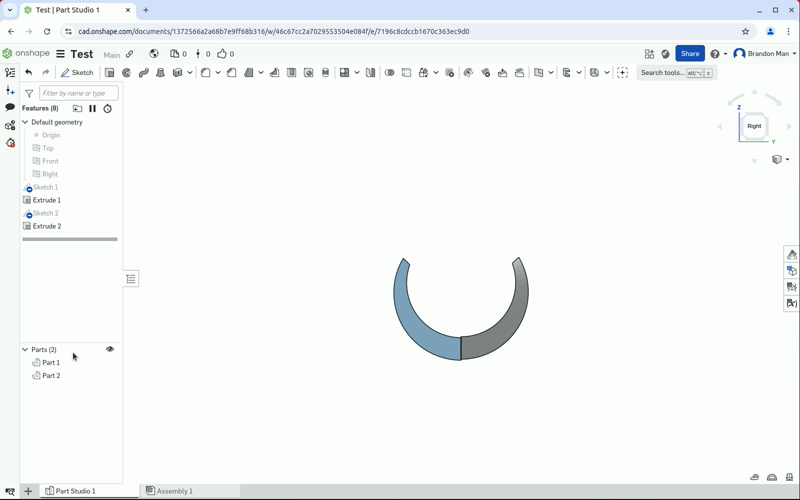
key(shift+p)
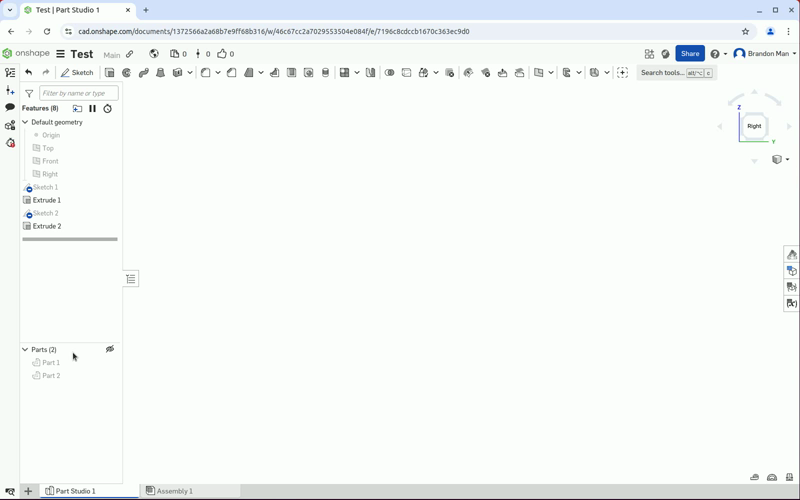
key(space)
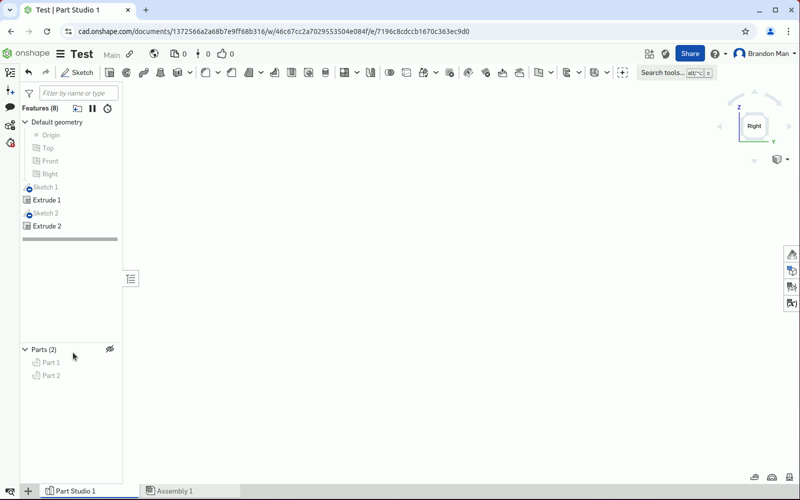
key_down(shift)
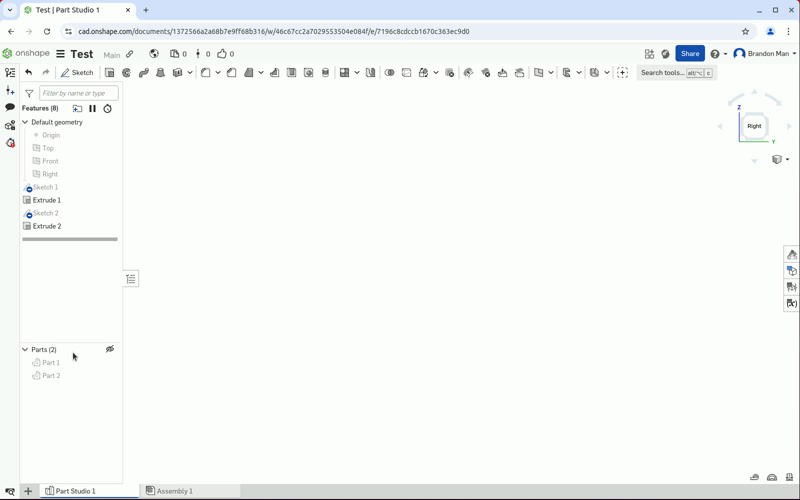
key(right)
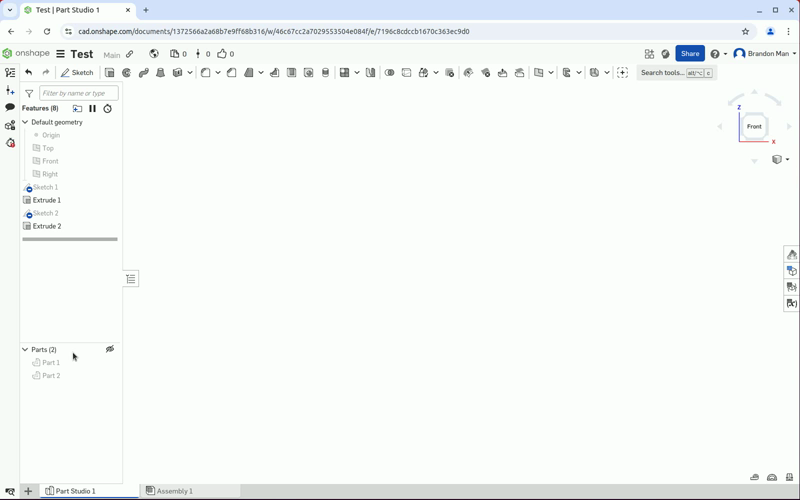
key_up(shift)
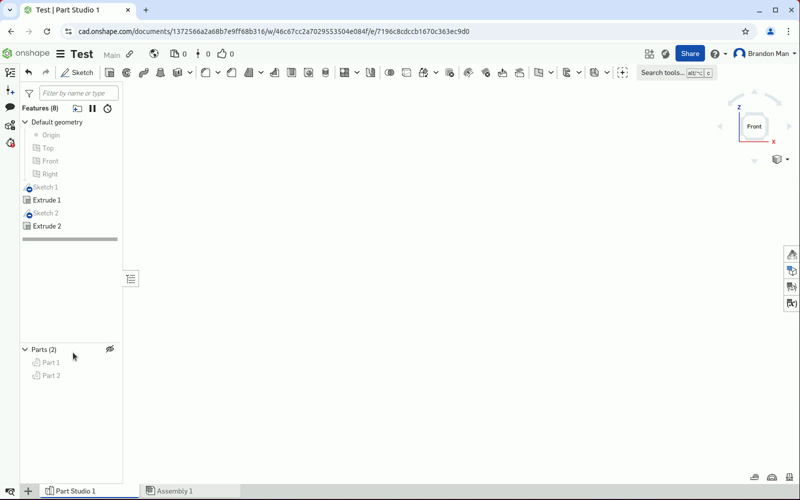
mouse_move(73, 352)
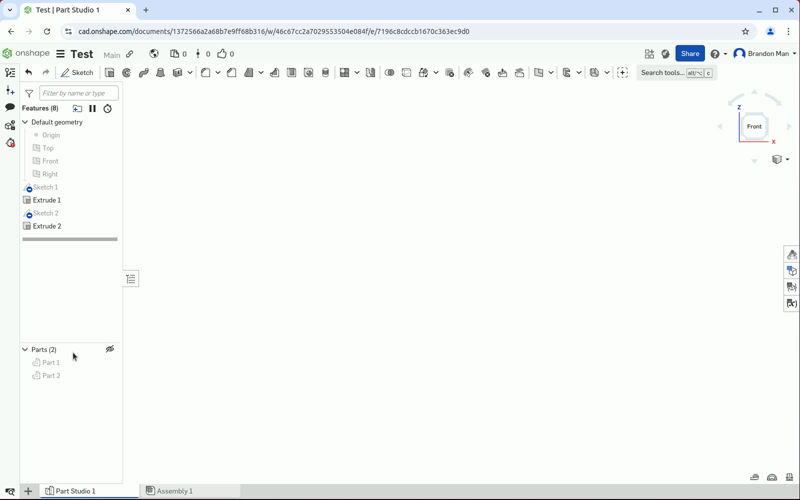
key(shift+y)
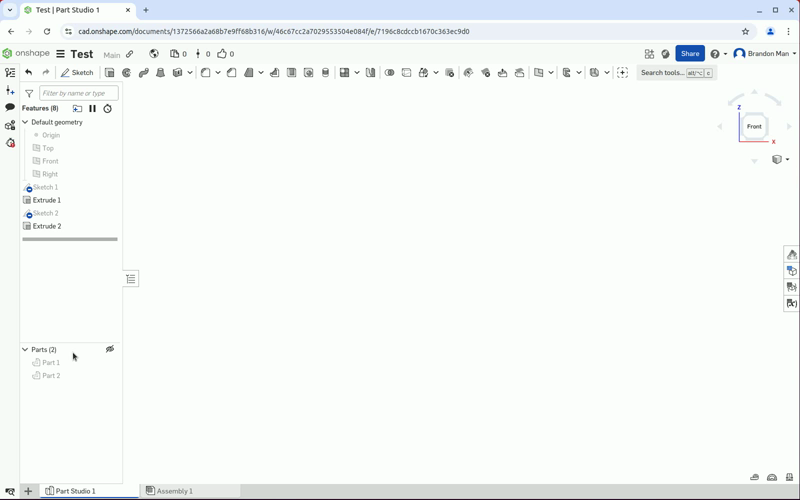
key(shift+s)
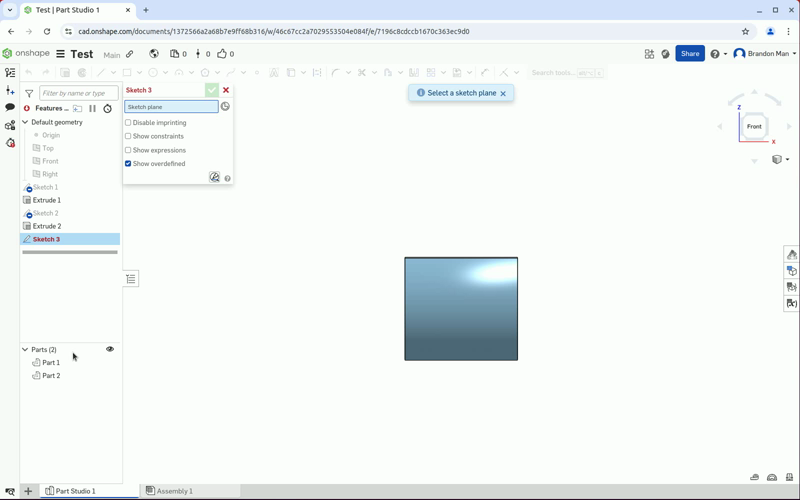
mouse_move(73, 163)
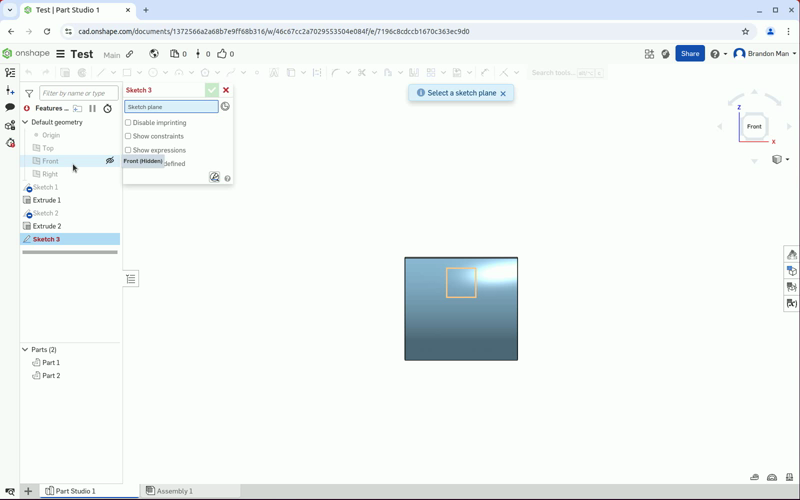
click(73, 163)
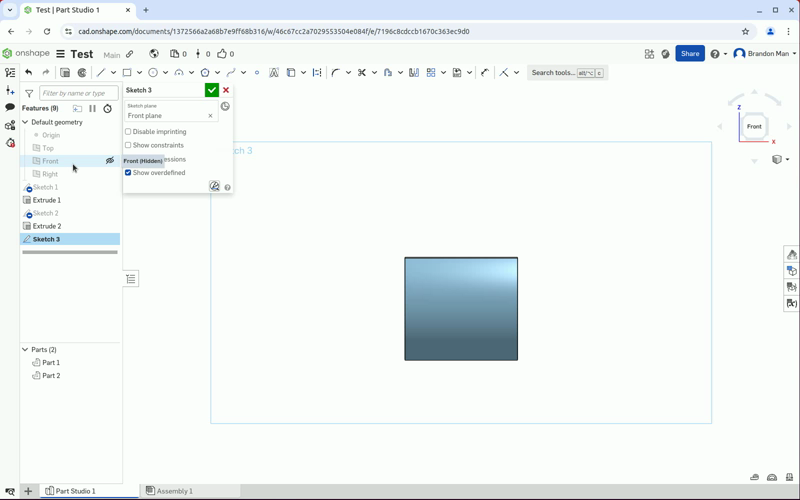
mouse_move(73, 352)
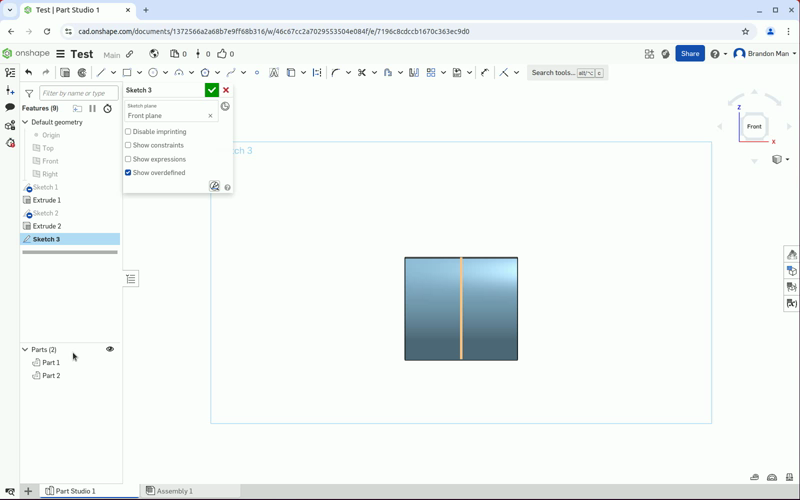
key(y)
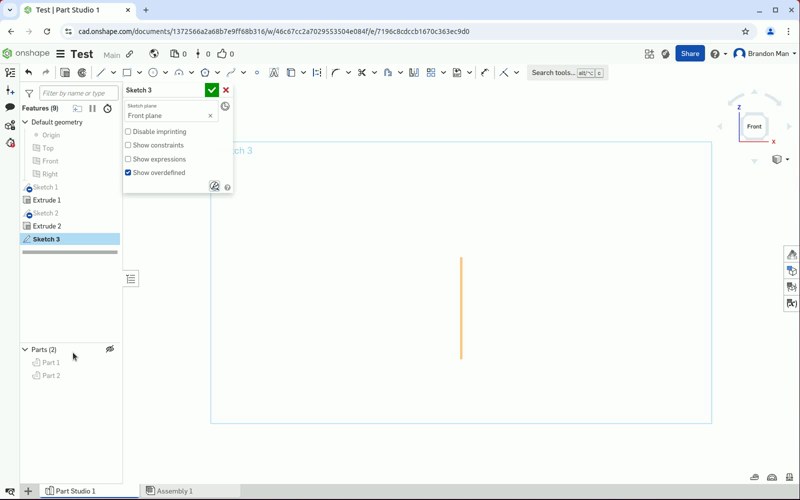
key(a)
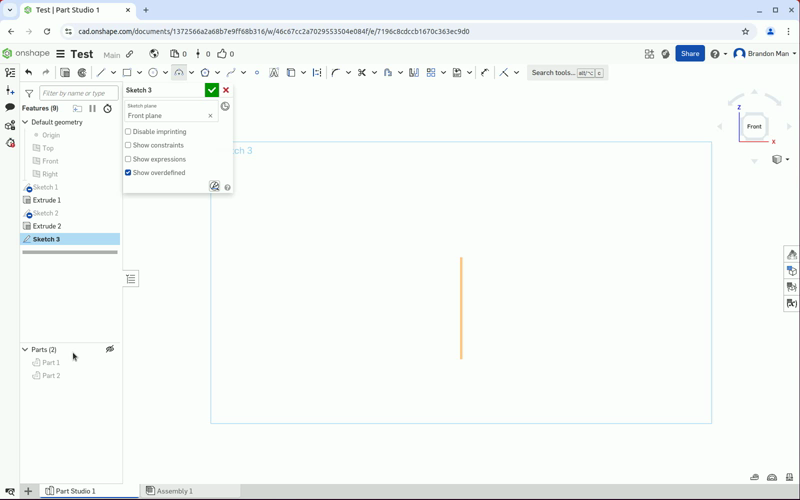
key_down(shift)
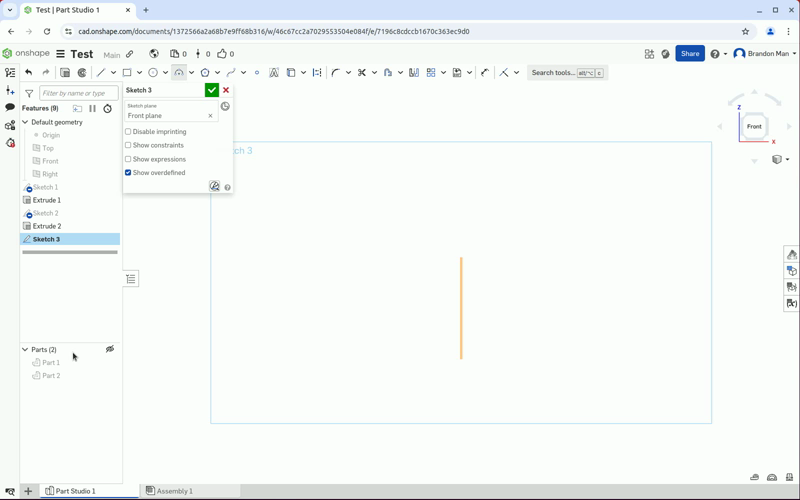
mouse_move(460, 367)
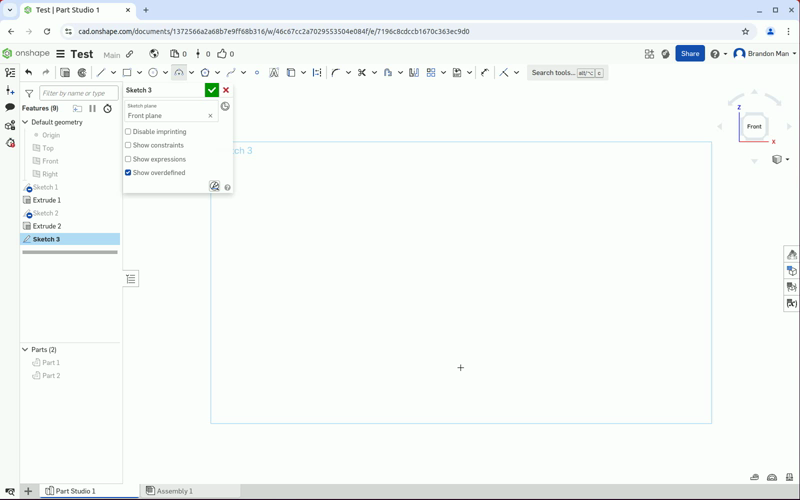
click(460, 367)
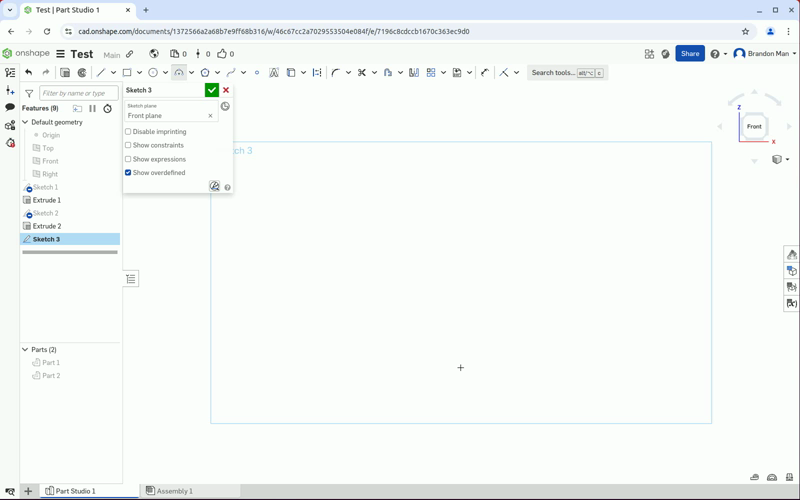
key_up(shift)
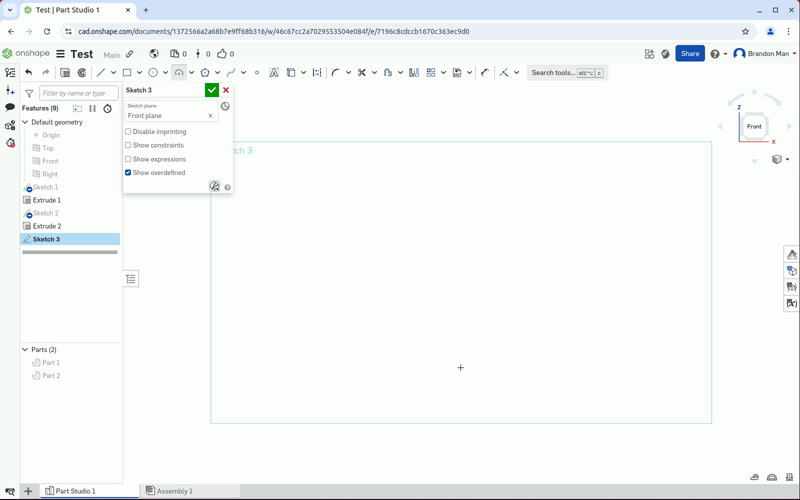
key_down(shift)
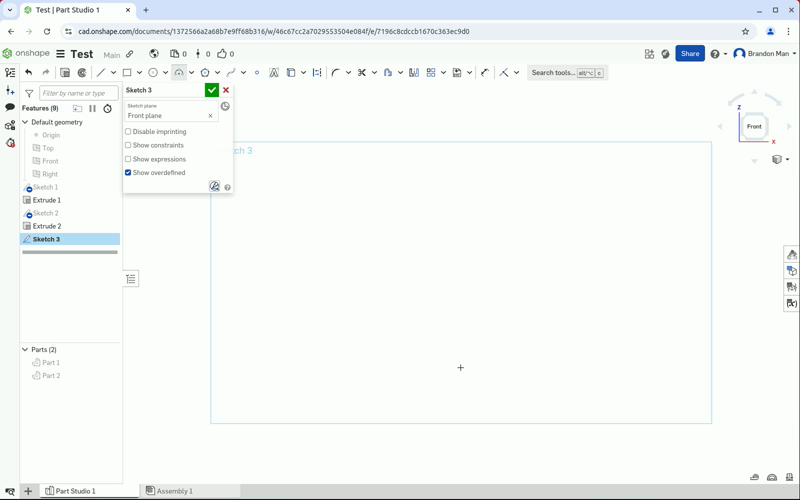
mouse_move(507, 396)
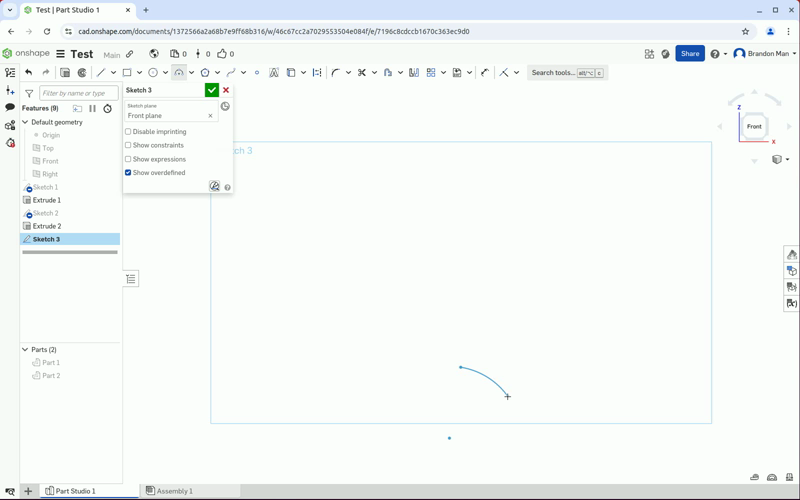
click(507, 396)
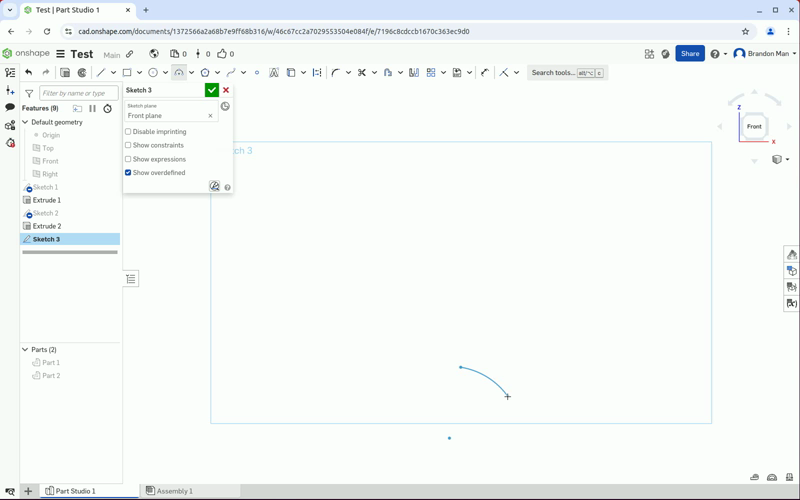
mouse_move(488, 375)
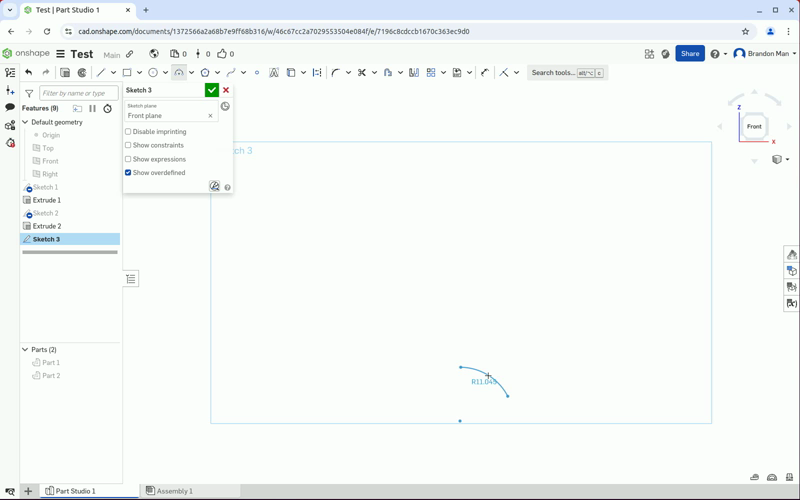
click(488, 375)
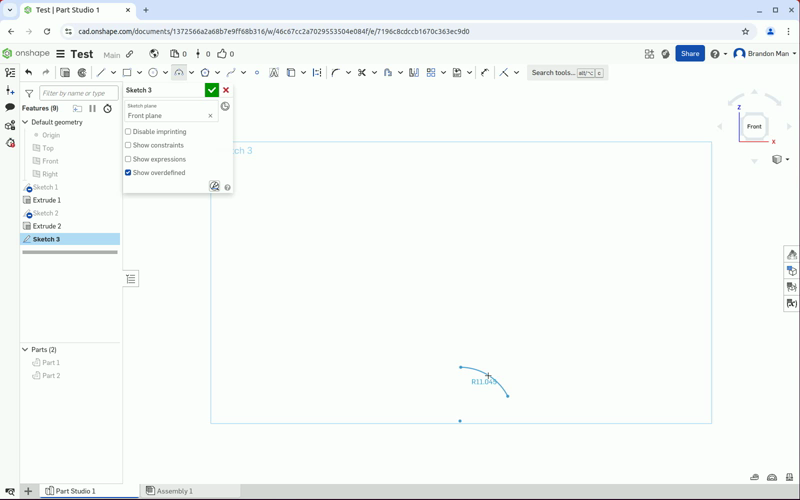
key_up(shift)
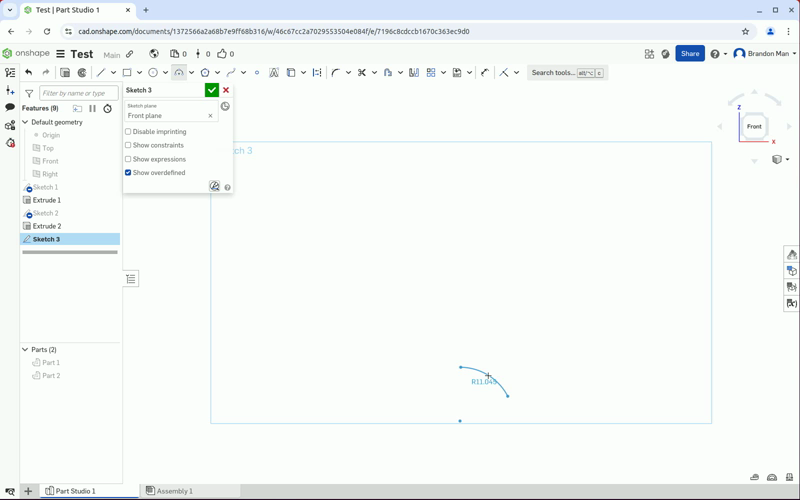
key(esc)
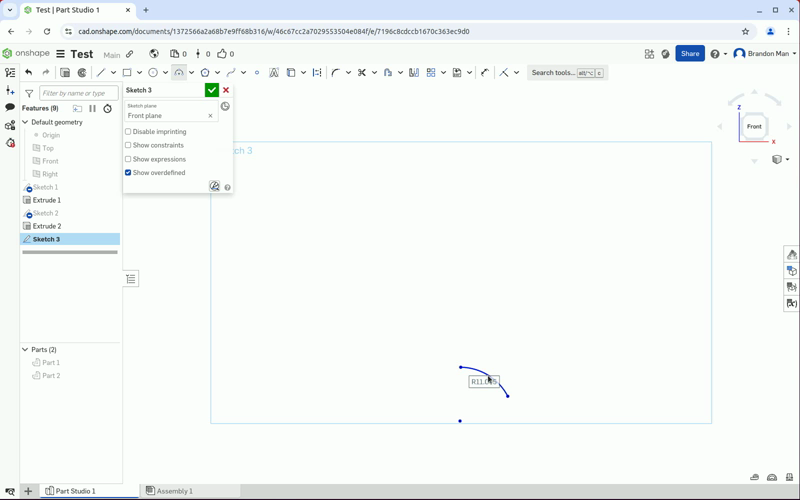
key(l)
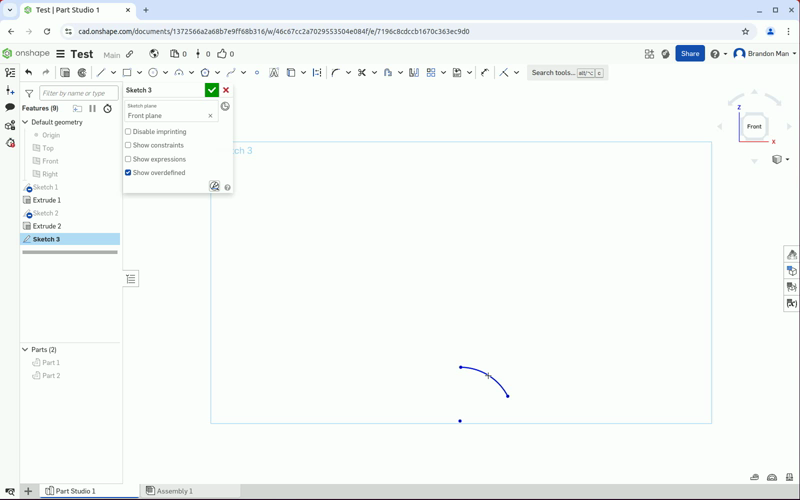
mouse_move(507, 396)
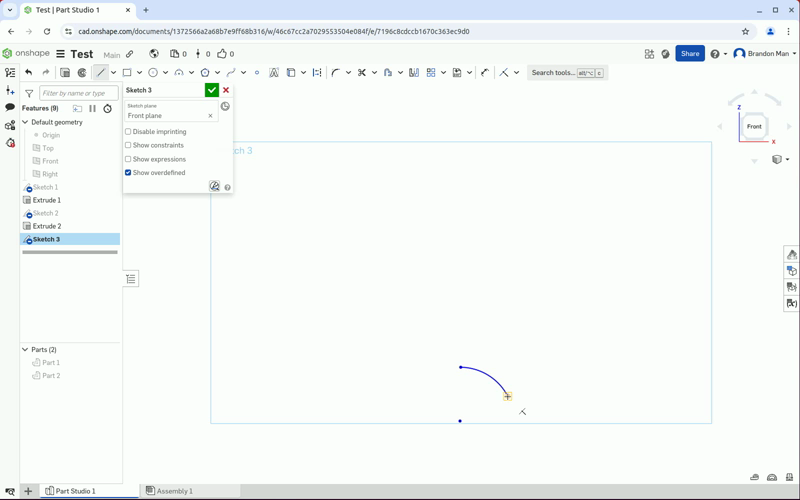
click(507, 396)
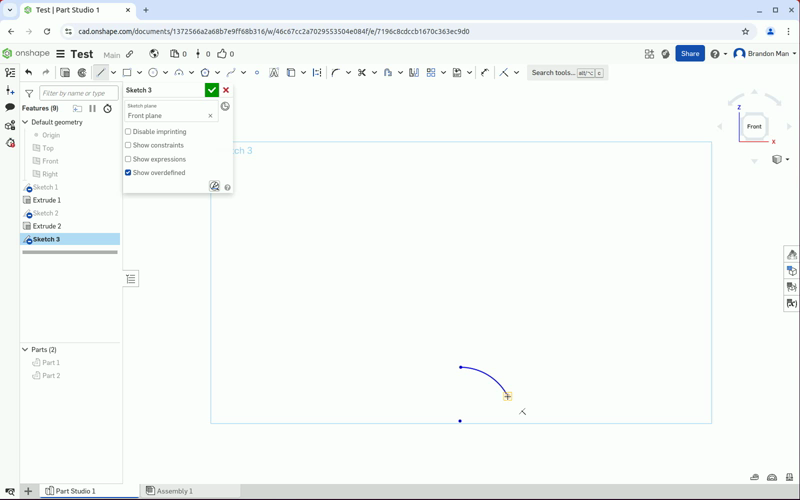
key_down(shift)
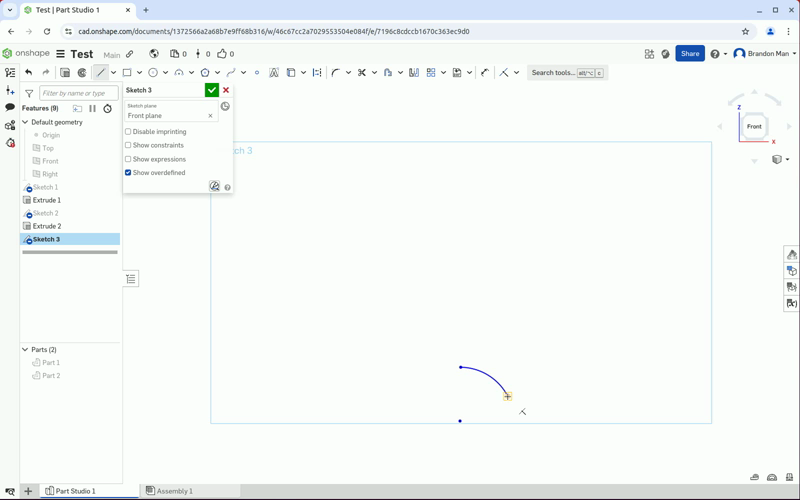
mouse_move(537, 396)
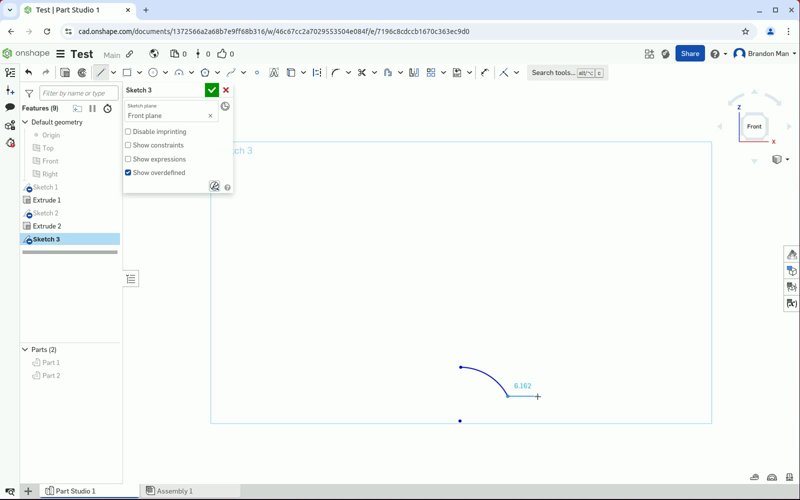
mouse_move(517, 396)
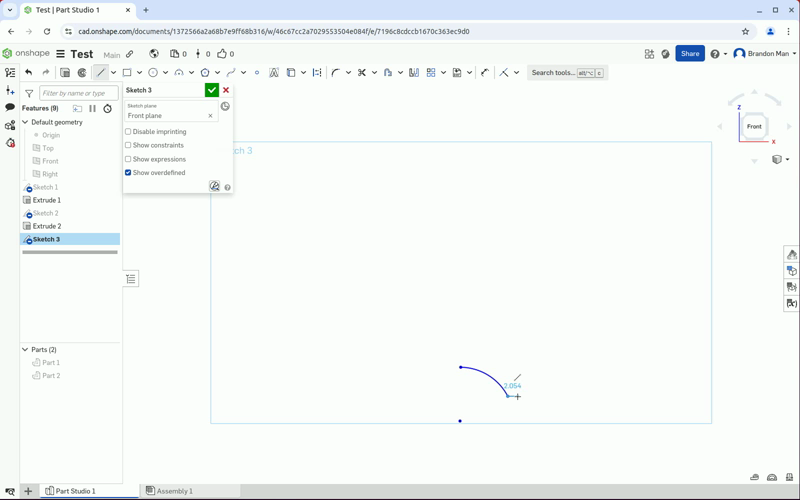
click(517, 396)
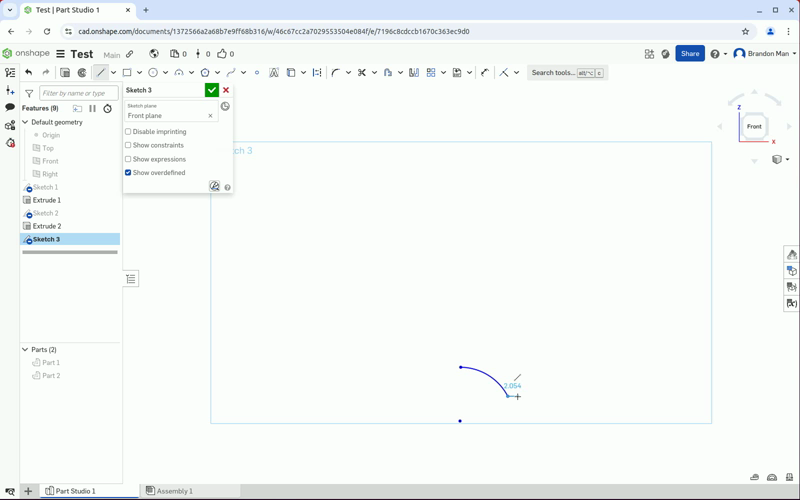
key_up(shift)
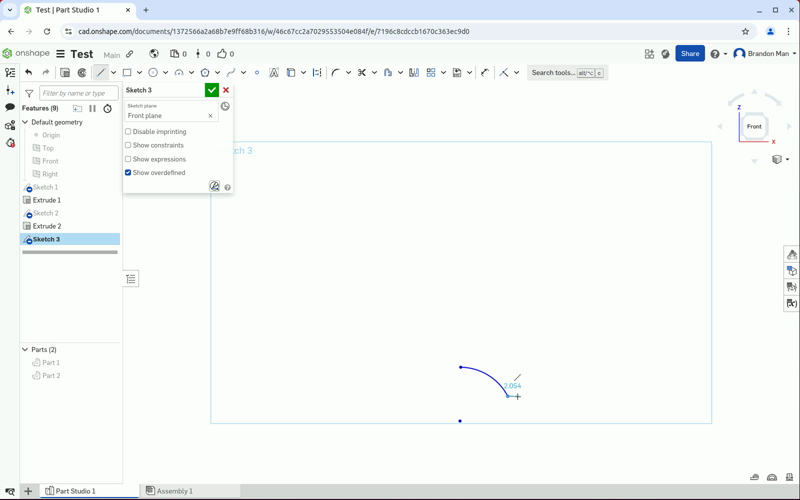
key(esc)
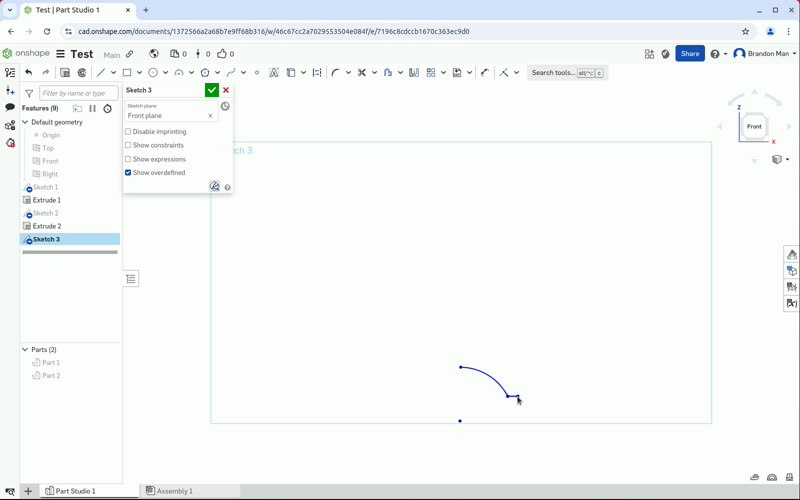
key(a)
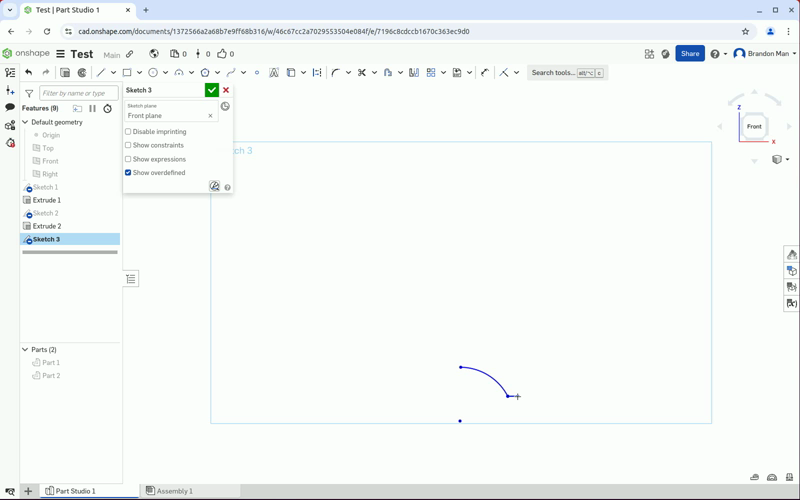
mouse_move(517, 396)
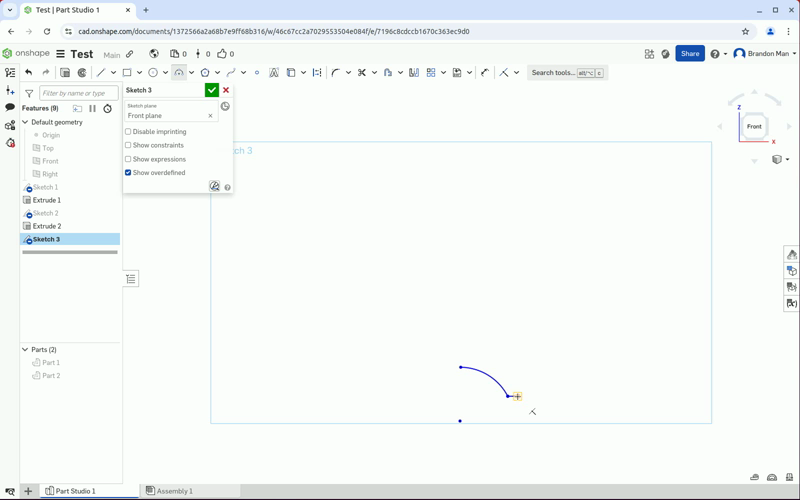
click(517, 396)
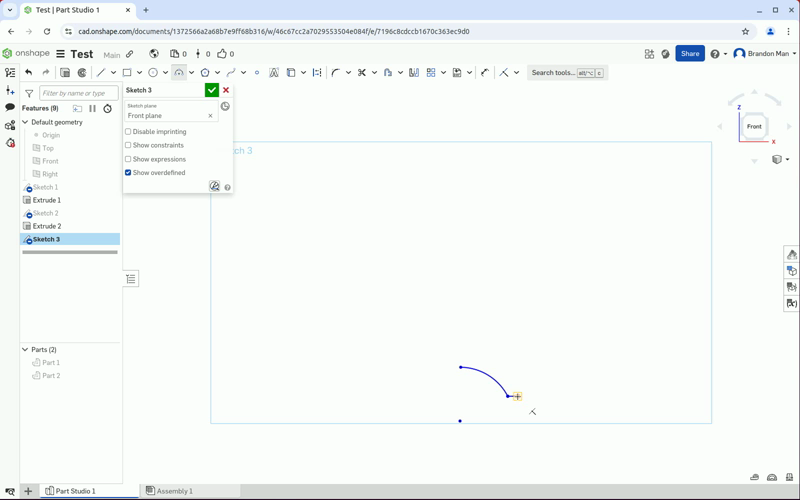
key_down(shift)
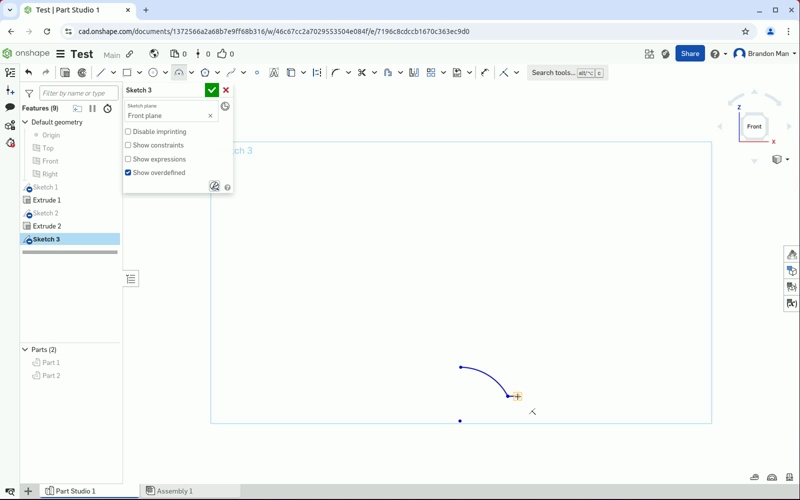
mouse_move(460, 351)
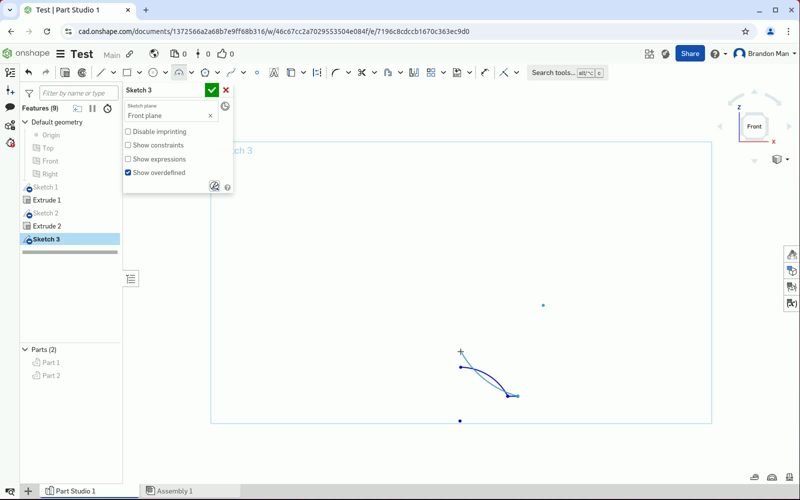
click(460, 351)
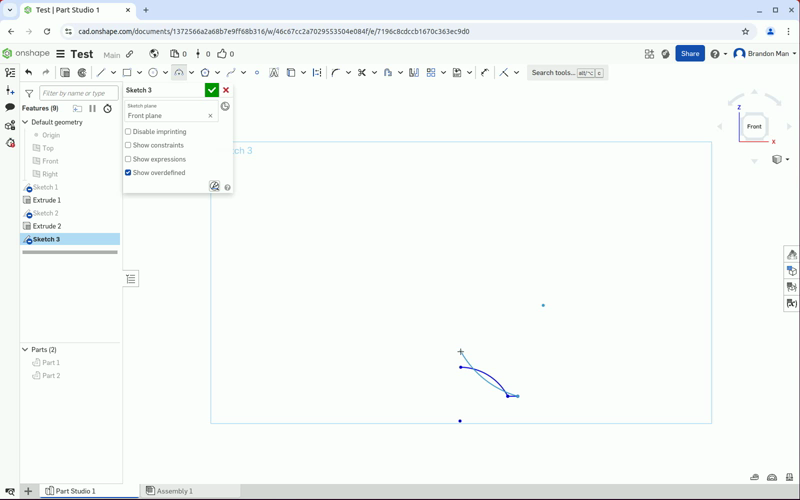
mouse_move(496, 363)
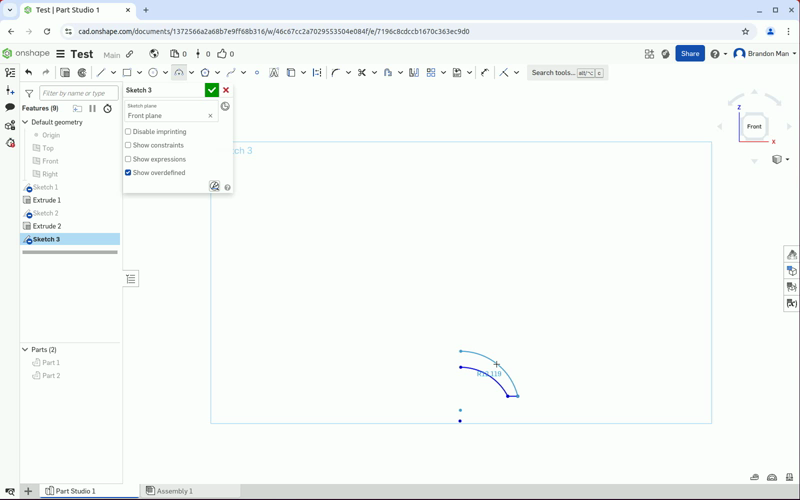
click(496, 363)
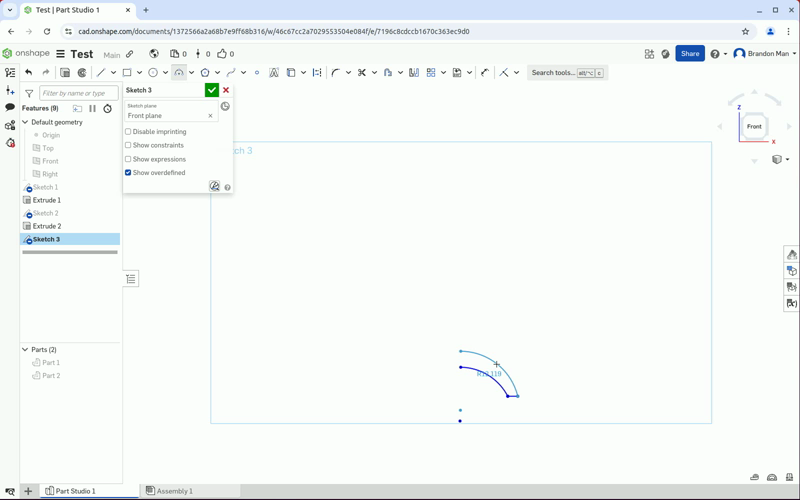
key_up(shift)
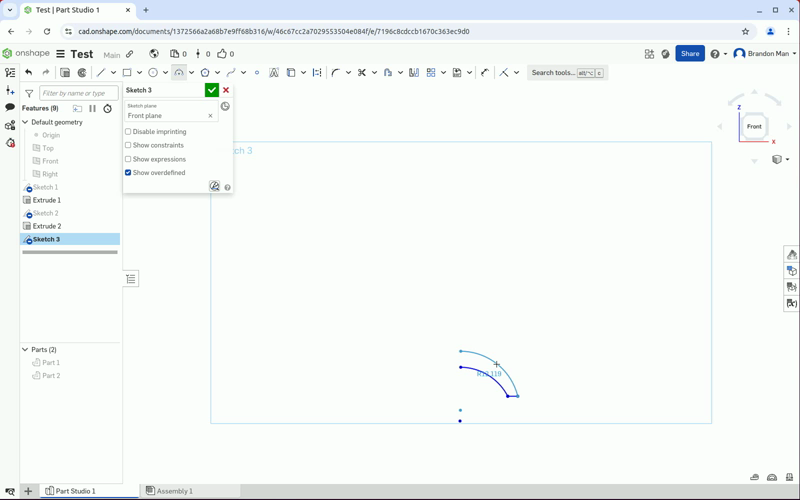
key(esc)
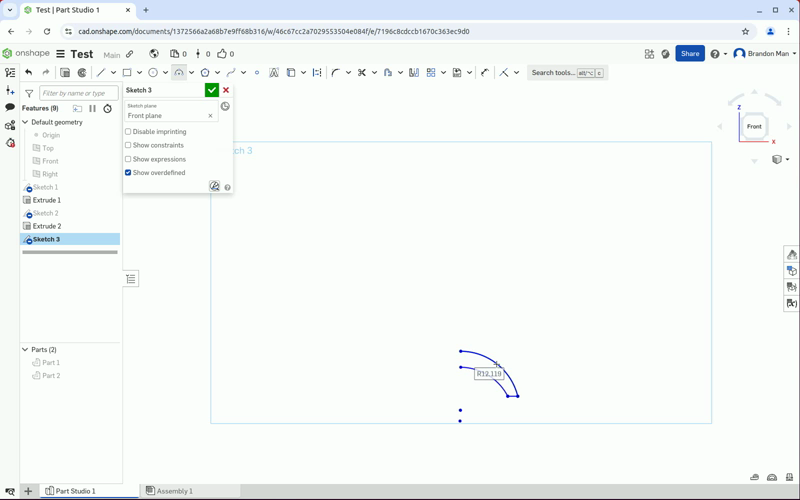
key(l)
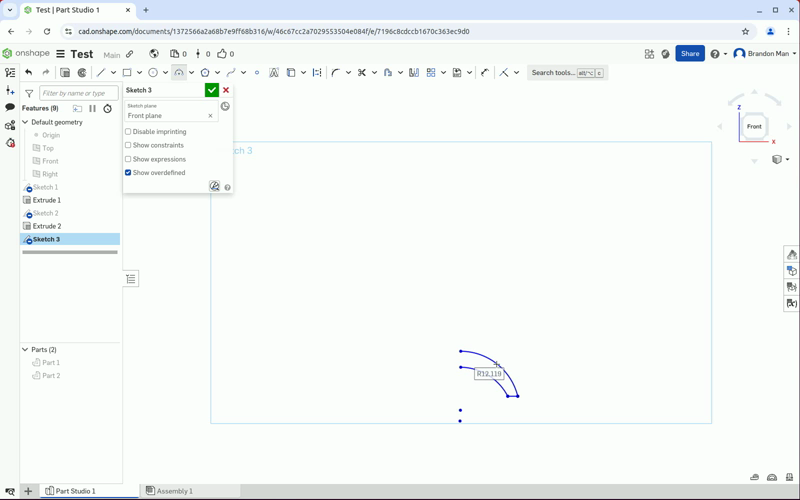
mouse_move(460, 351)
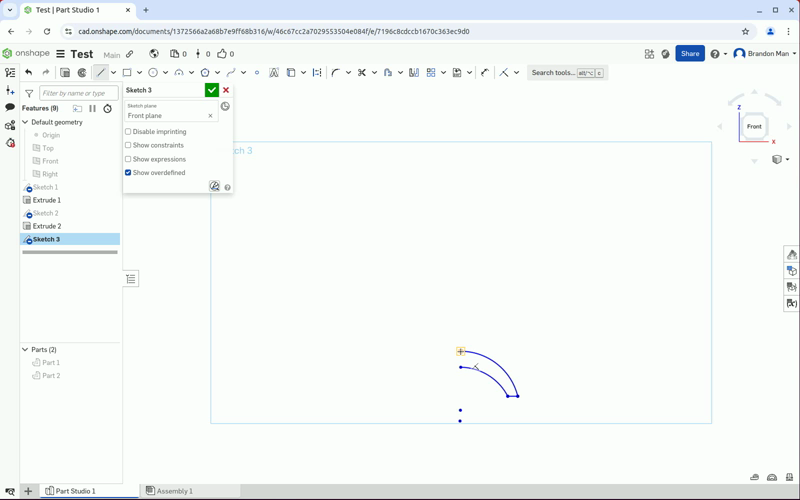
click(460, 351)
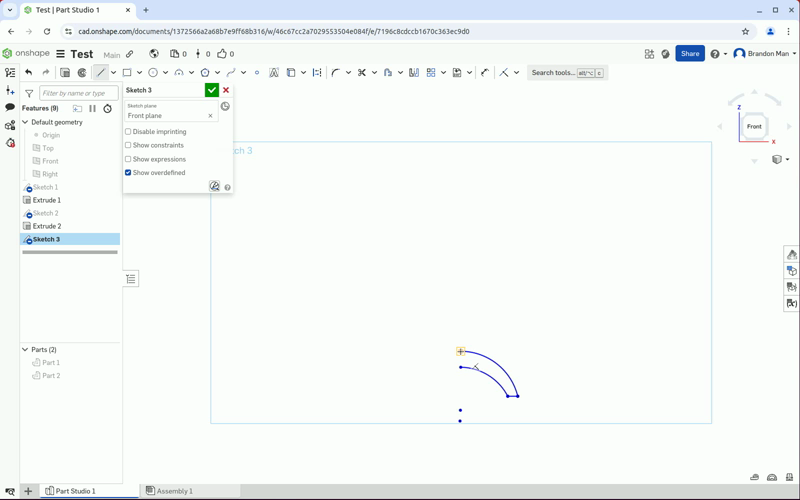
mouse_move(490, 351)
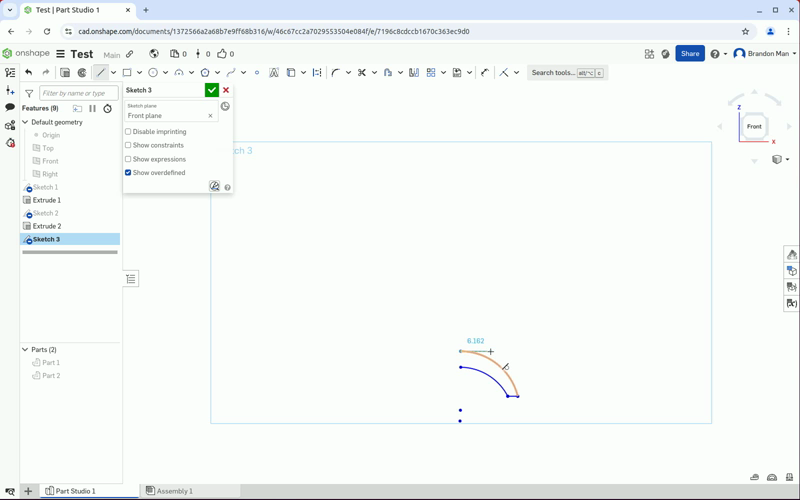
key_down(shift)
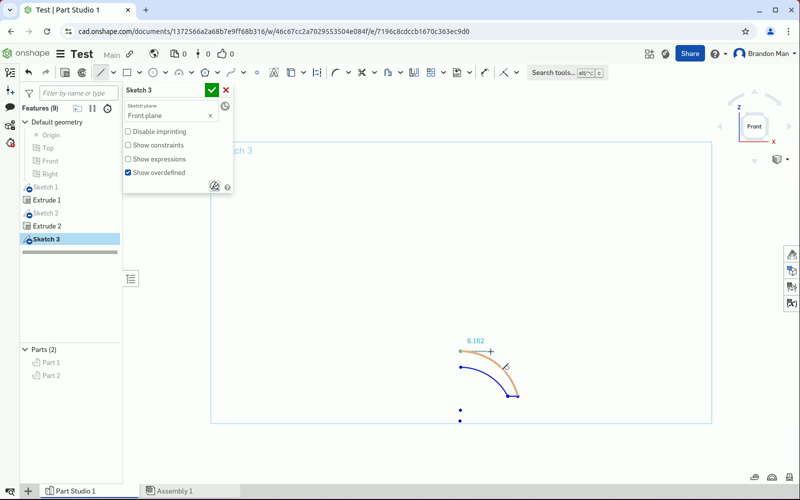
mouse_move(460, 367)
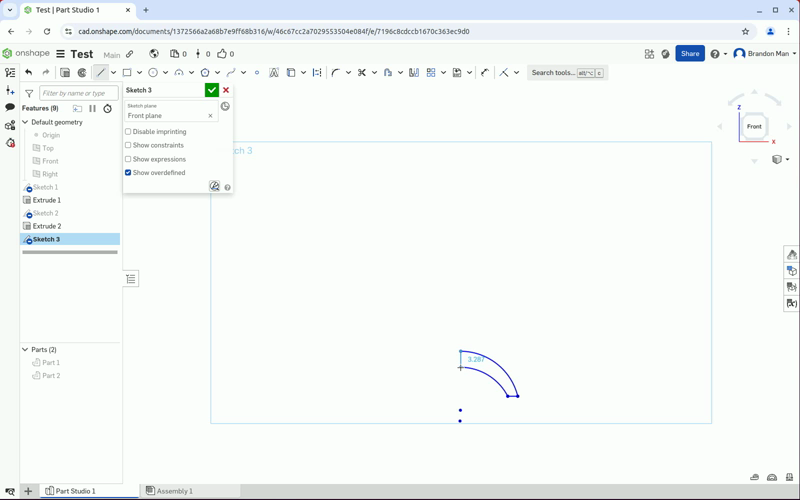
key_up(shift)
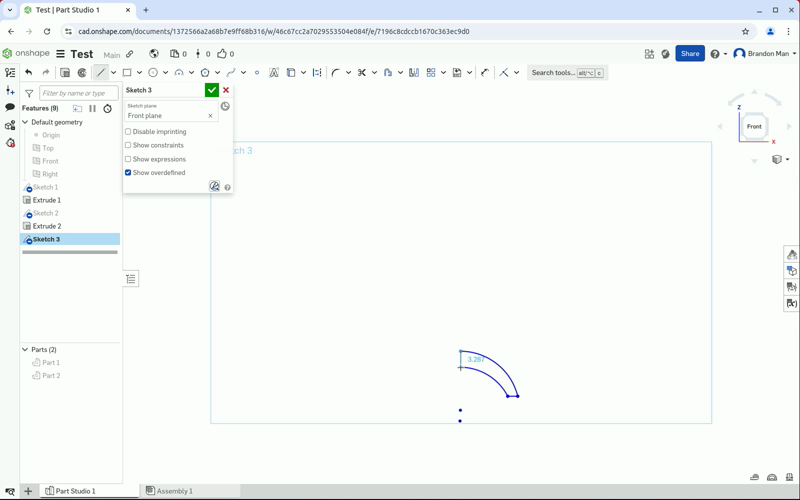
click(460, 367)
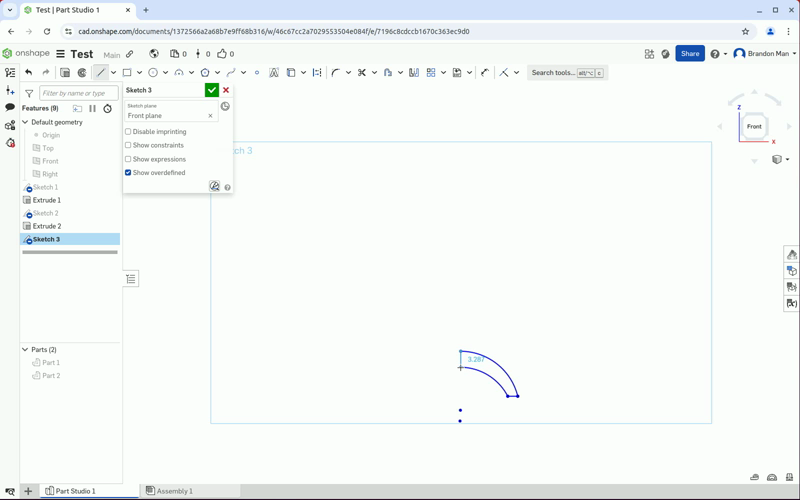
key(esc)
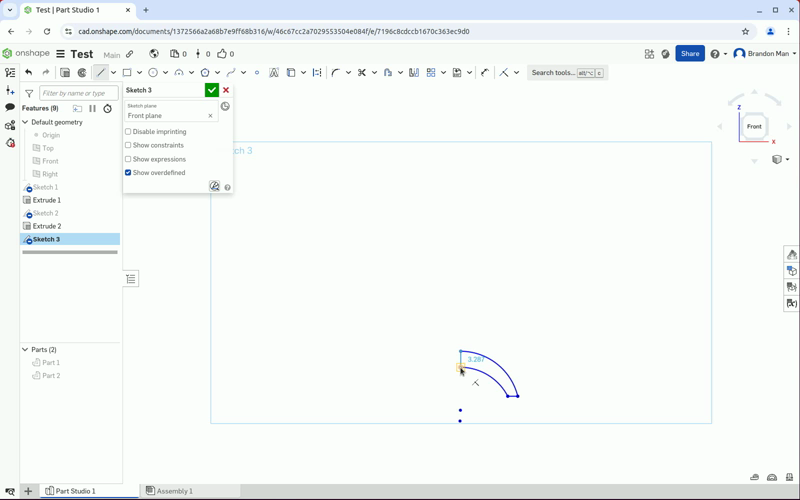
mouse_move(463, 357)
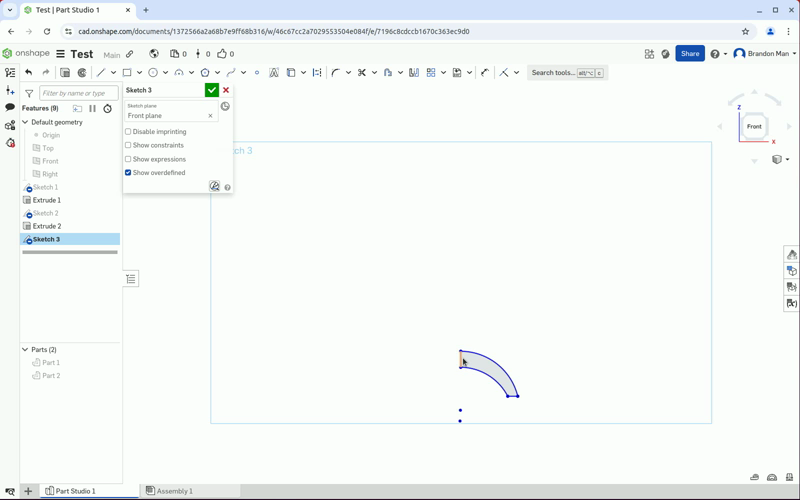
scroll(6)
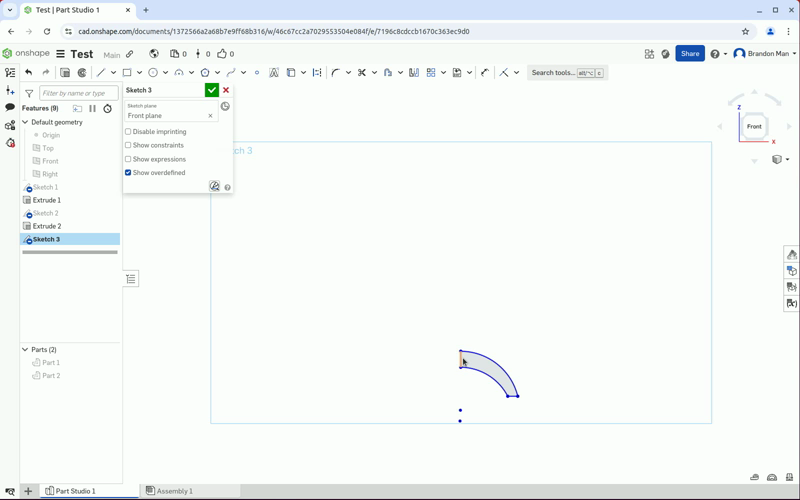
scroll(6)
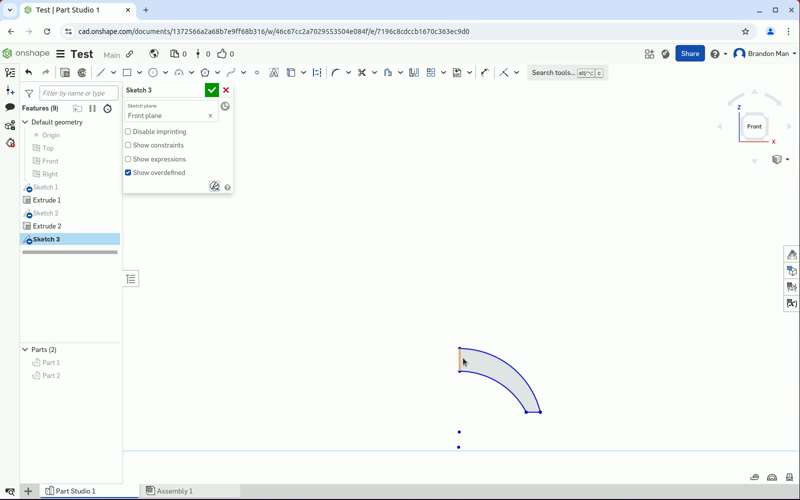
scroll(6)
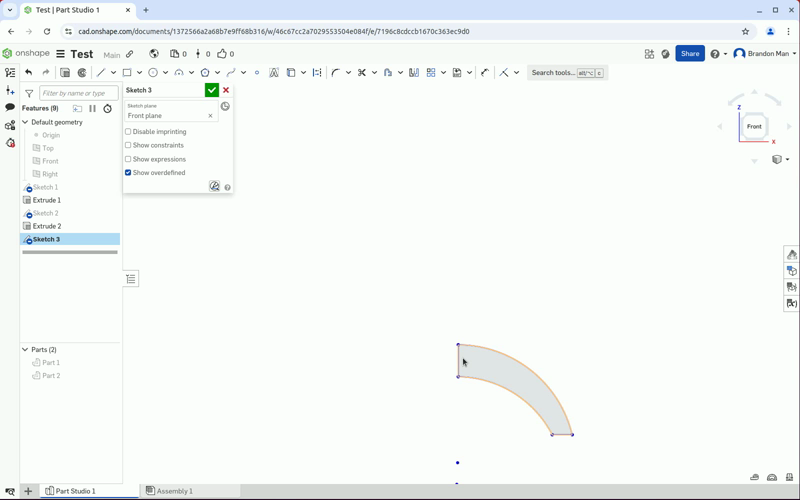
scroll(6)
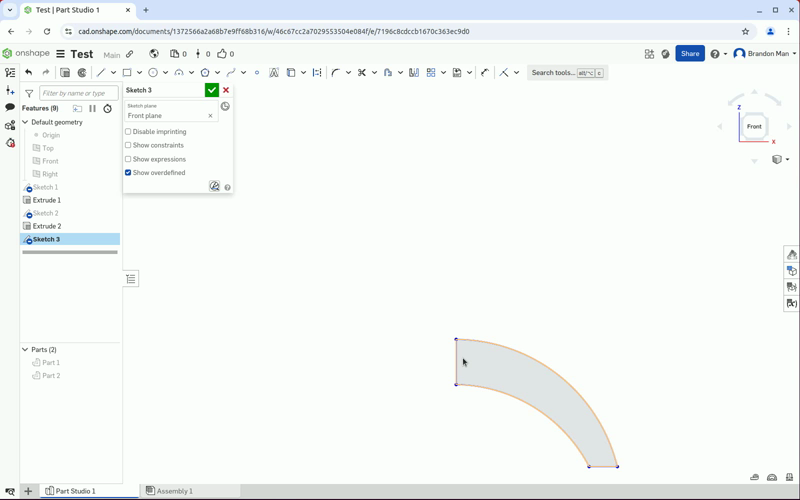
scroll(6)
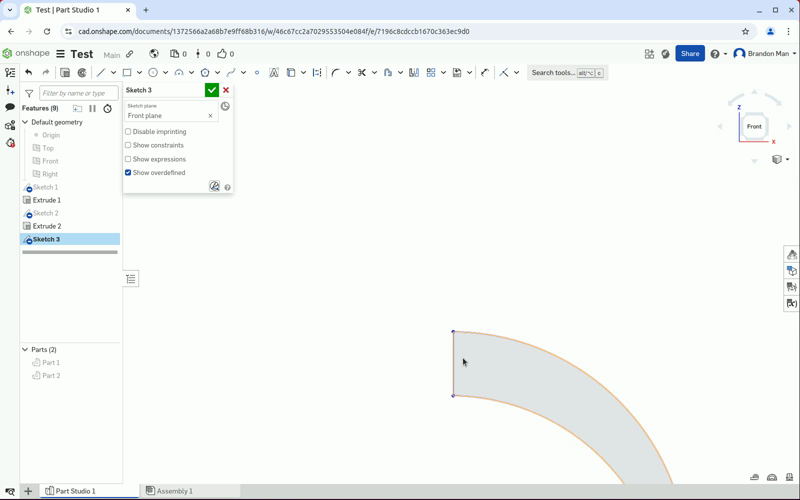
scroll(6)
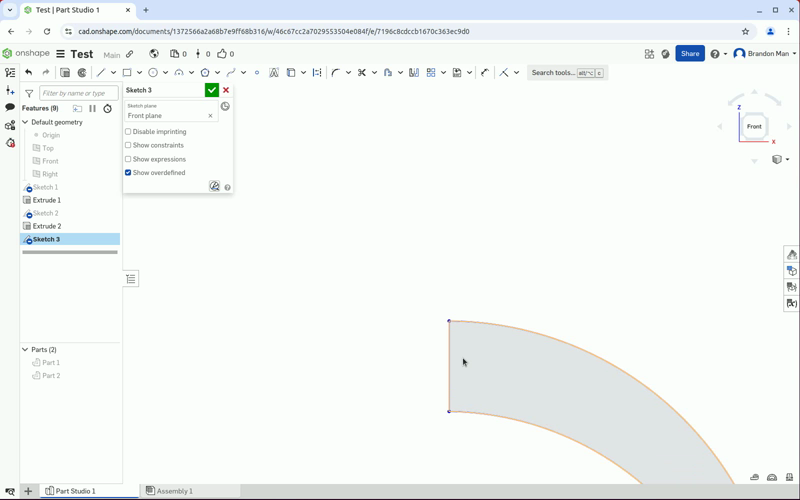
scroll(6)
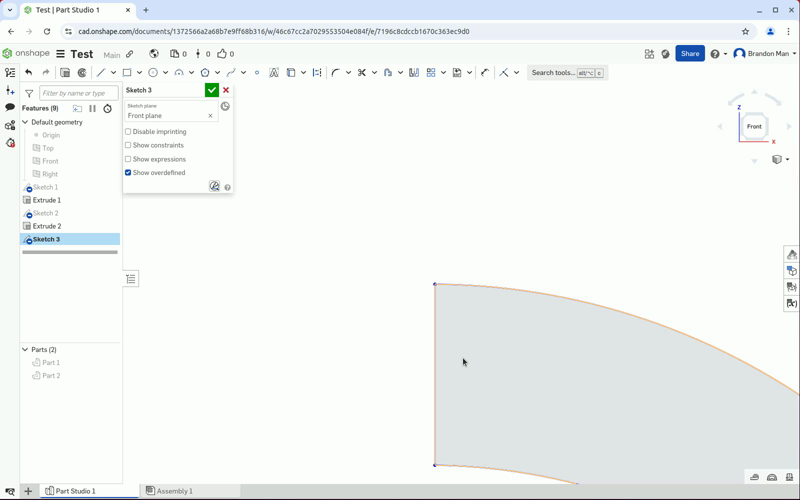
click(463, 357)
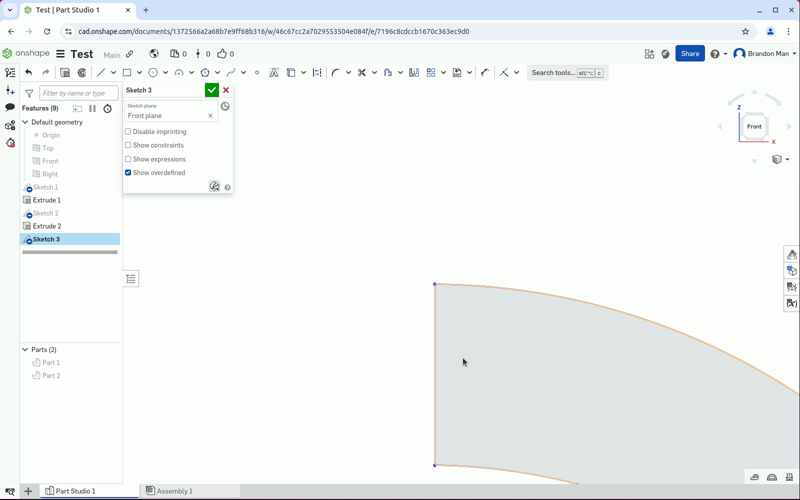
scroll(-6)
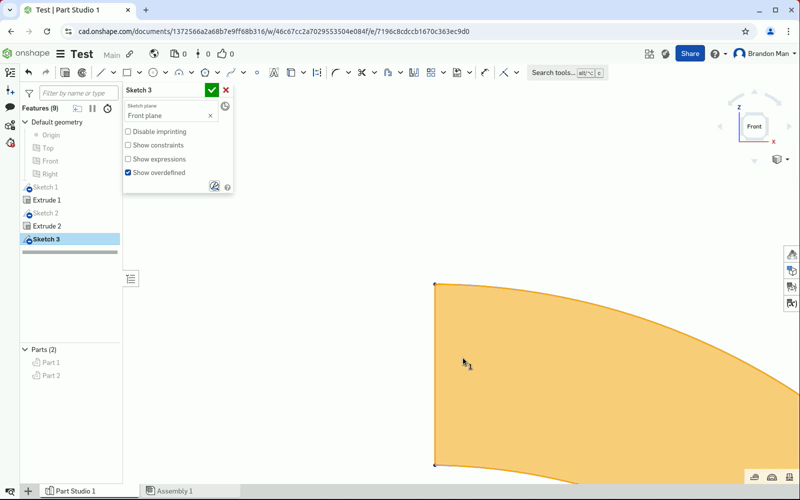
scroll(-6)
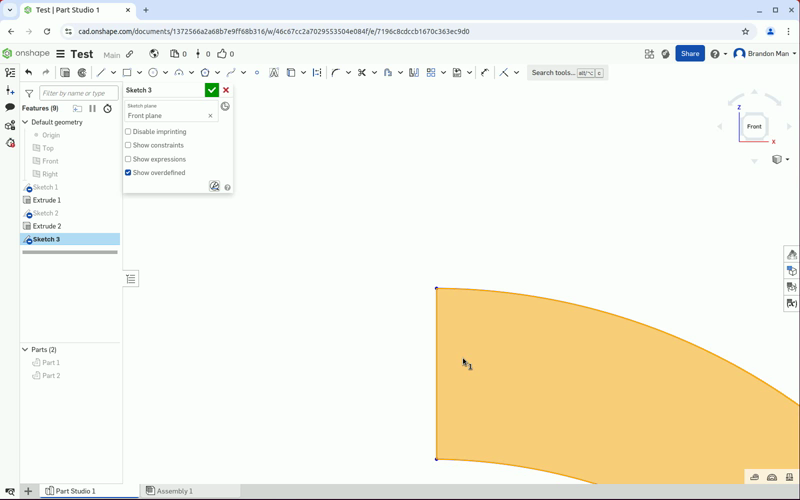
scroll(-6)
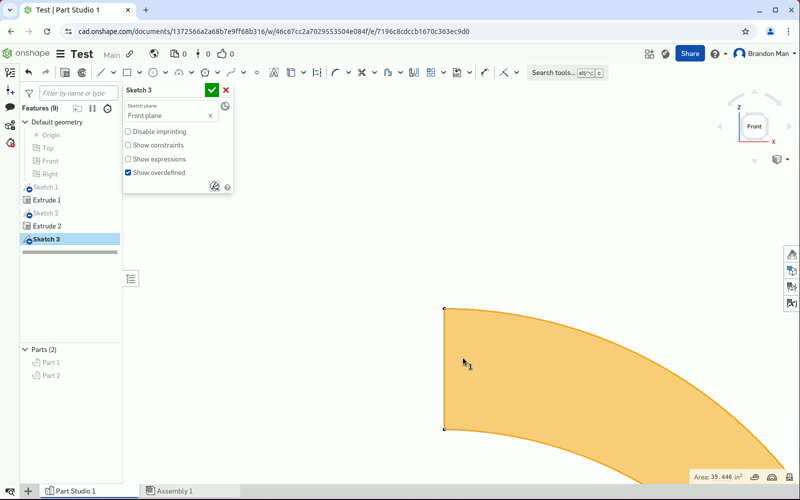
scroll(-6)
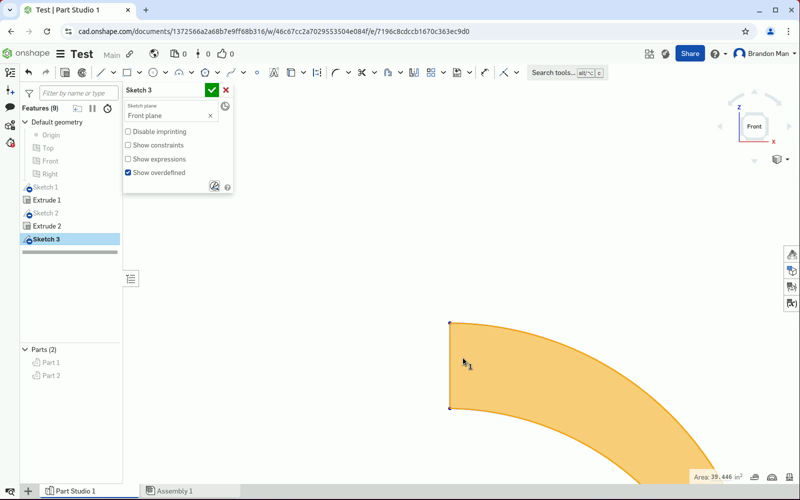
scroll(-6)
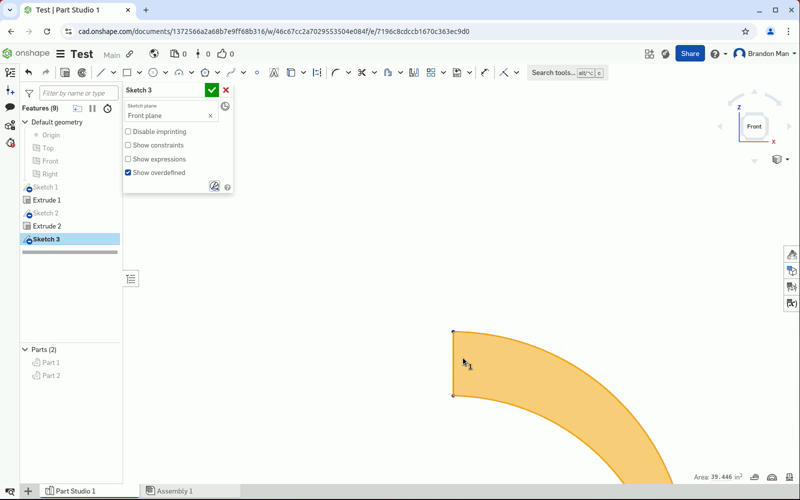
scroll(-6)
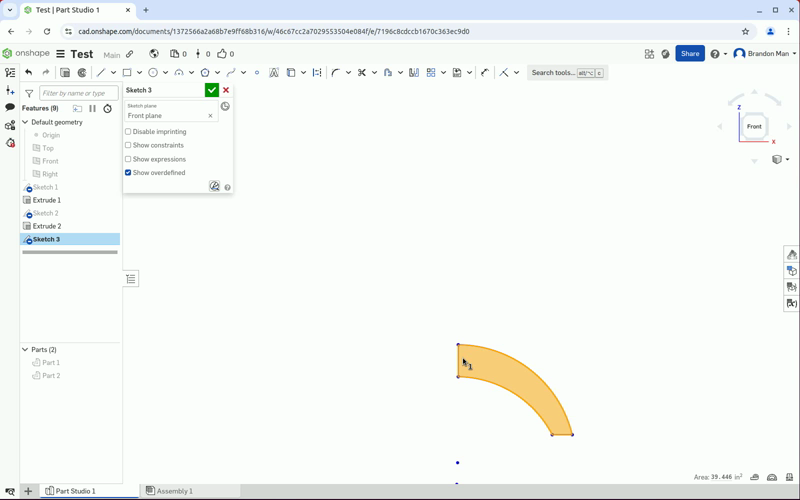
scroll(-6)
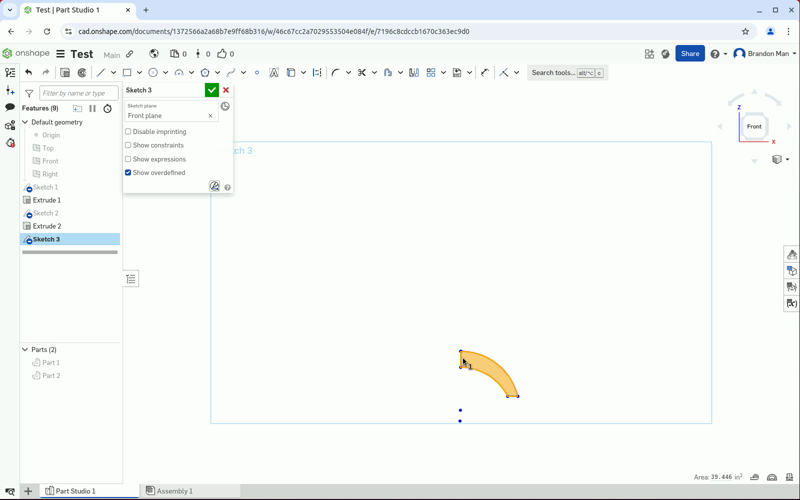
mouse_move(73, 352)
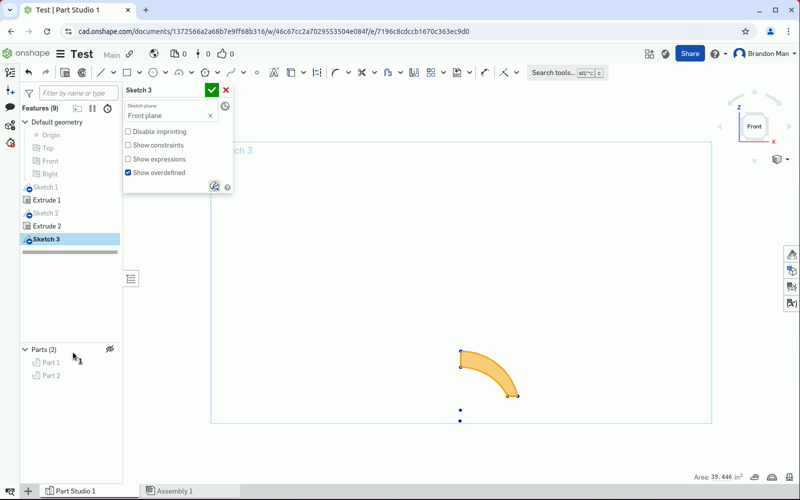
key(shift+y)
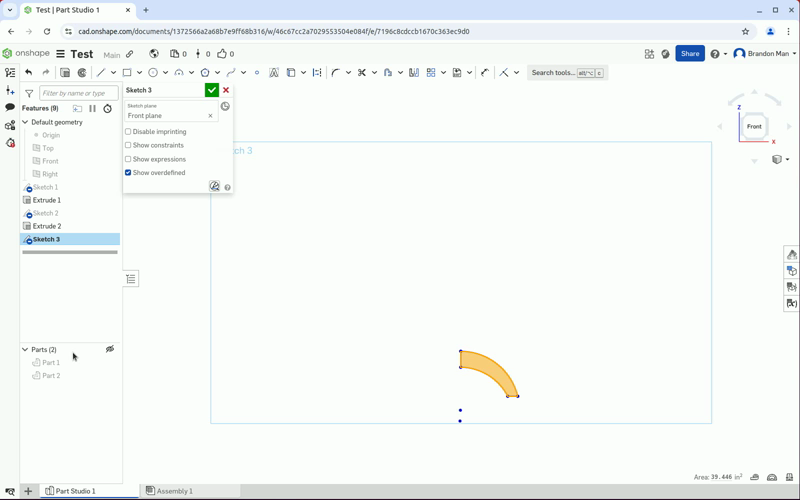
key(shift+e)
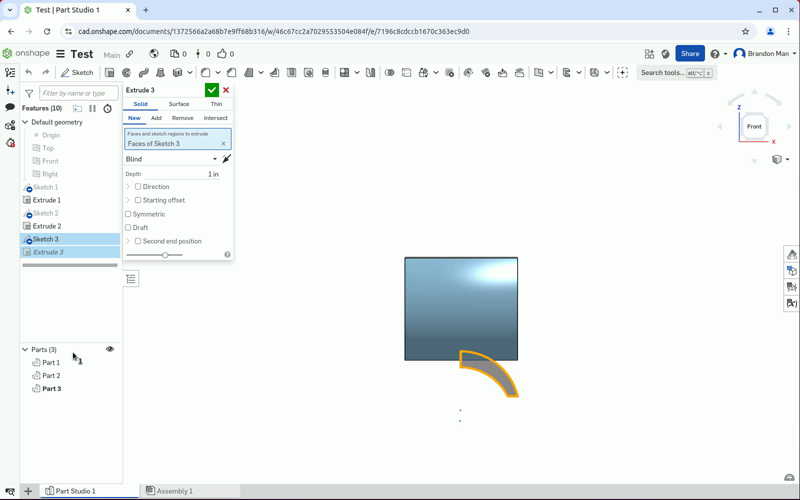
mouse_move(143, 106)
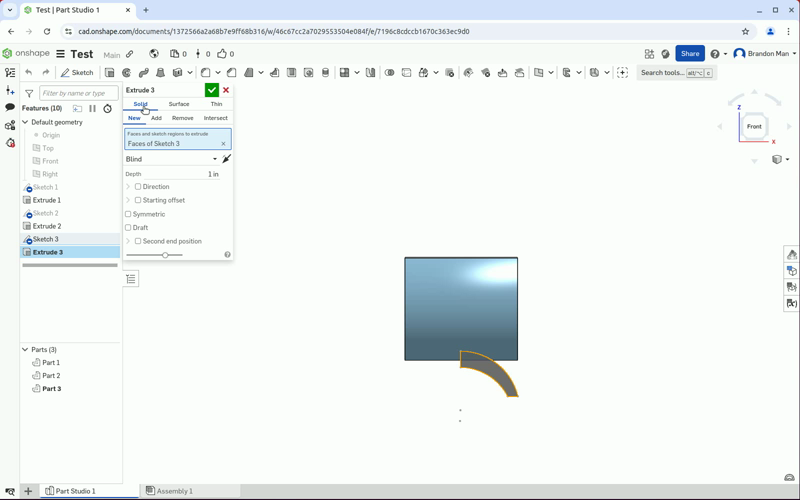
click(143, 106)
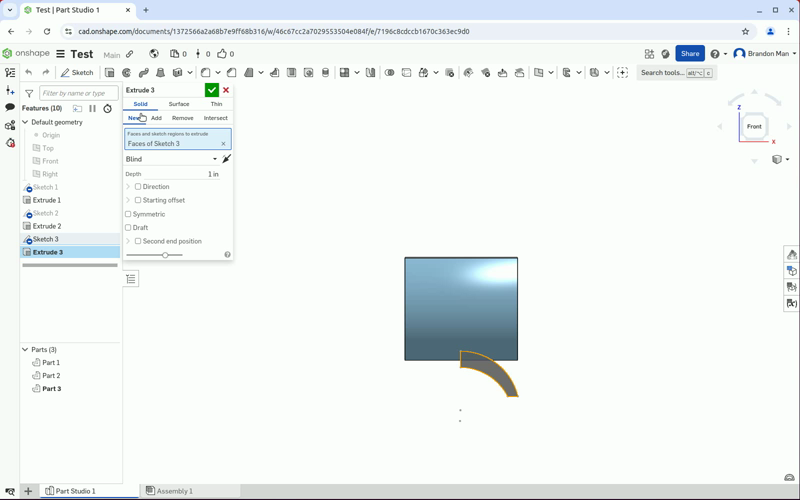
mouse_move(137, 120)
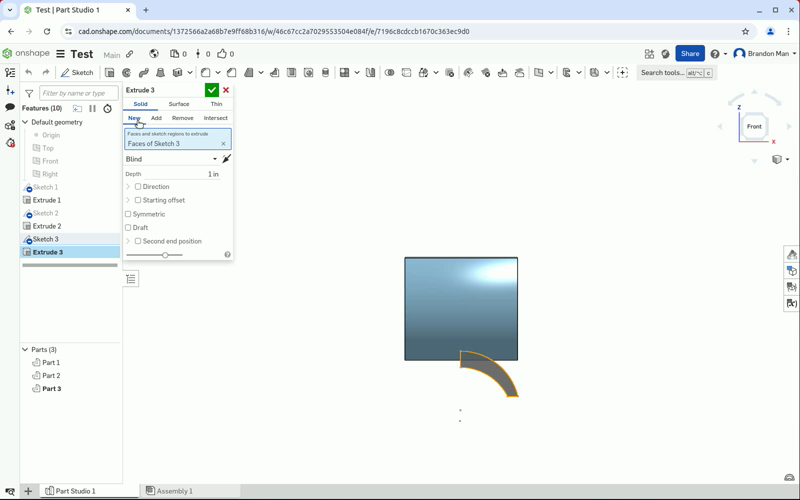
click(137, 120)
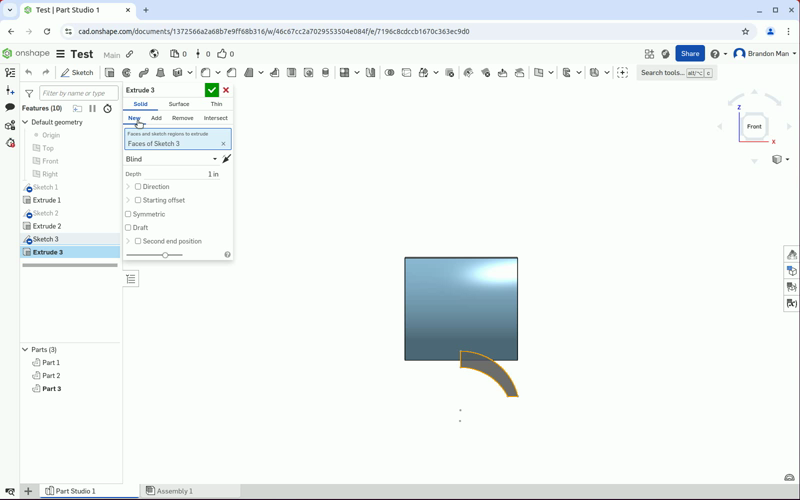
key(tab, 4)
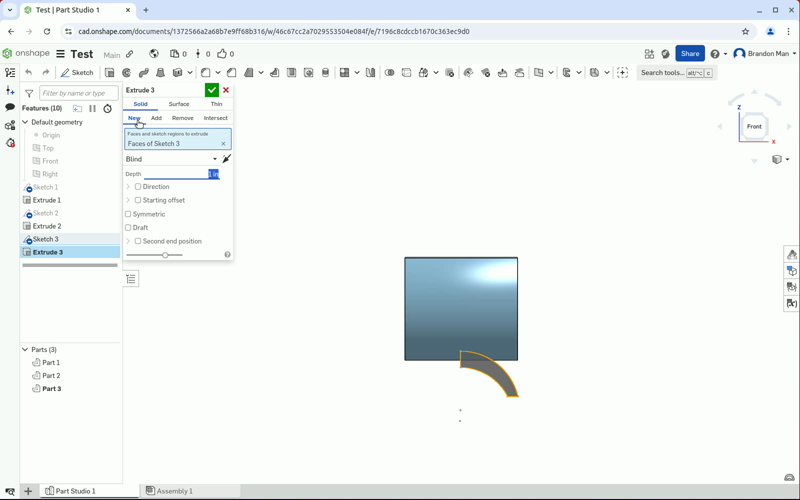
text(23.108)
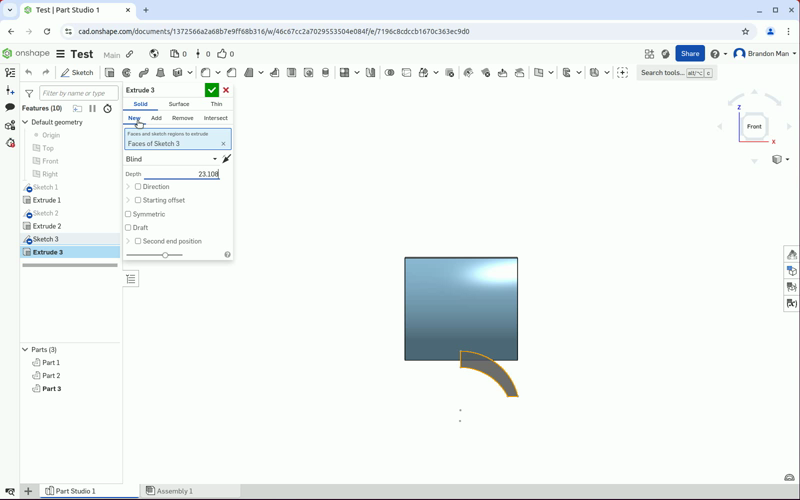
key(tab, 3)
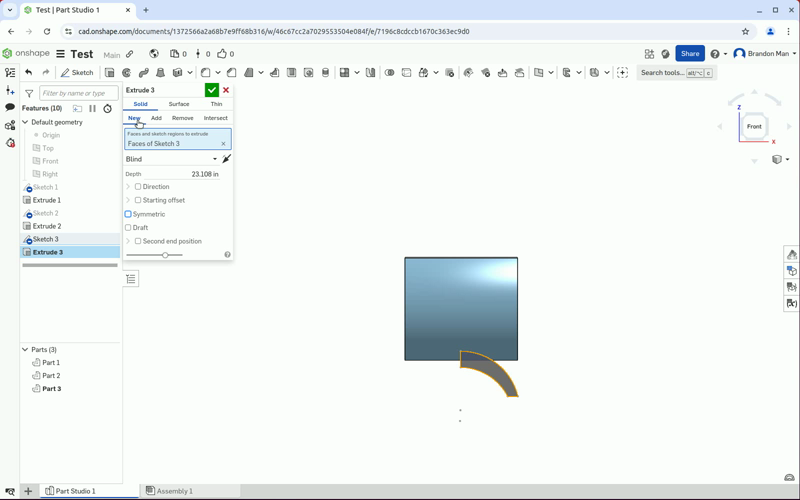
key(space)
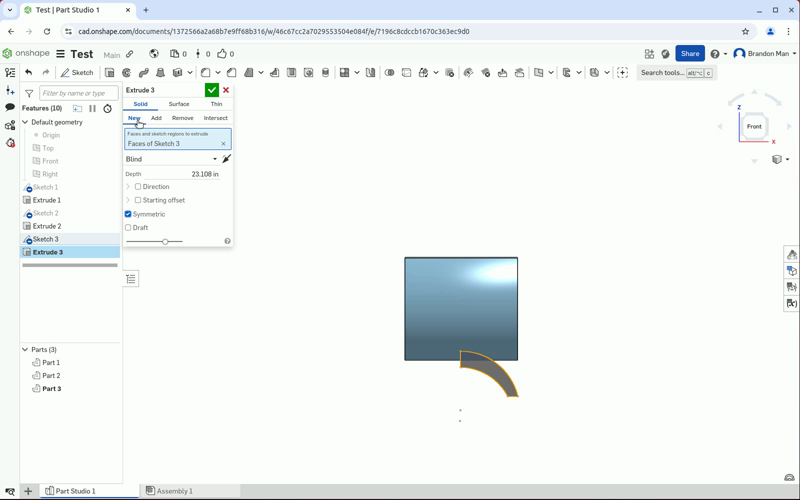
key(enter)
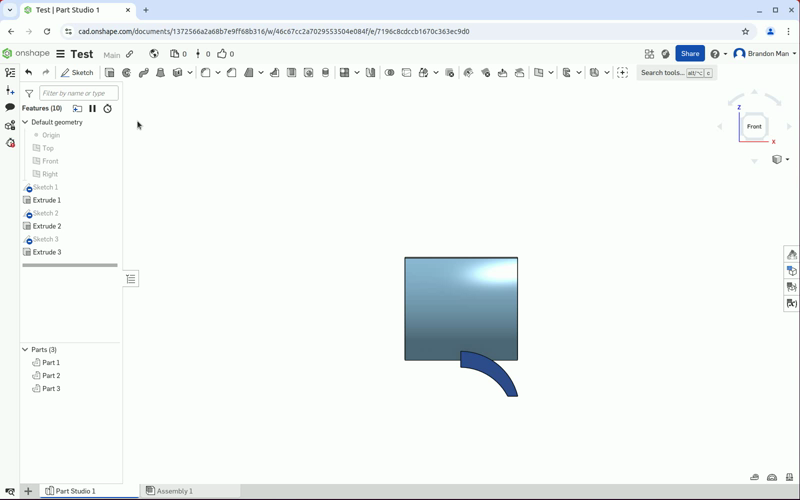
key(shift+h)
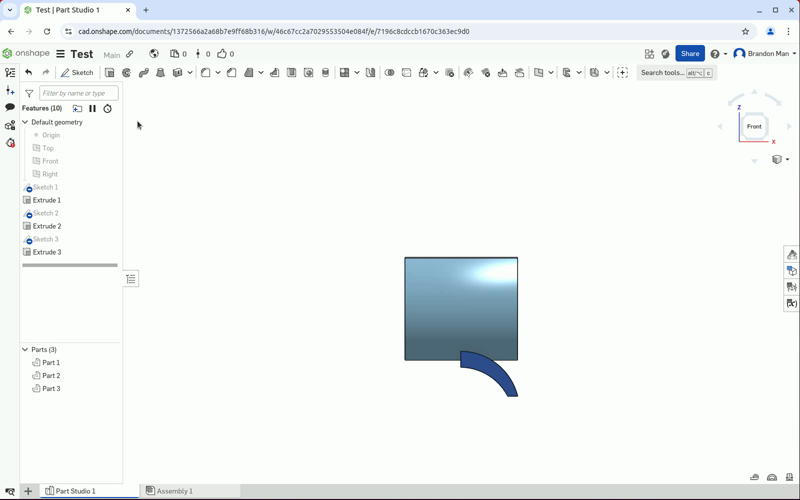
key(shift+h)
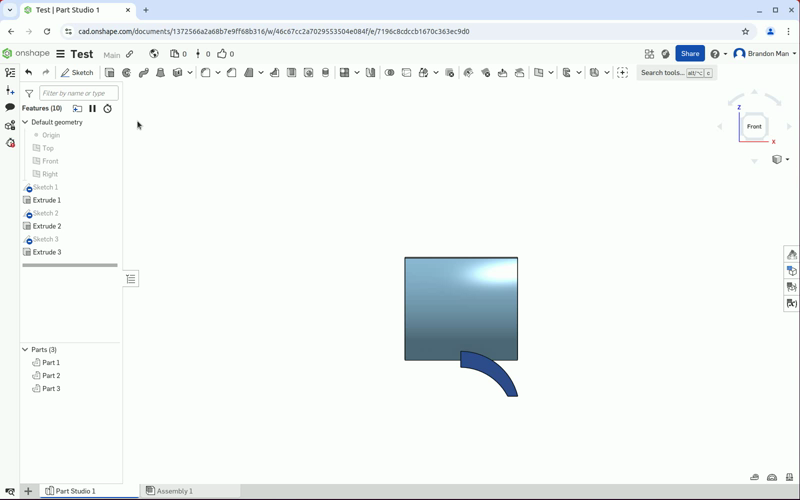
mouse_move(73, 189)
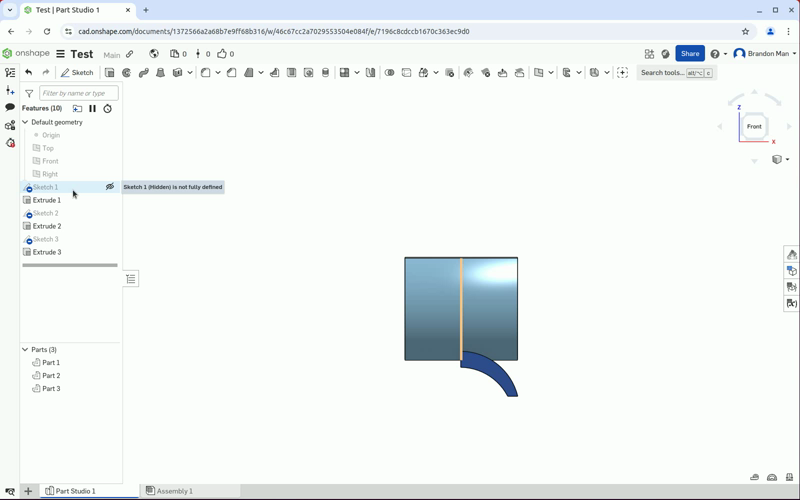
click(73, 189)
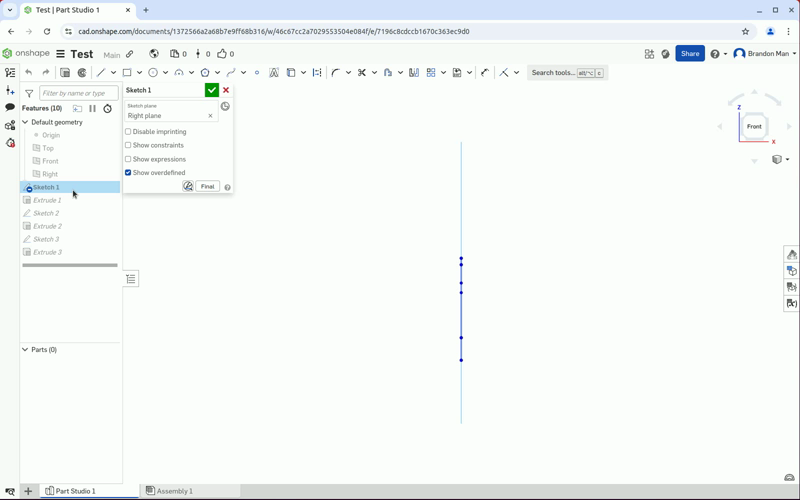
mouse_move(229, 92)
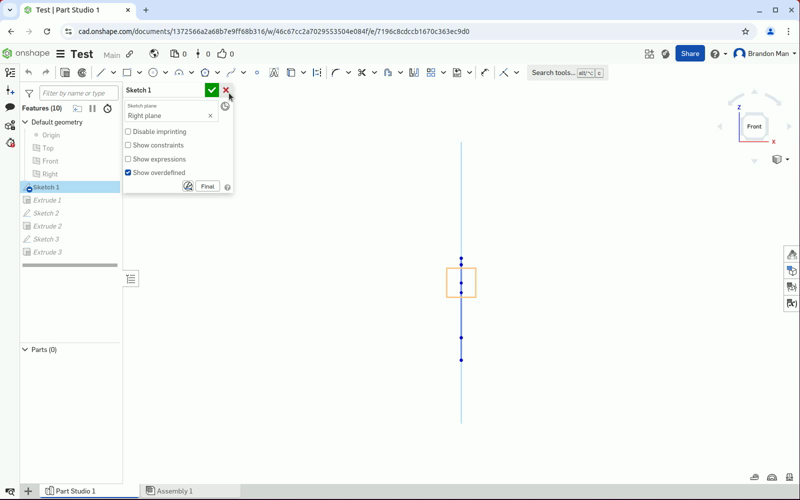
click(229, 92)
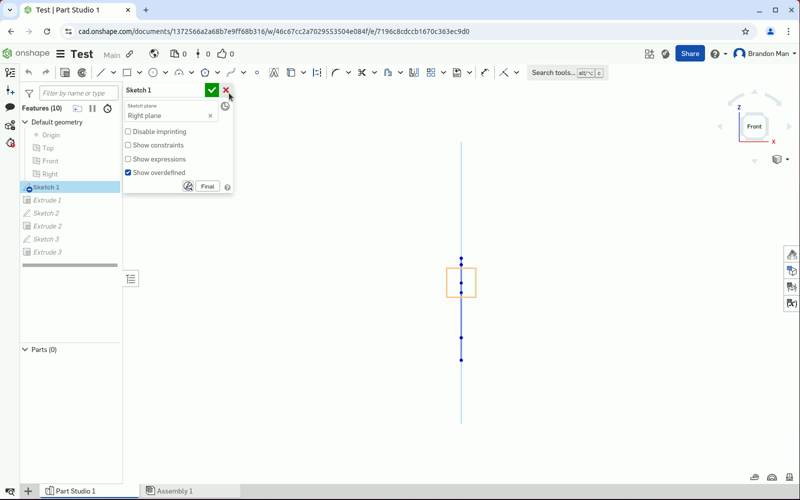
key(shift+s)
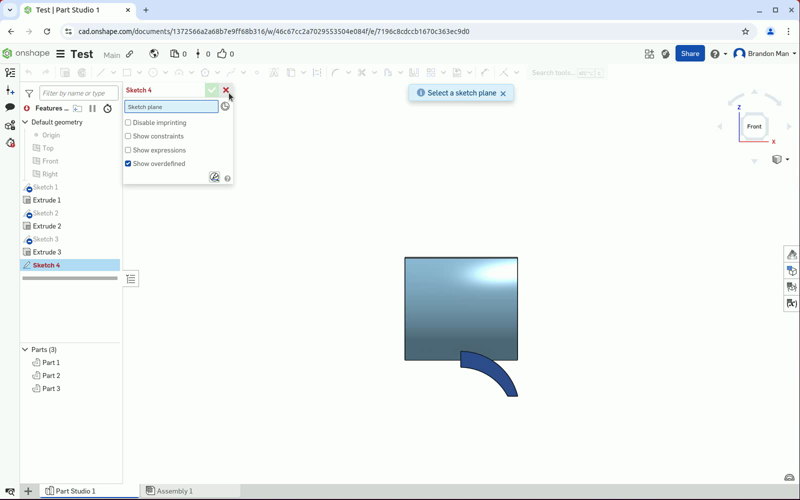
mouse_move(73, 163)
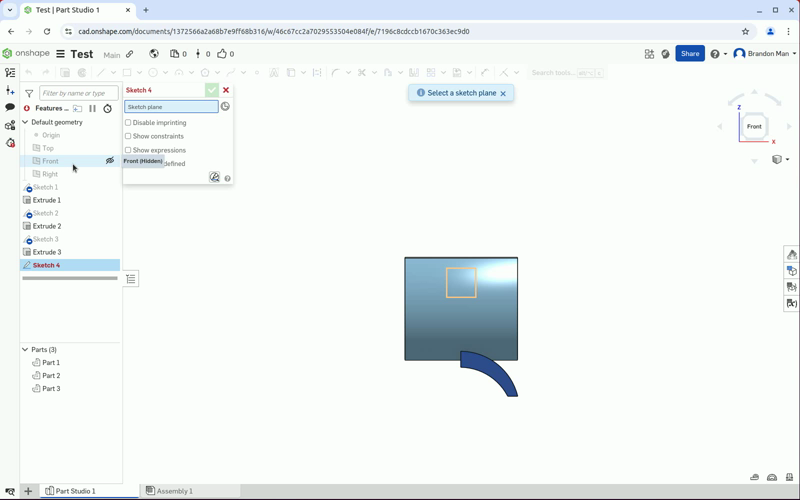
click(73, 163)
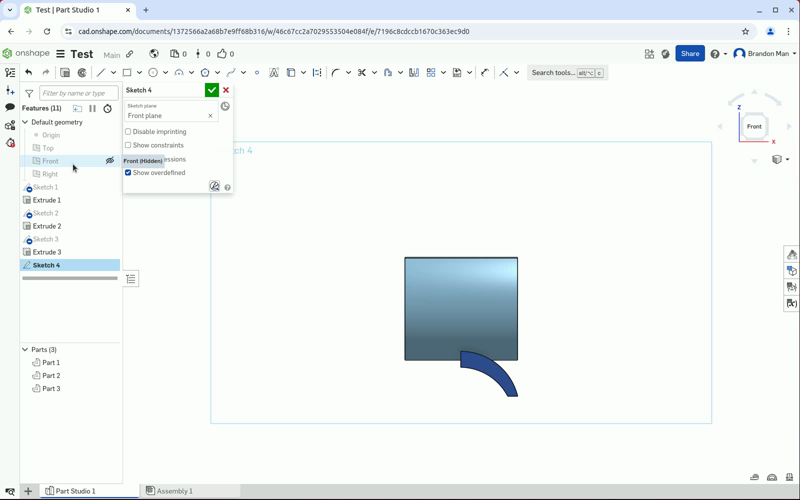
mouse_move(73, 352)
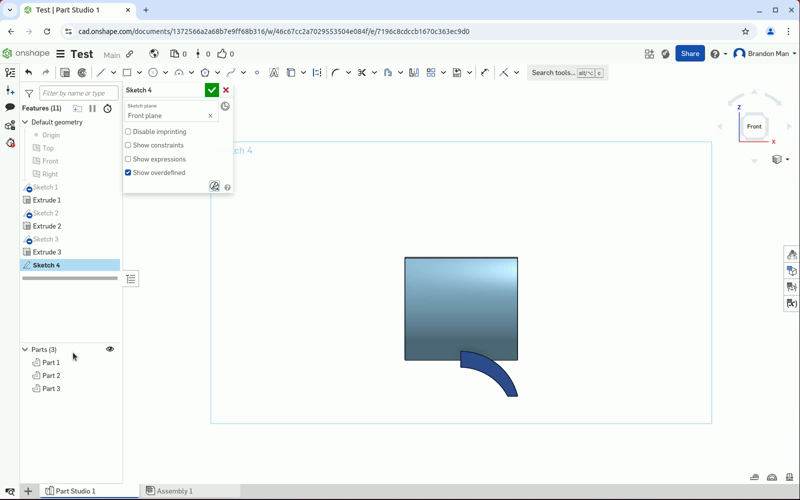
key(y)
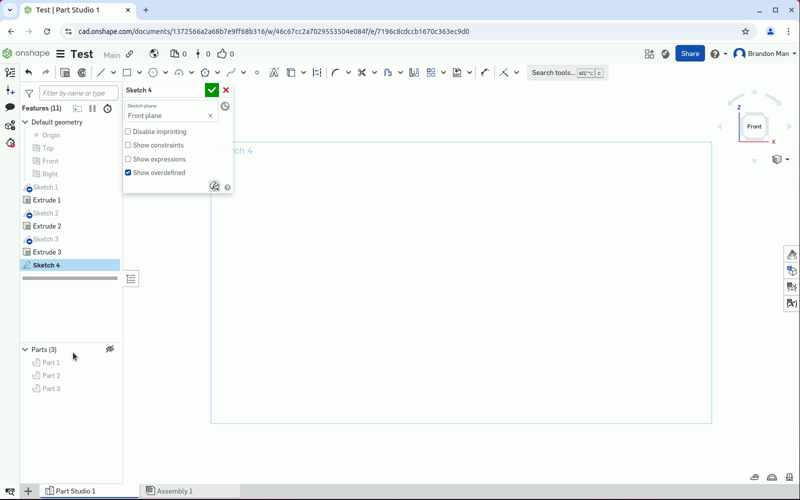
key(l)
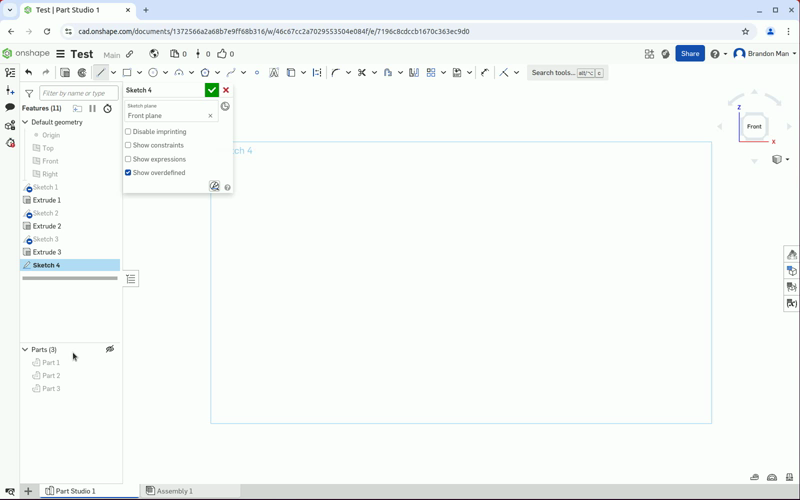
key_down(shift)
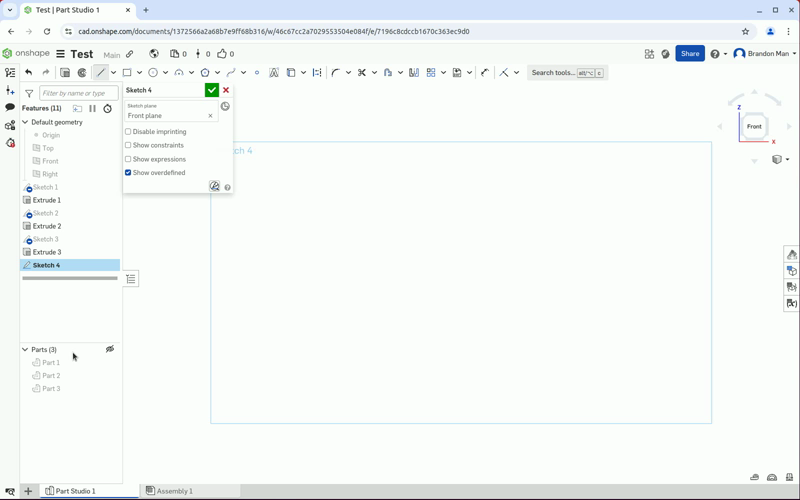
mouse_move(404, 395)
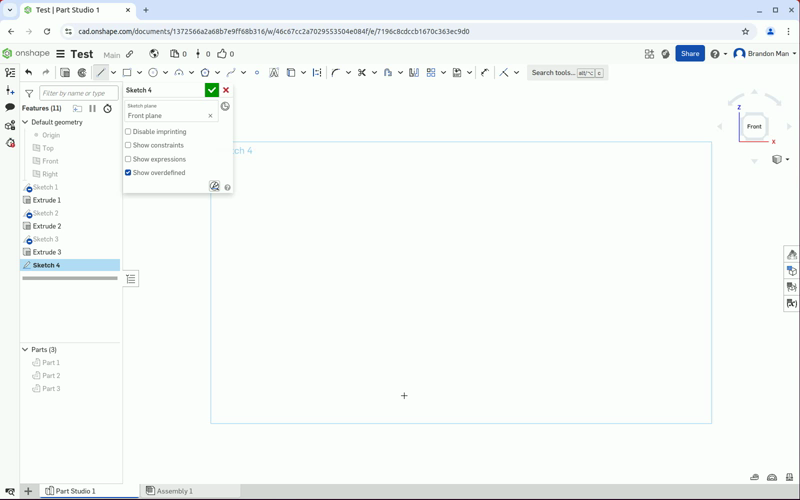
click(404, 395)
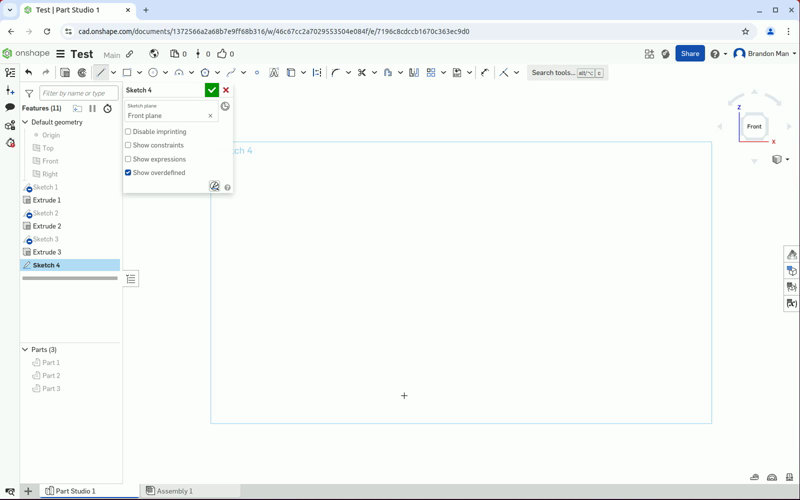
key_up(shift)
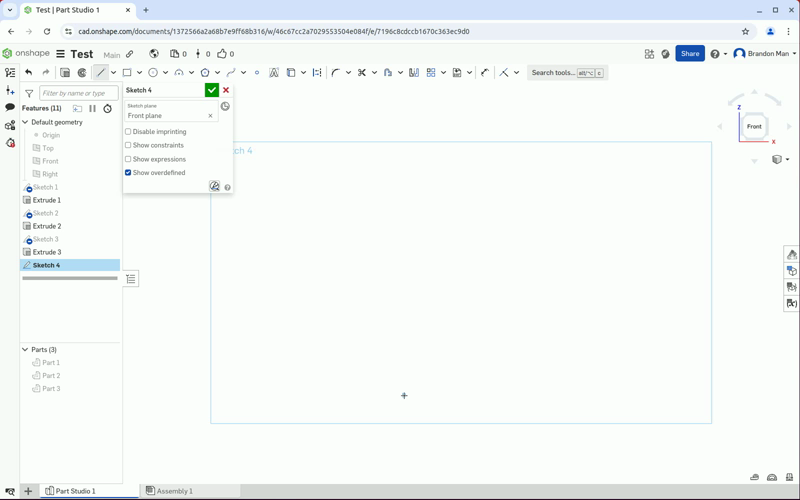
key_down(shift)
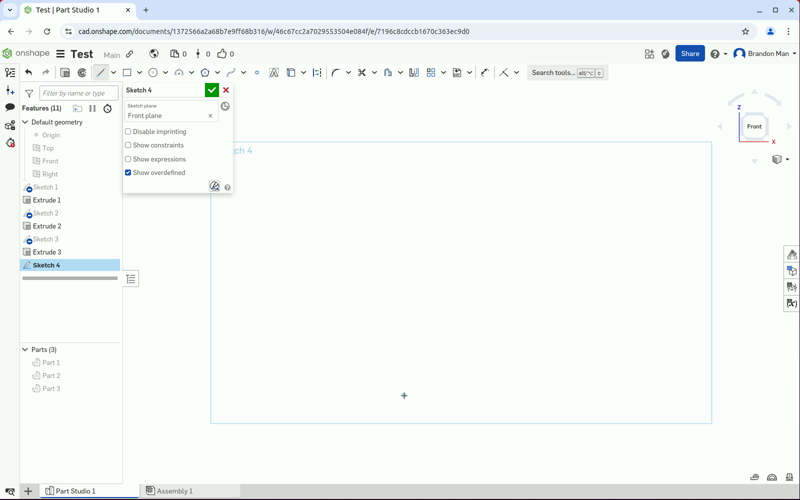
mouse_move(434, 395)
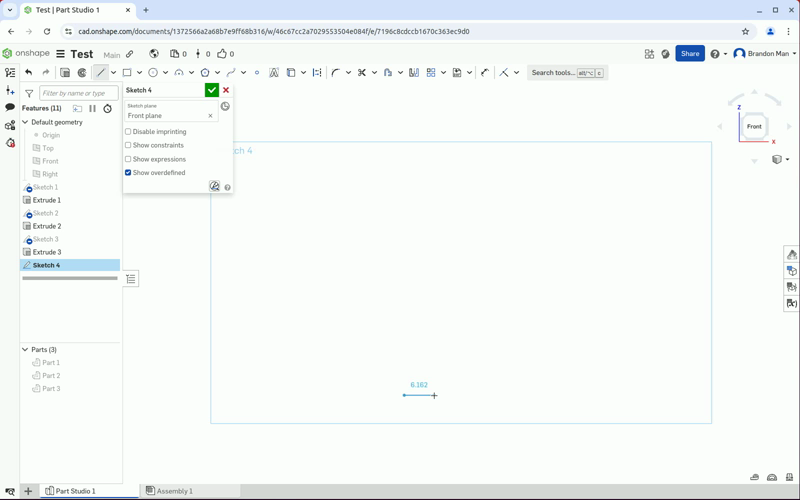
mouse_move(414, 395)
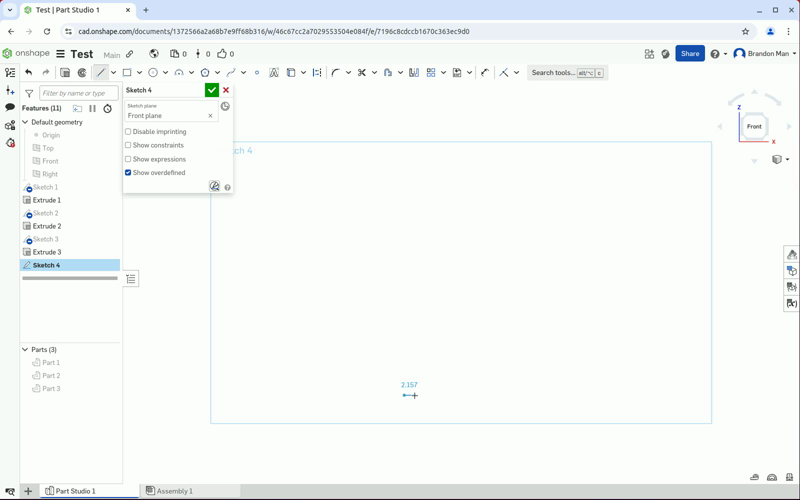
click(414, 395)
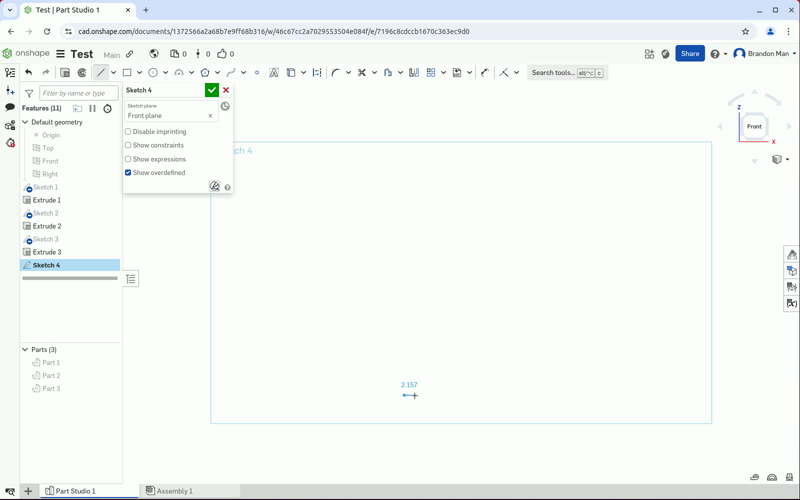
key_up(shift)
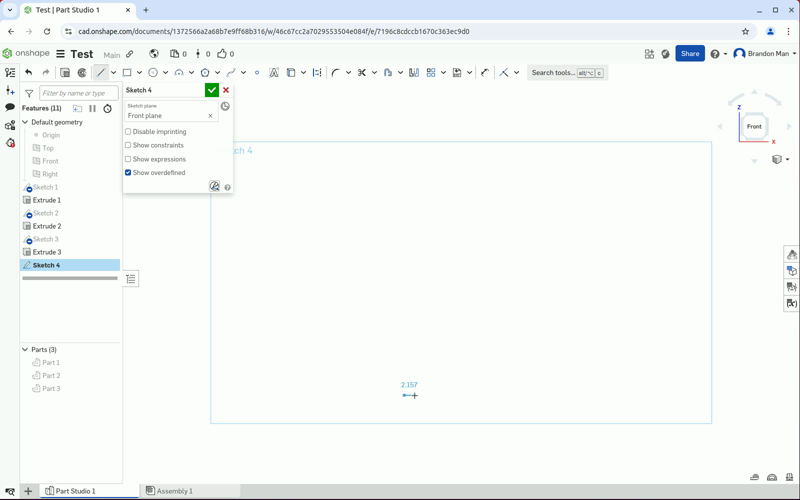
key(esc)
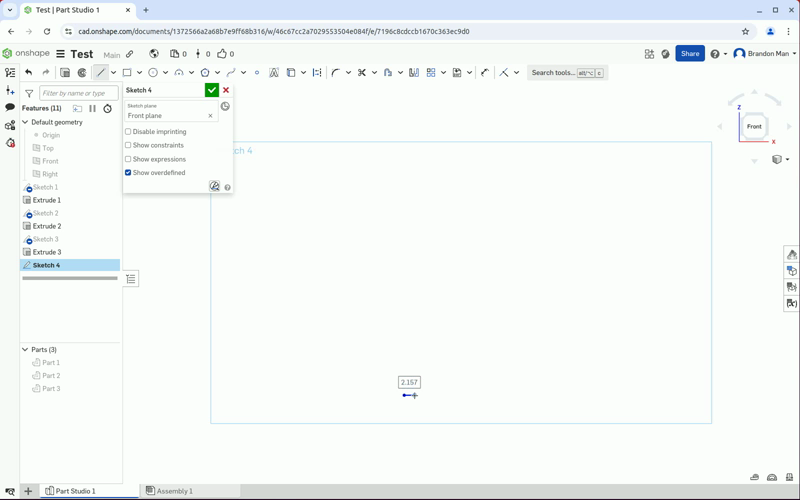
key(a)
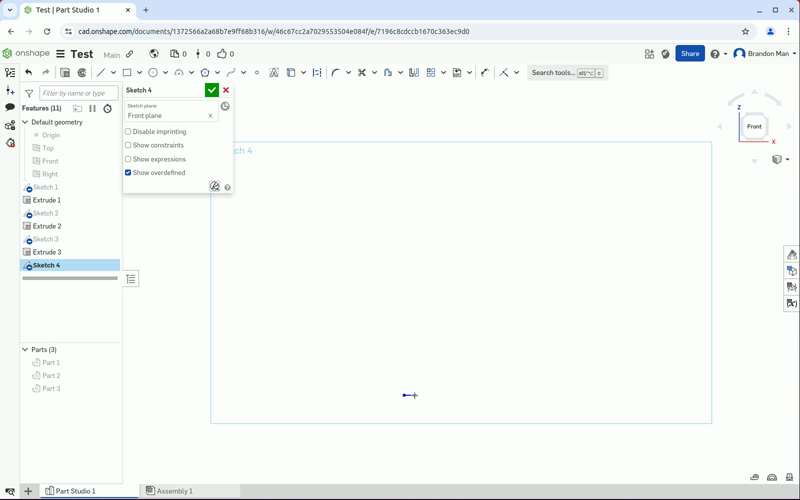
mouse_move(414, 395)
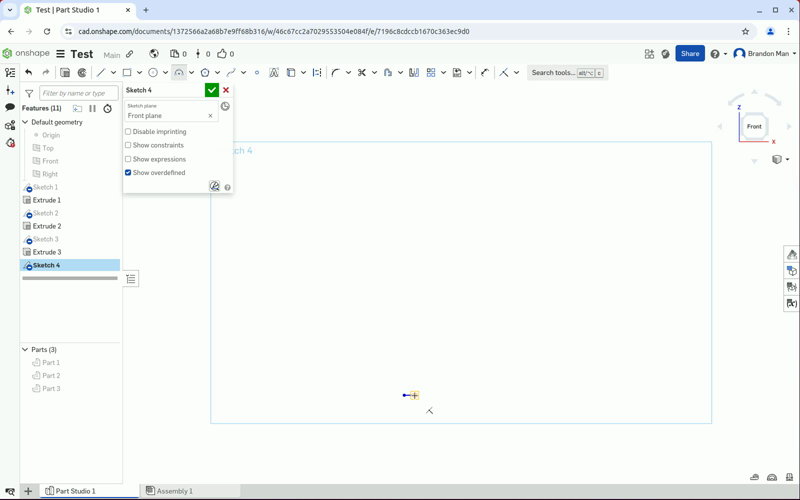
click(414, 395)
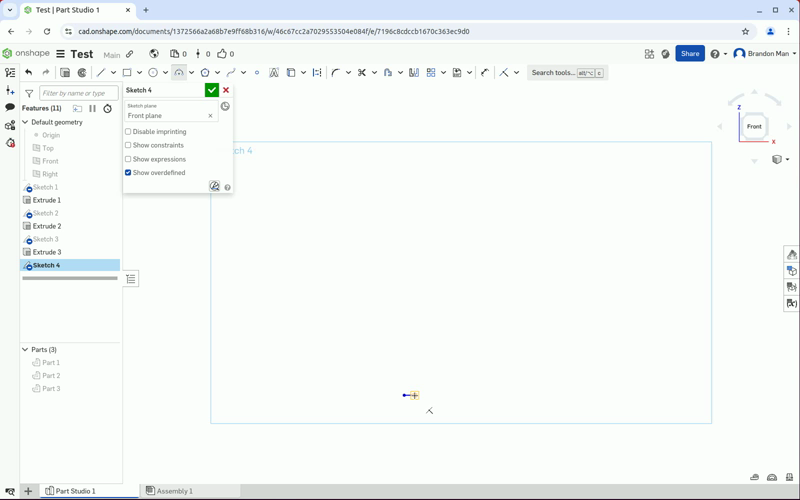
key_down(shift)
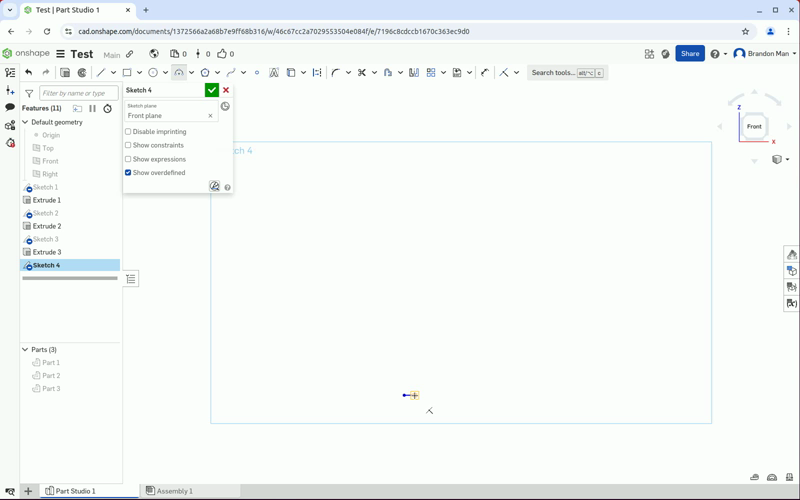
mouse_move(461, 366)
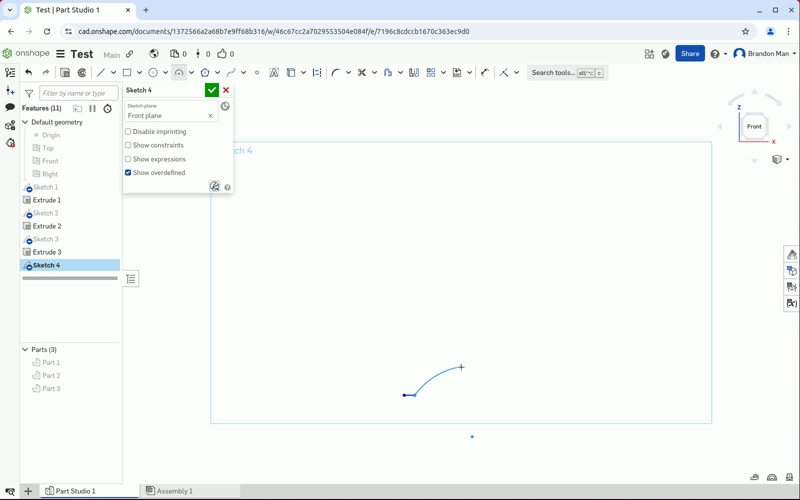
click(461, 366)
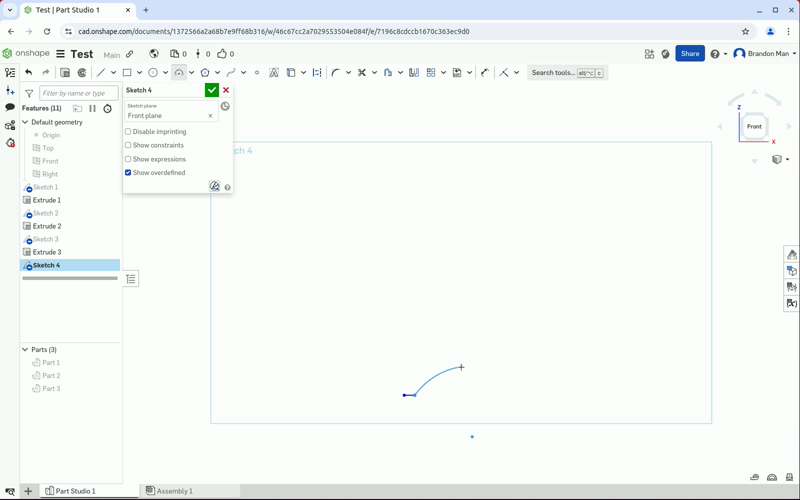
mouse_move(434, 374)
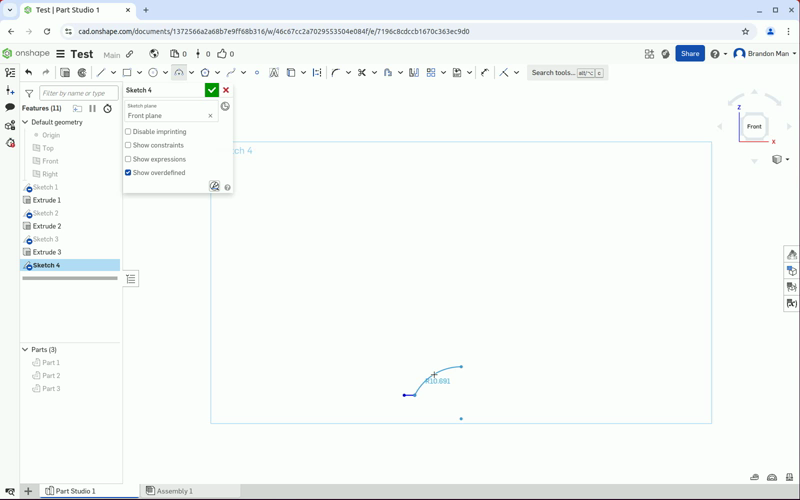
click(434, 374)
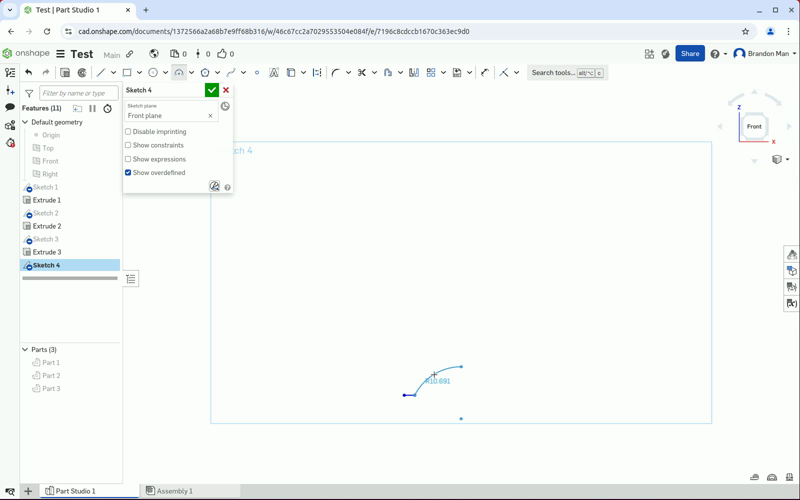
key_up(shift)
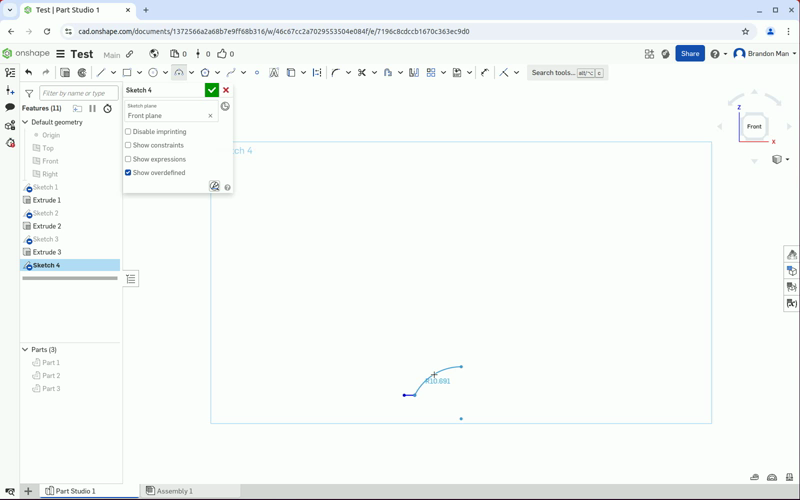
key(esc)
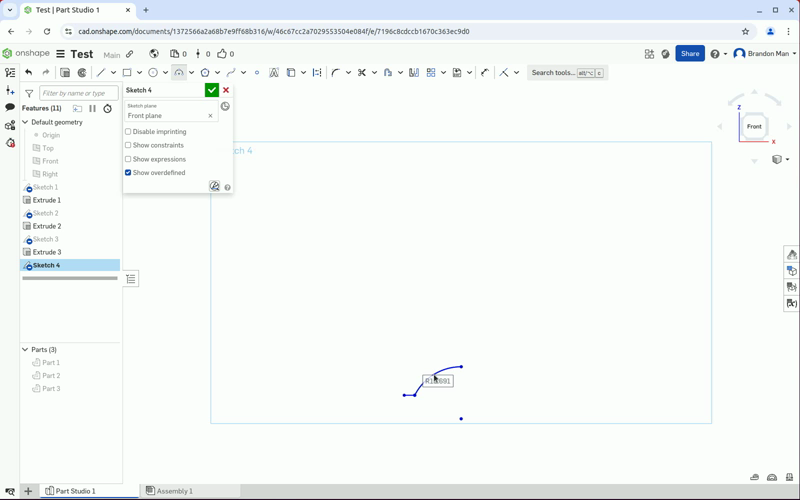
key(l)
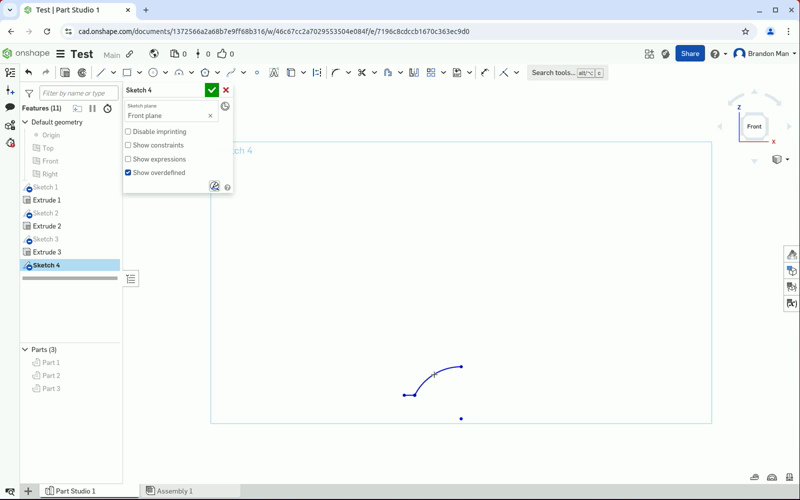
mouse_move(461, 366)
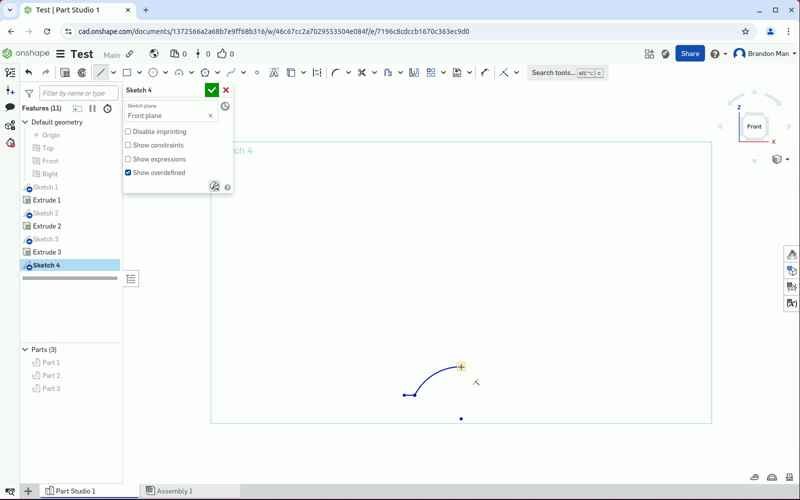
click(461, 366)
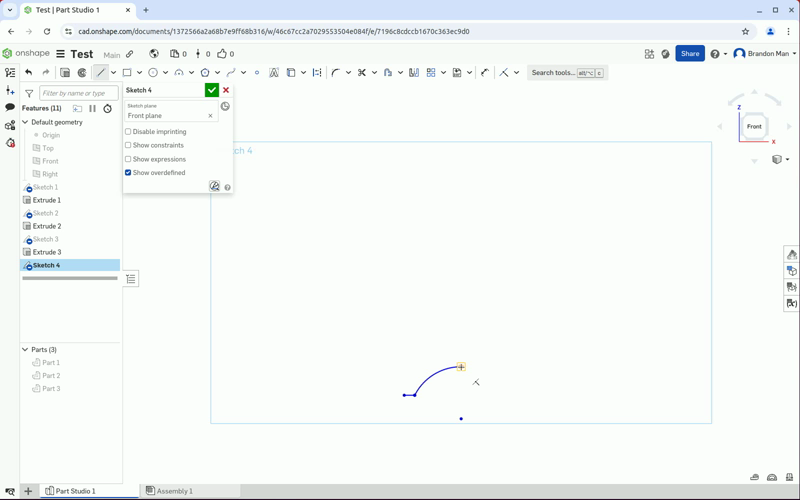
key_down(shift)
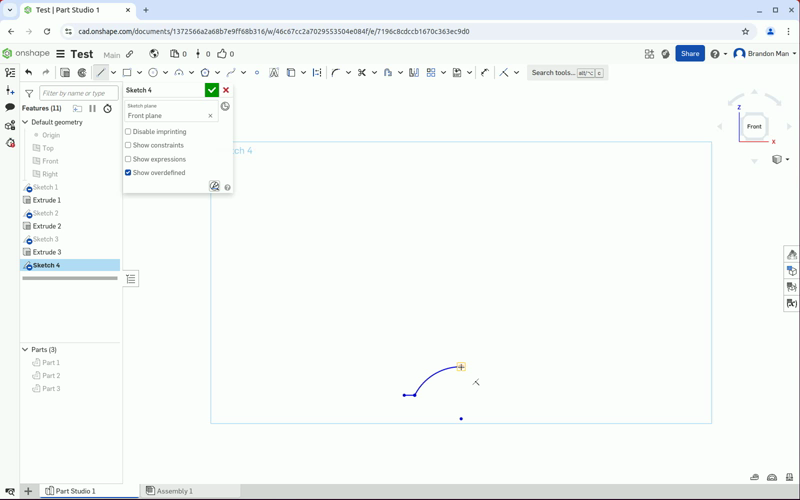
mouse_move(491, 366)
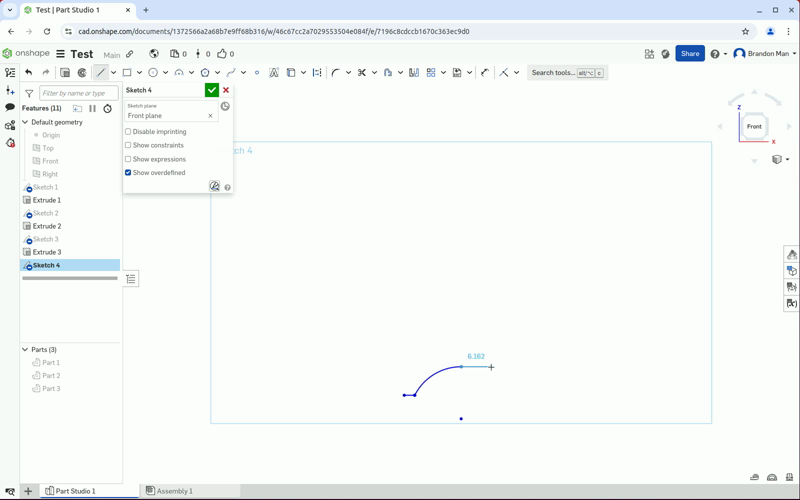
mouse_move(461, 350)
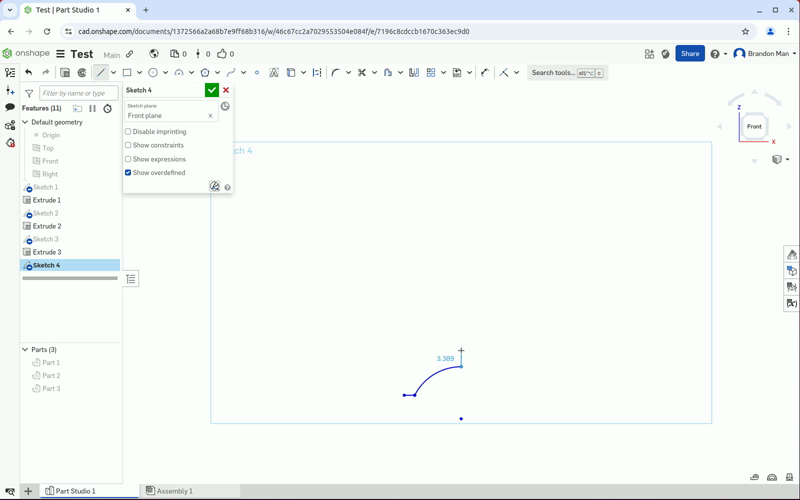
click(461, 350)
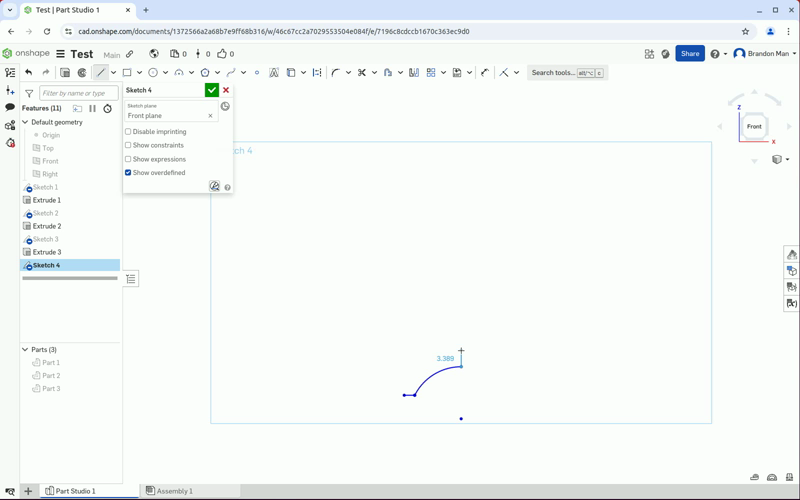
key_up(shift)
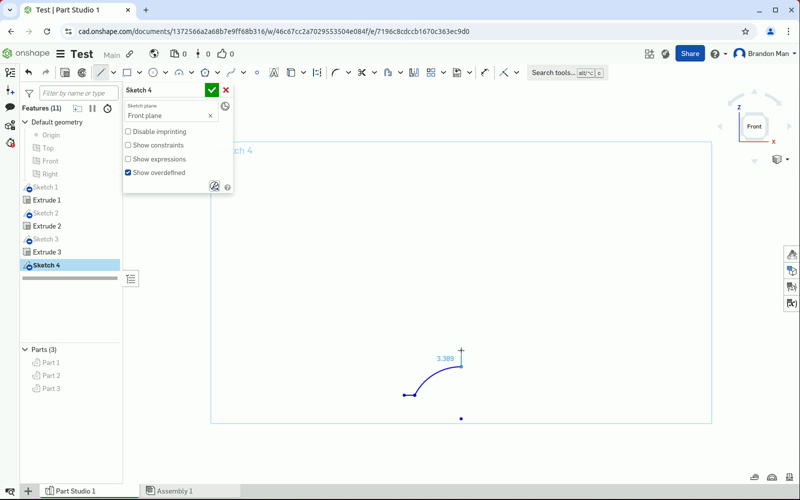
key(esc)
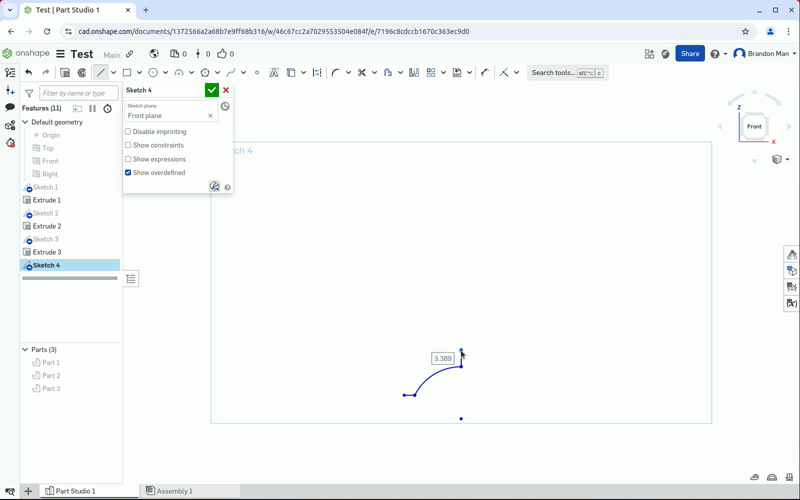
key(a)
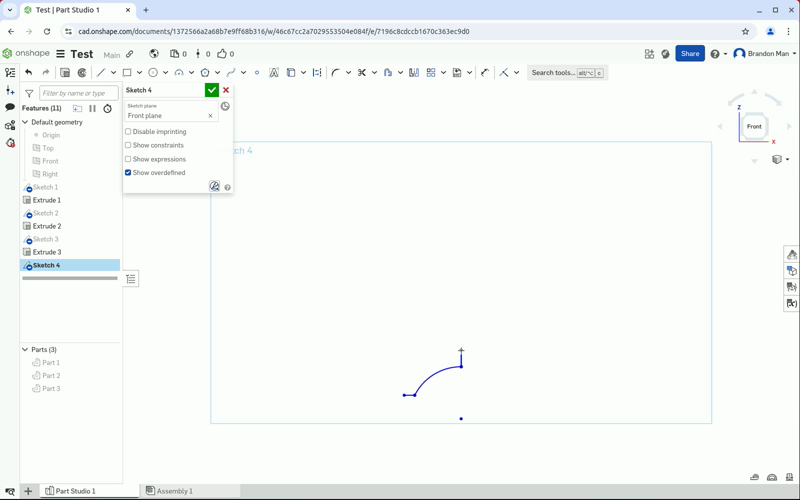
mouse_move(461, 350)
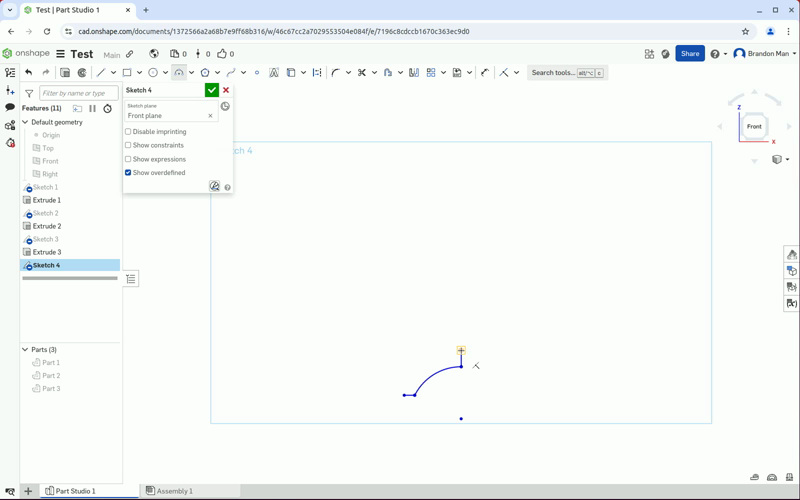
click(461, 350)
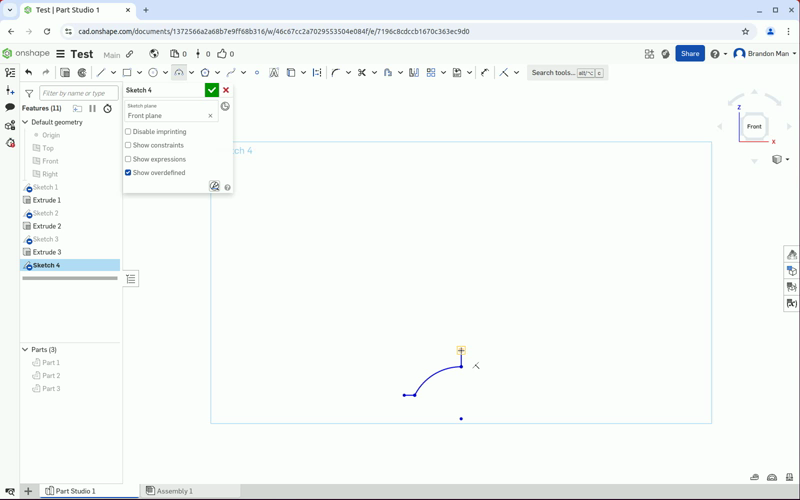
mouse_move(404, 395)
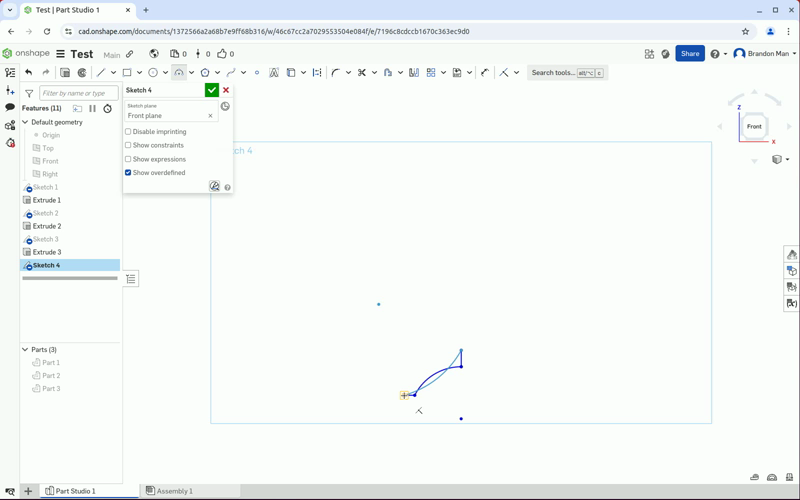
click(404, 395)
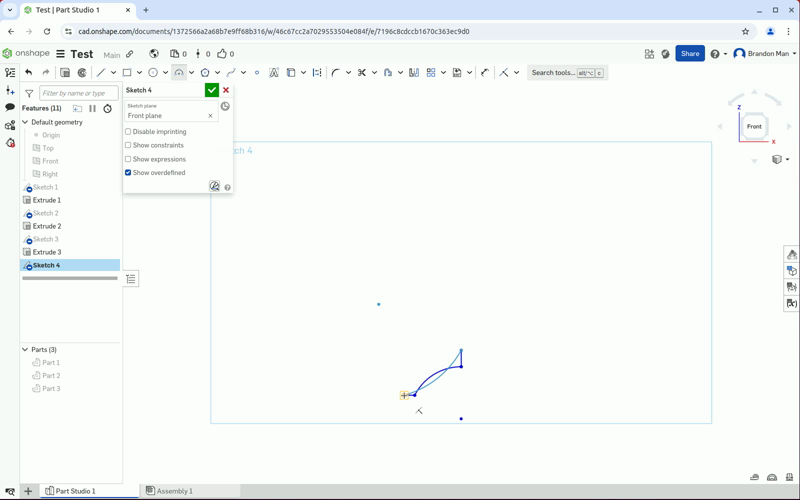
key_down(shift)
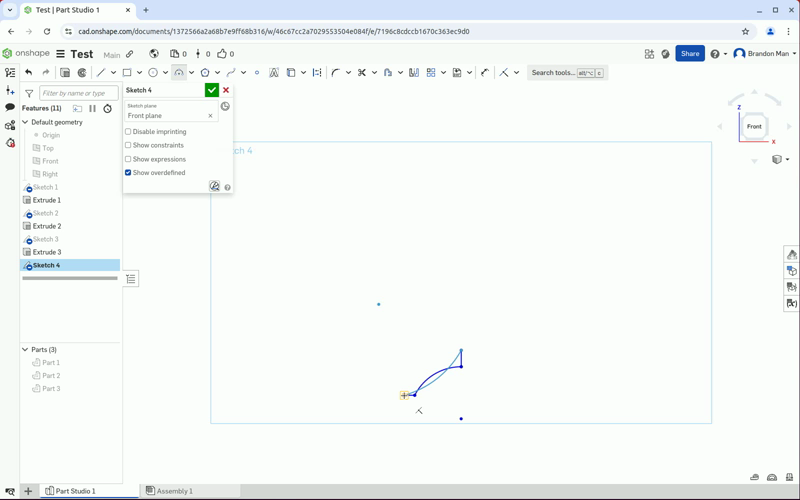
mouse_move(425, 363)
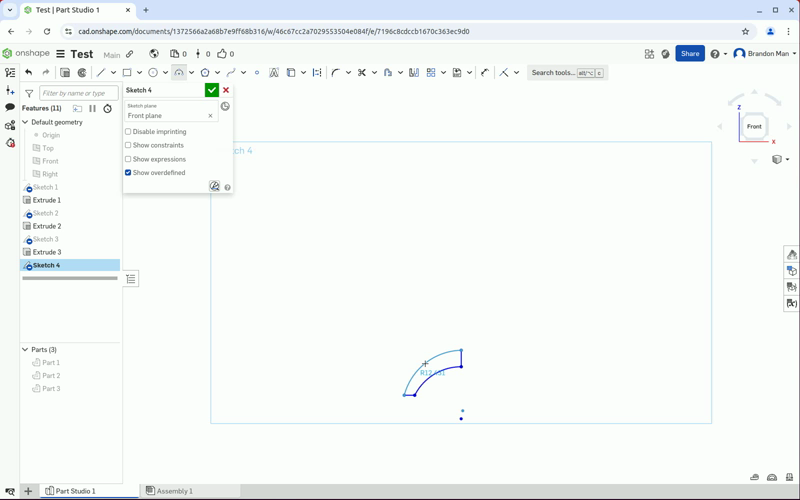
click(425, 363)
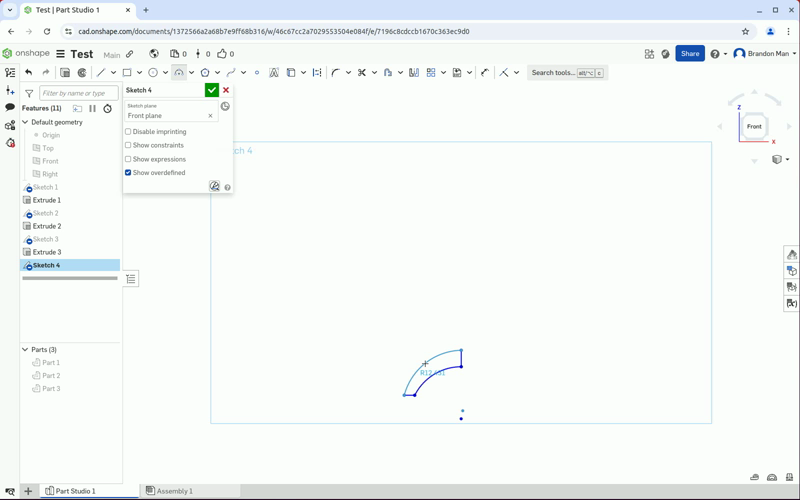
key_up(shift)
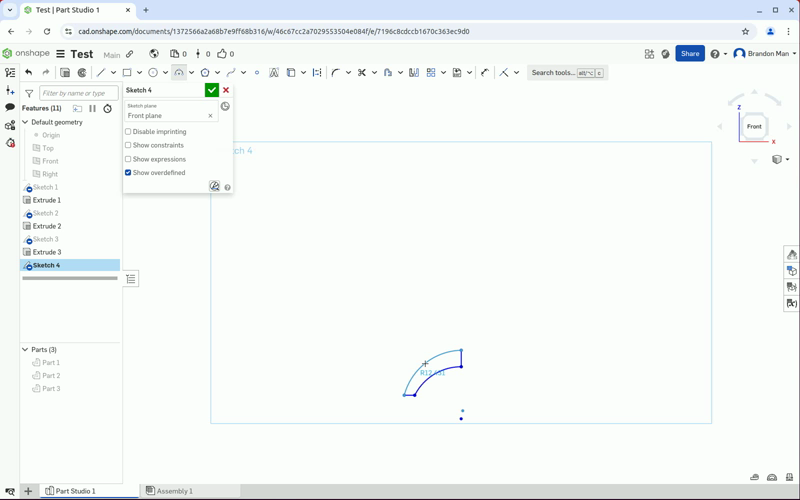
key(esc)
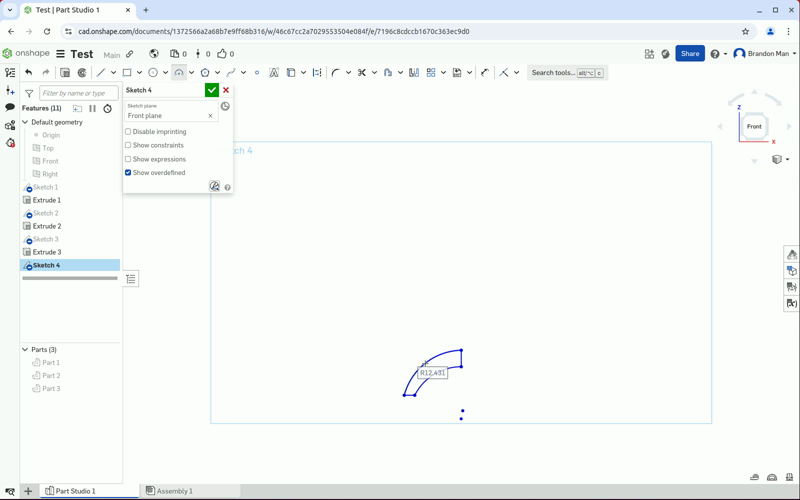
mouse_move(442, 369)
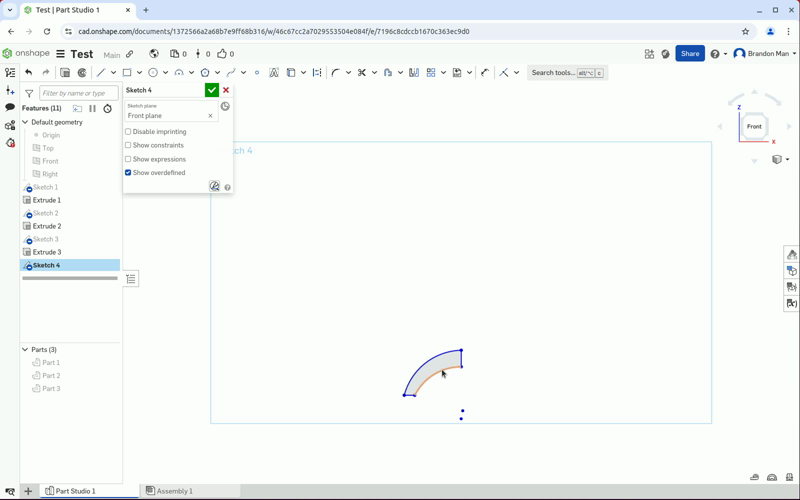
scroll(6)
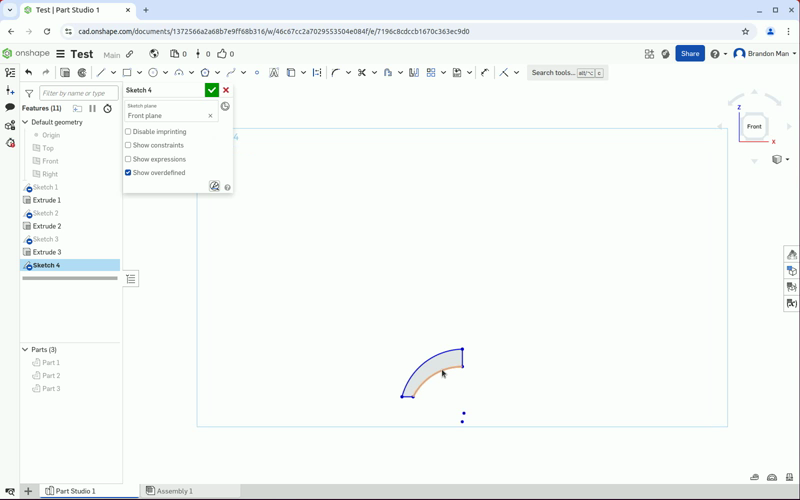
scroll(6)
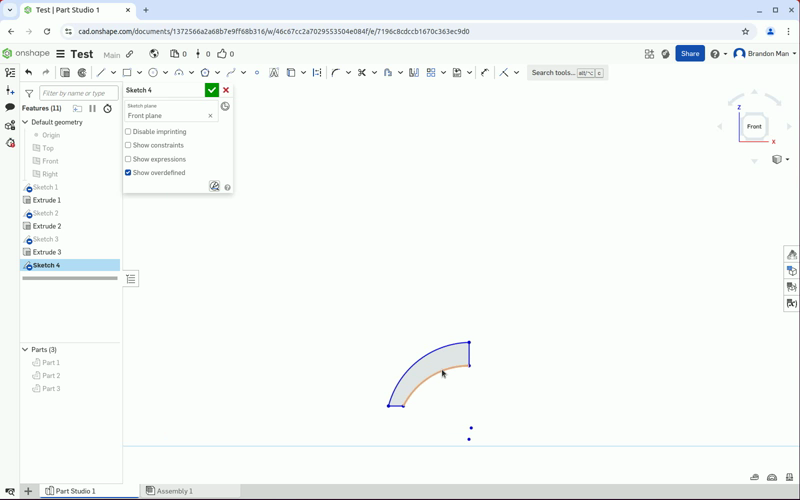
scroll(6)
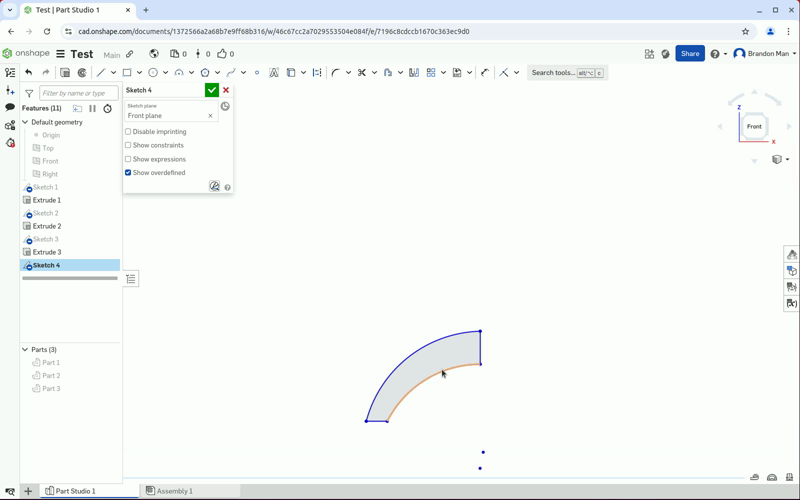
scroll(6)
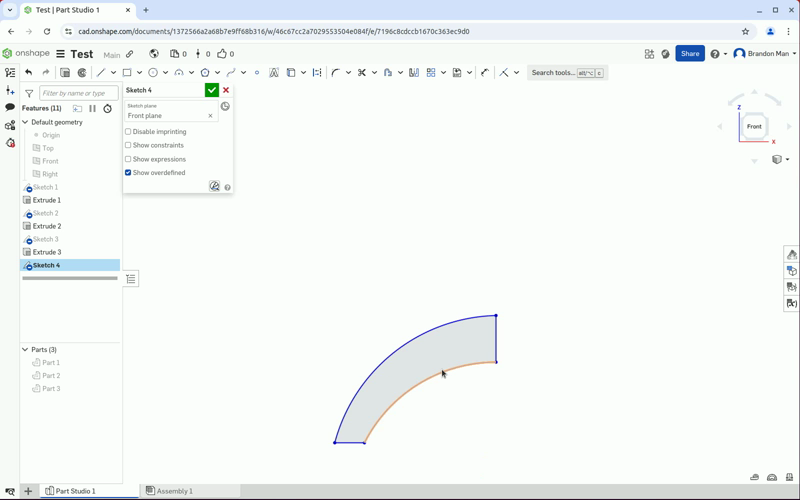
scroll(6)
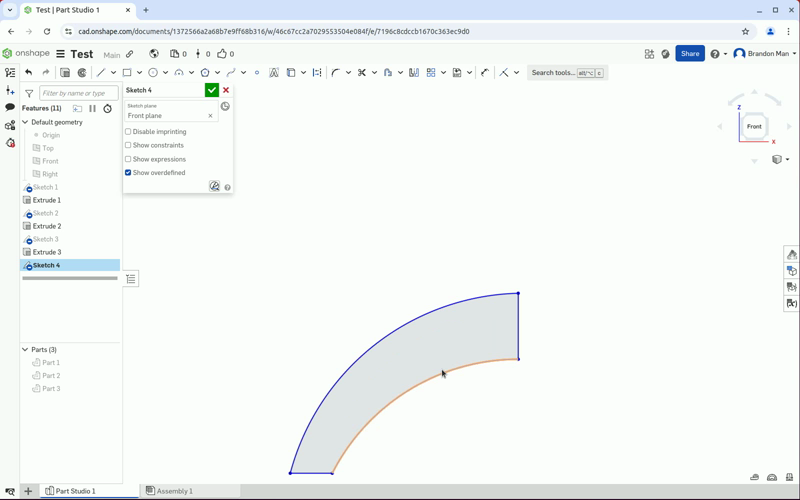
scroll(6)
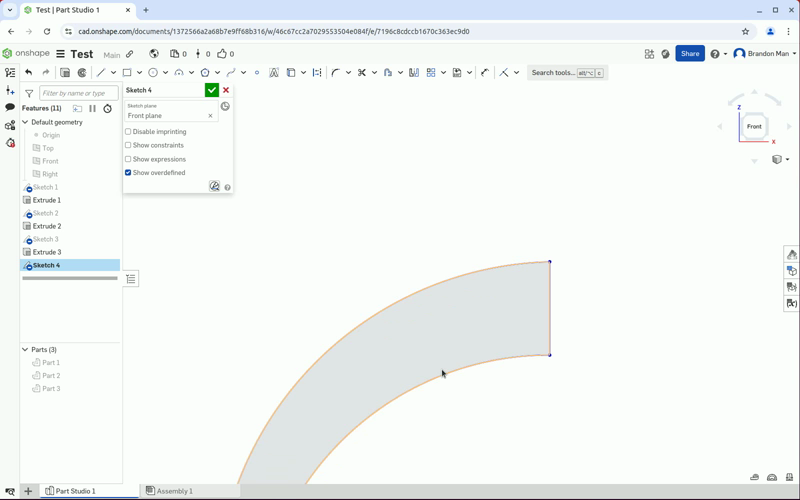
scroll(6)
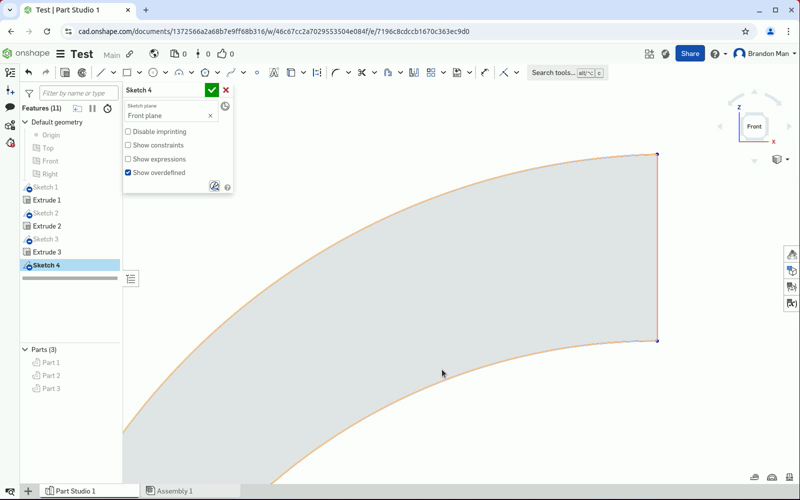
click(442, 369)
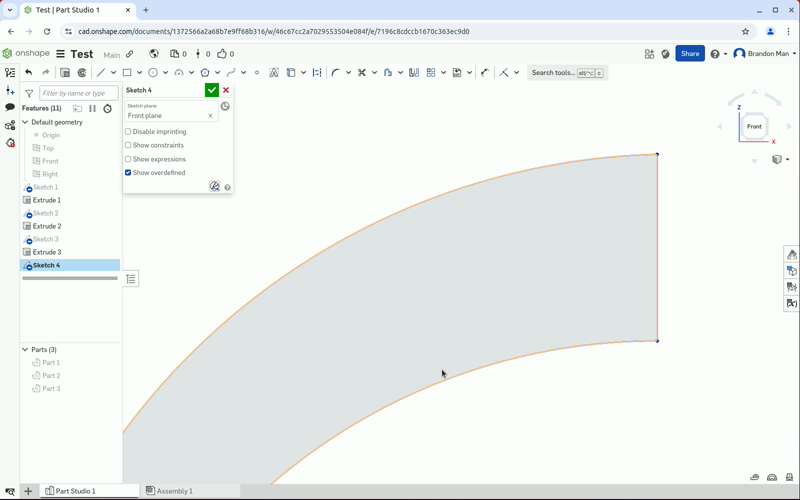
scroll(-6)
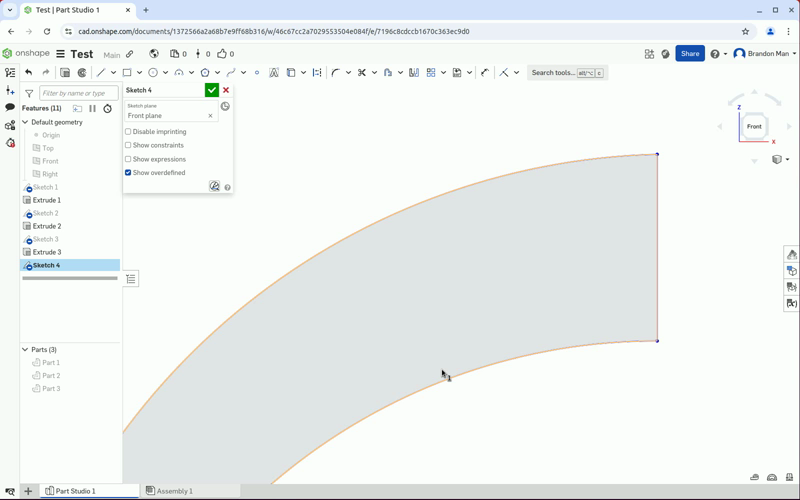
scroll(-6)
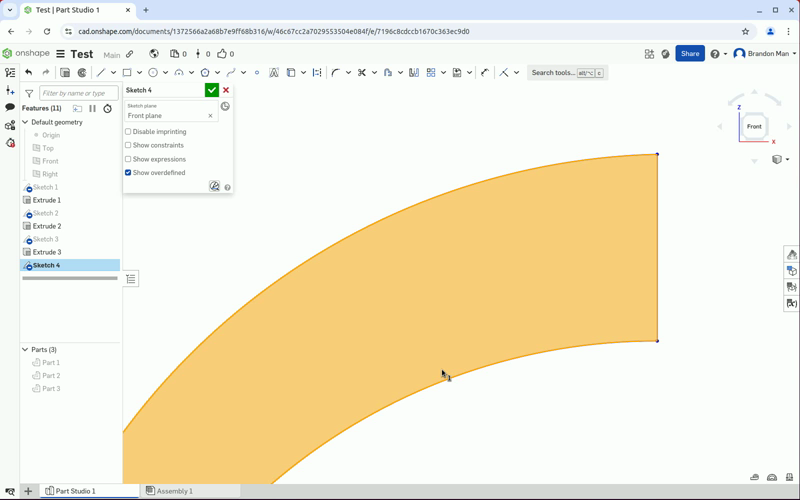
scroll(-6)
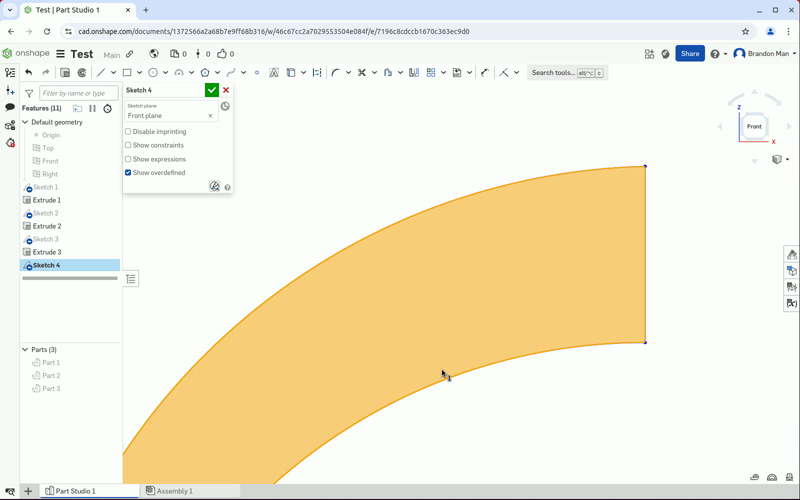
scroll(-6)
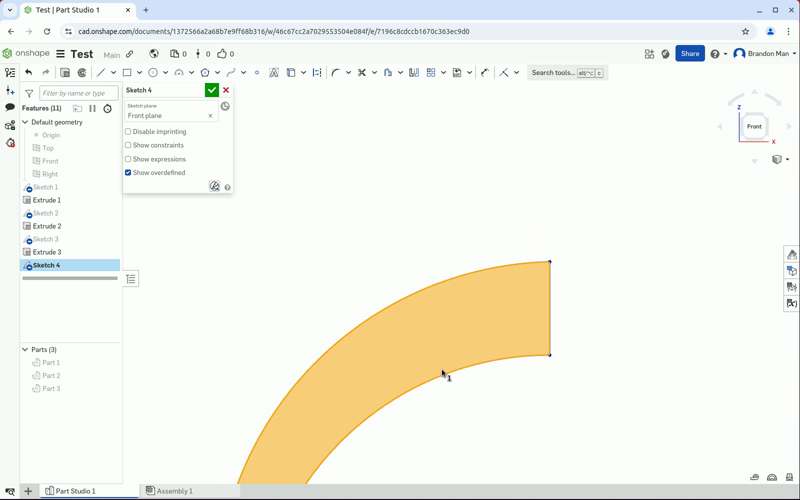
scroll(-6)
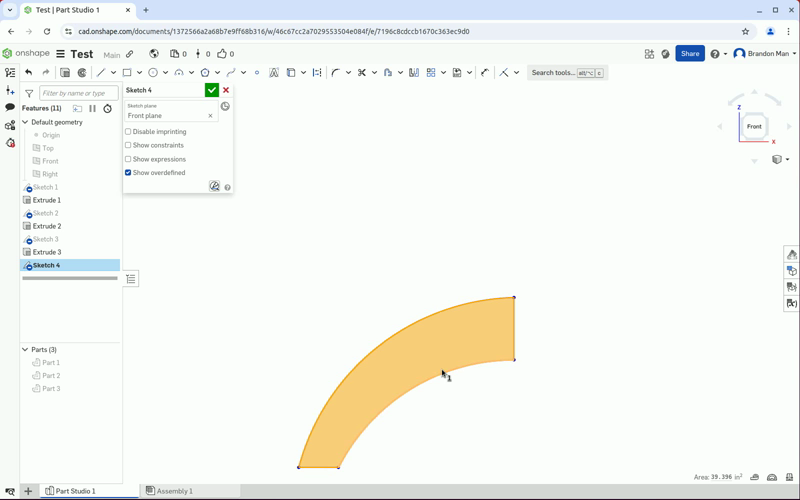
scroll(-6)
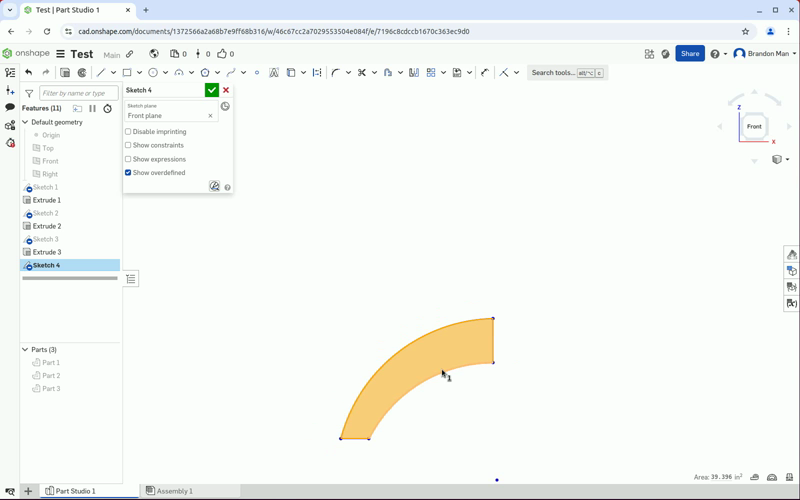
scroll(-6)
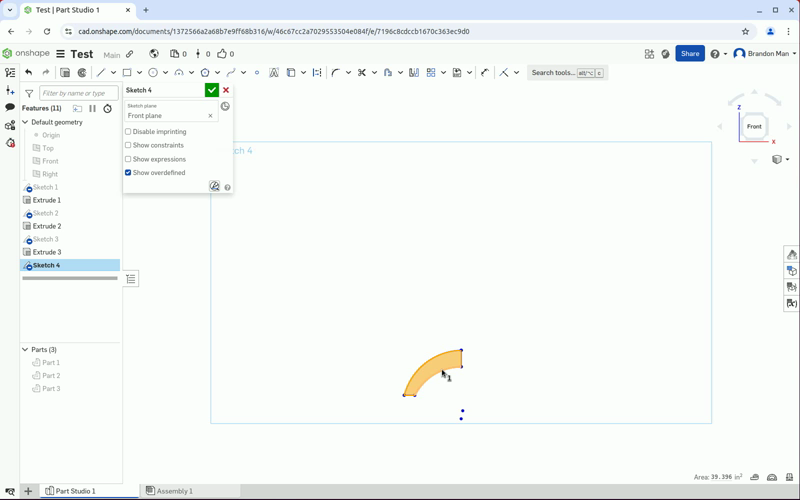
mouse_move(73, 352)
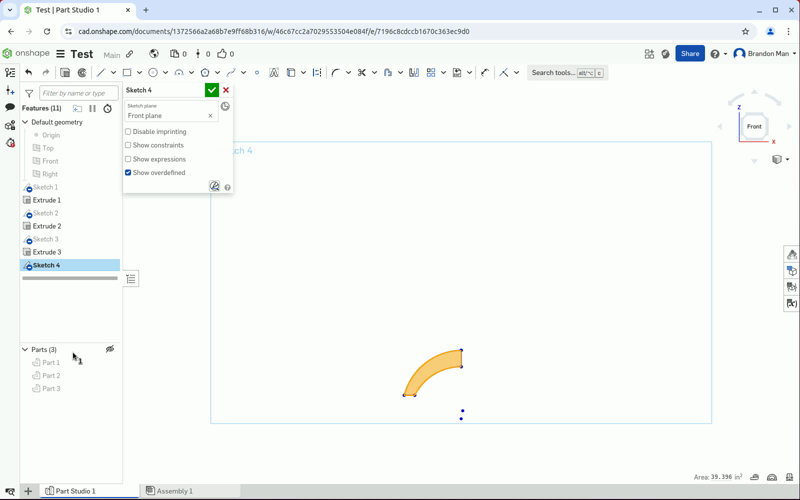
key(shift+y)
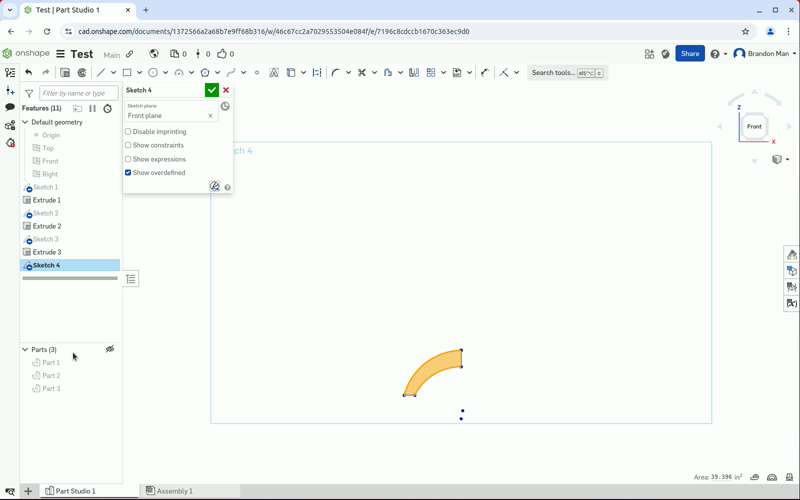
key(shift+e)
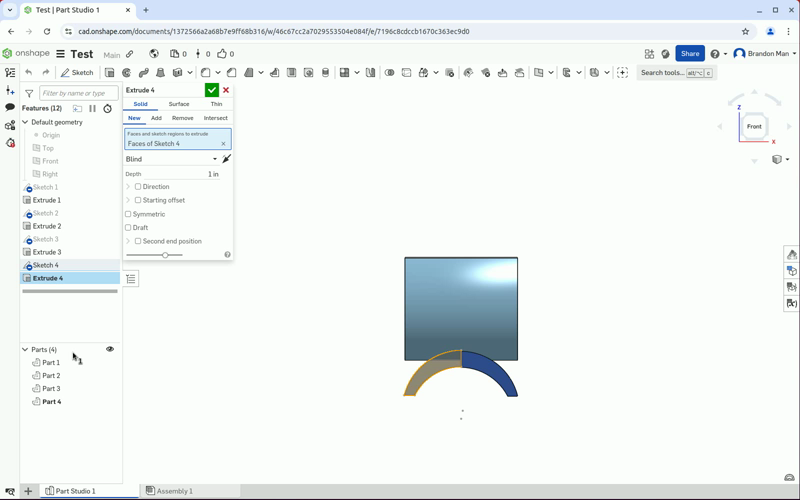
mouse_move(143, 106)
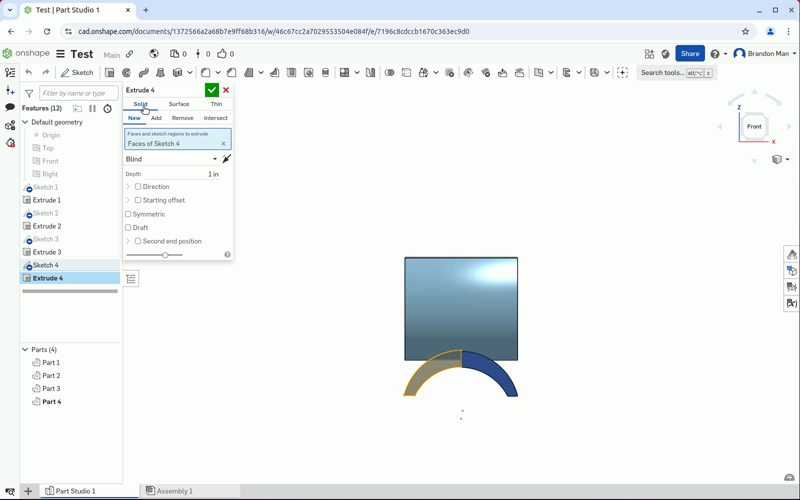
click(143, 106)
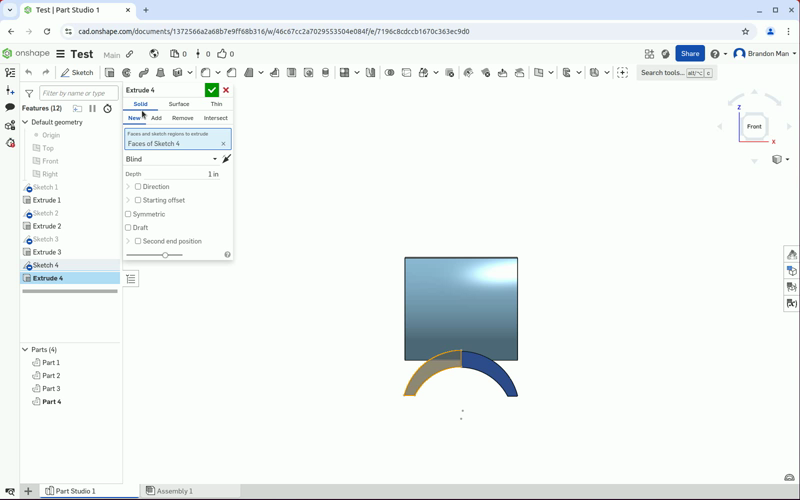
mouse_move(137, 120)
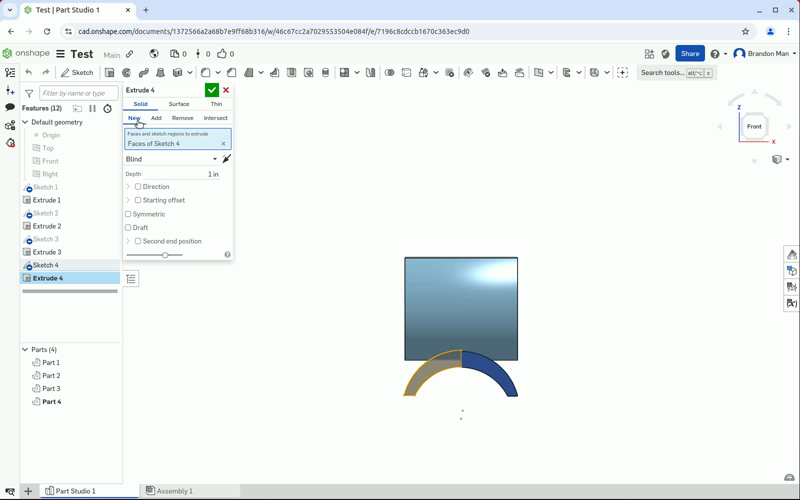
click(137, 120)
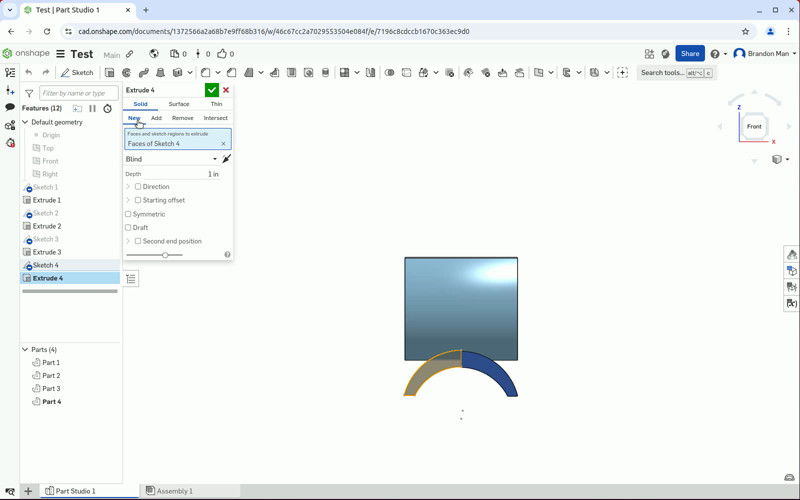
key(tab, 4)
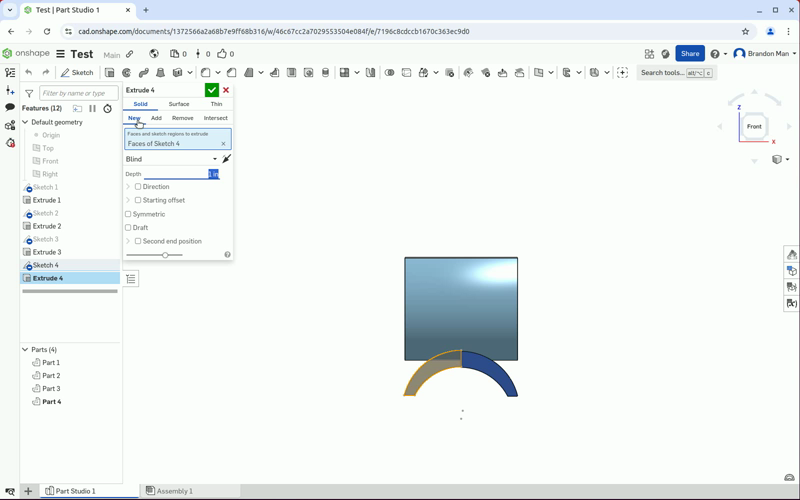
text(23.108)
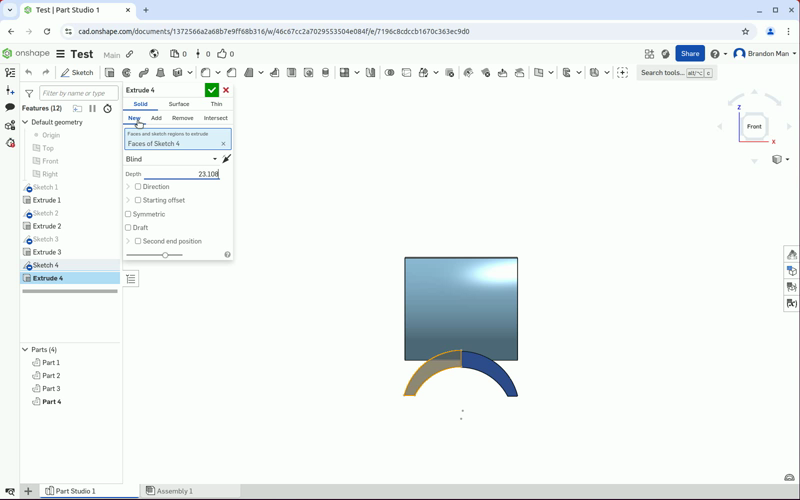
key(tab, 3)
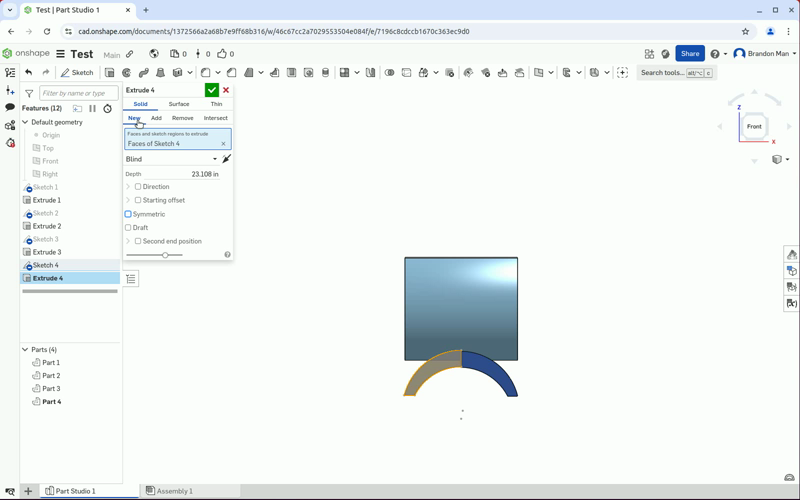
key(space)
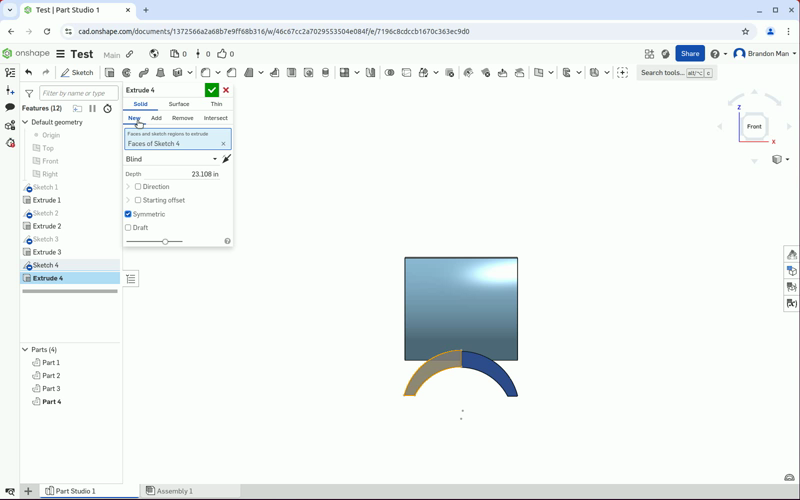
key(enter)
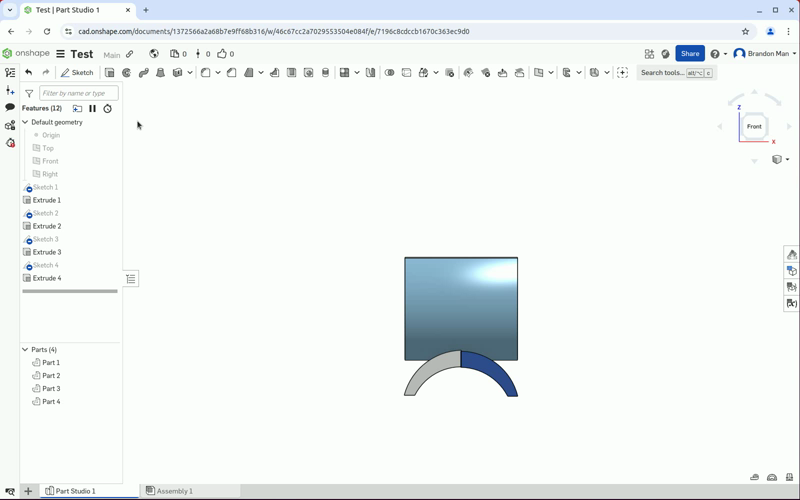
key(shift+h)
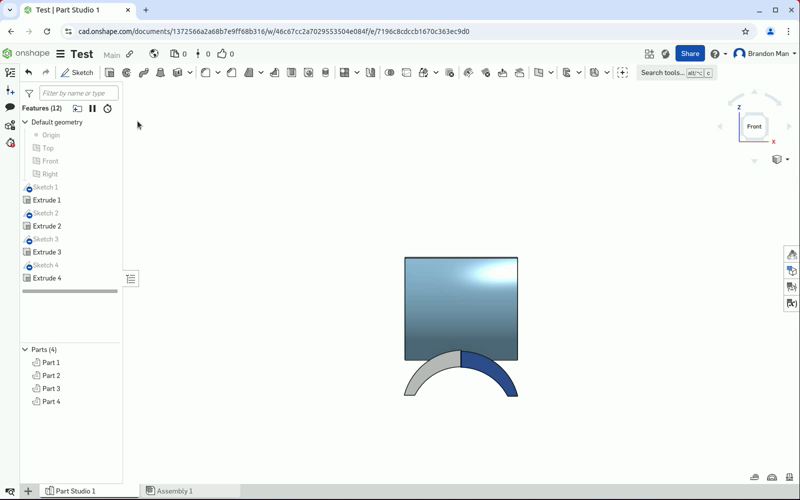
key(shift+h)
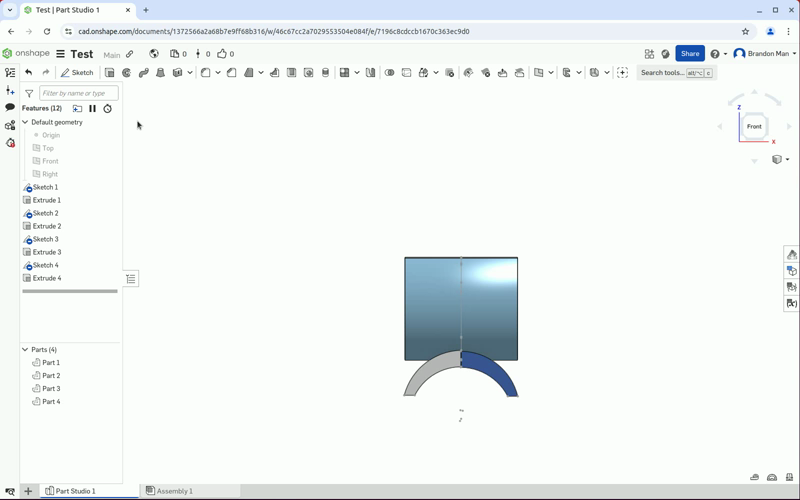
key(shift+7)
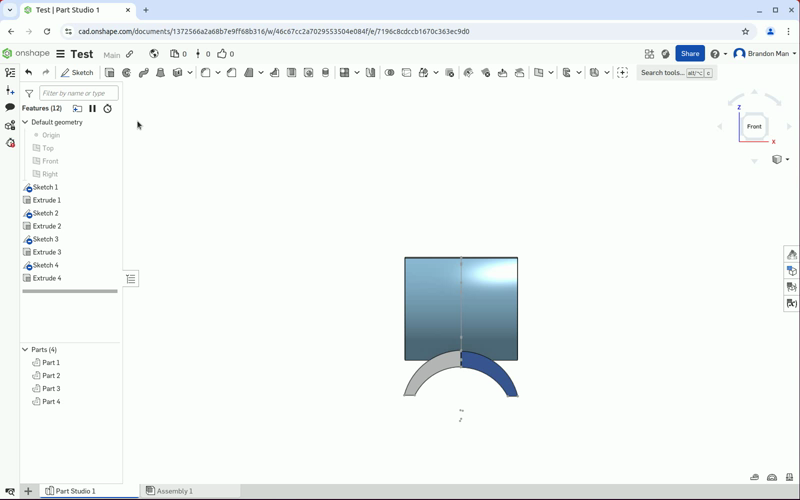
key(left, 2)
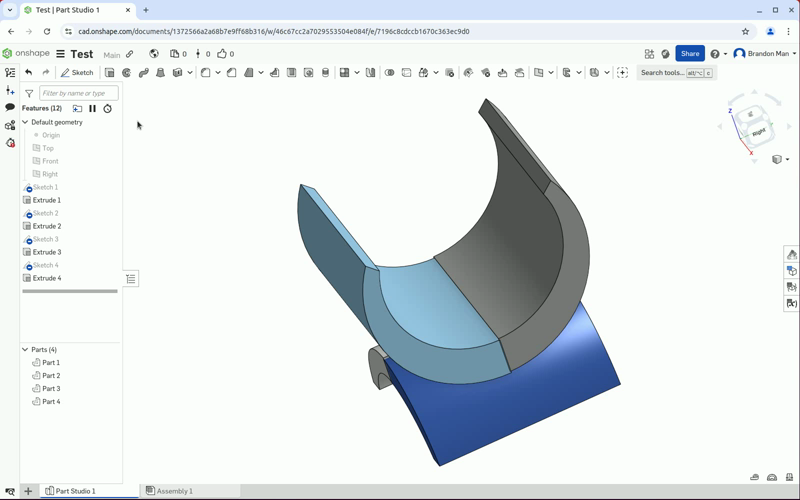
key(down, 2)
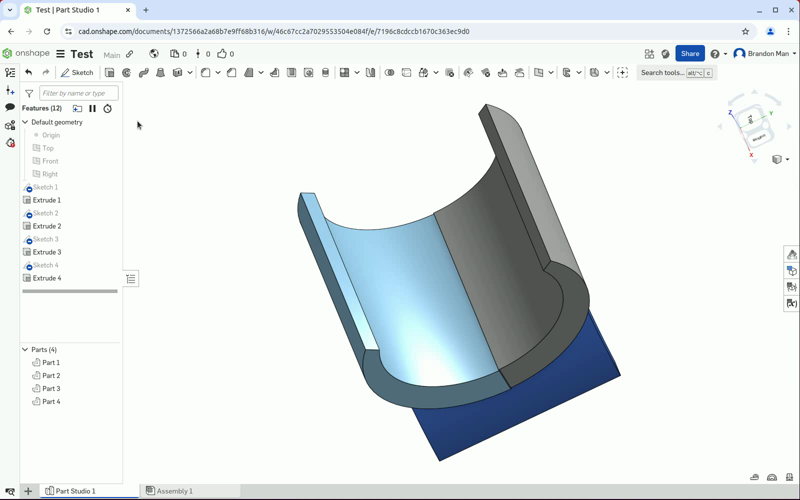
key(up, 2)
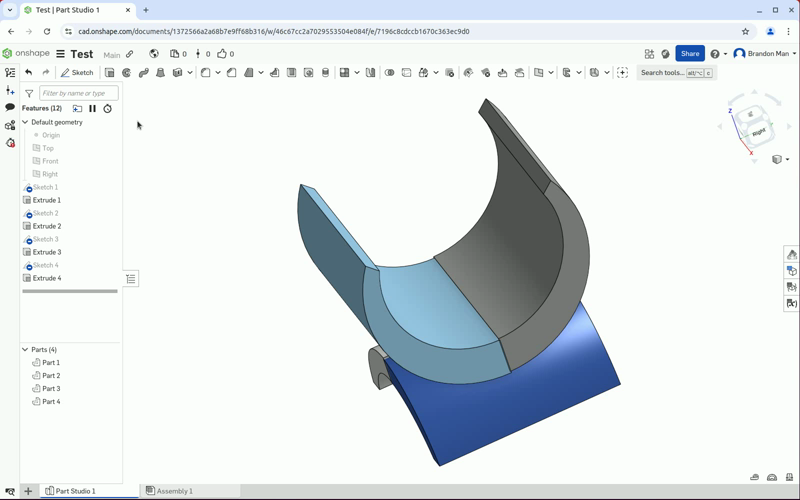
key(right, 2)
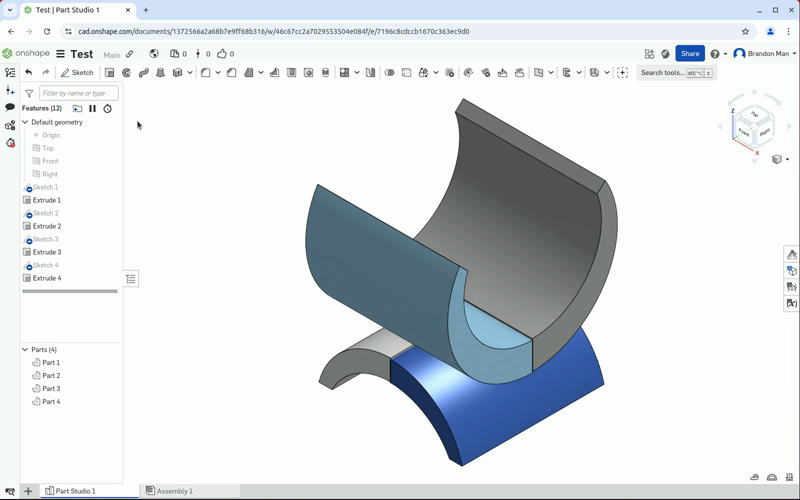
mouse_move(73, 189)
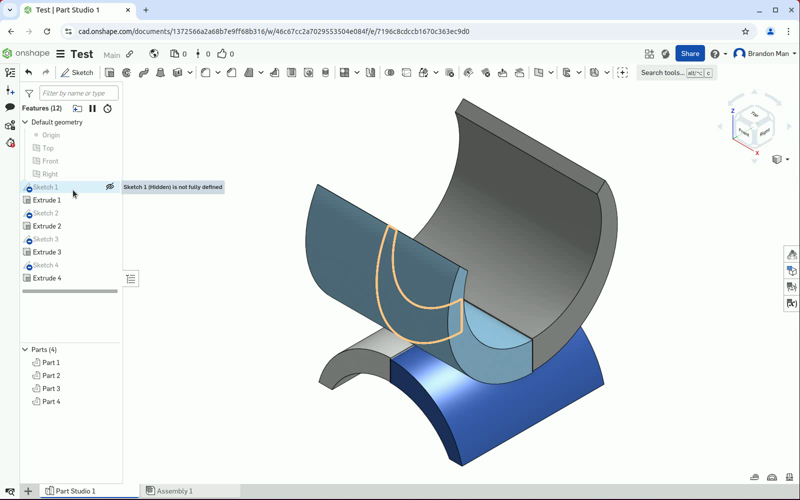
click(73, 189)